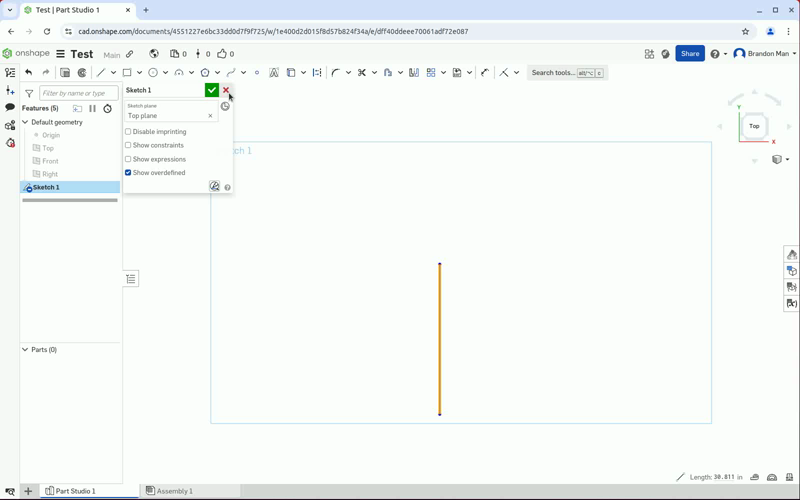
key(shift+h)
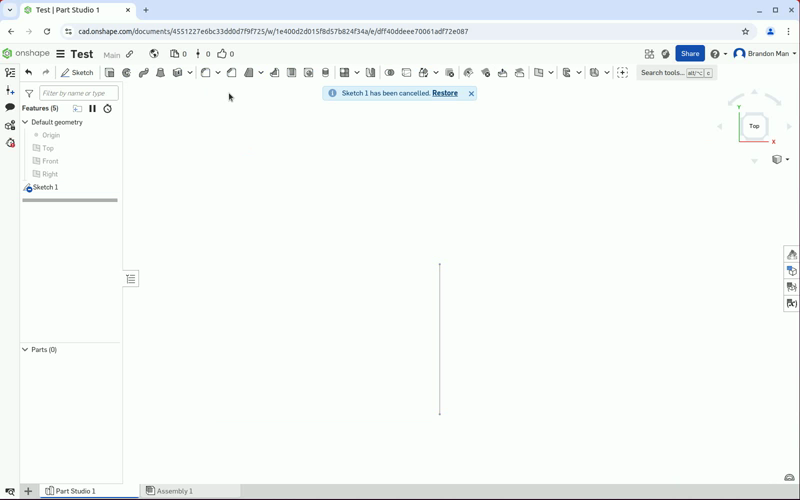
key(shift+s)
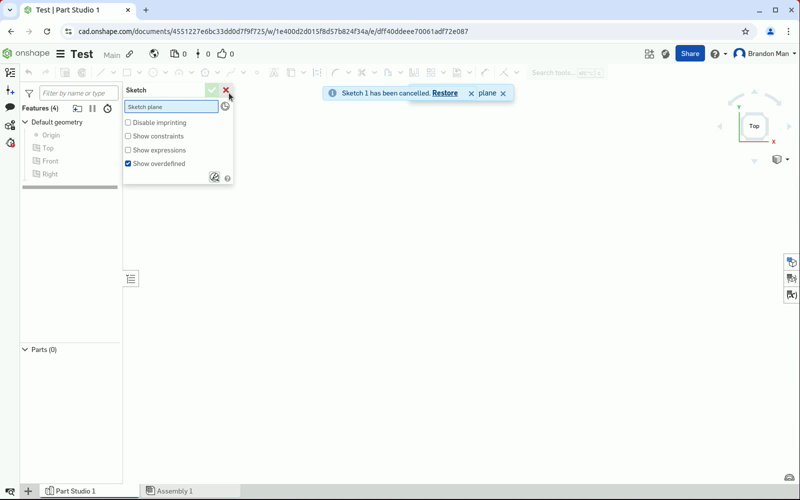
mouse_move(73, 150)
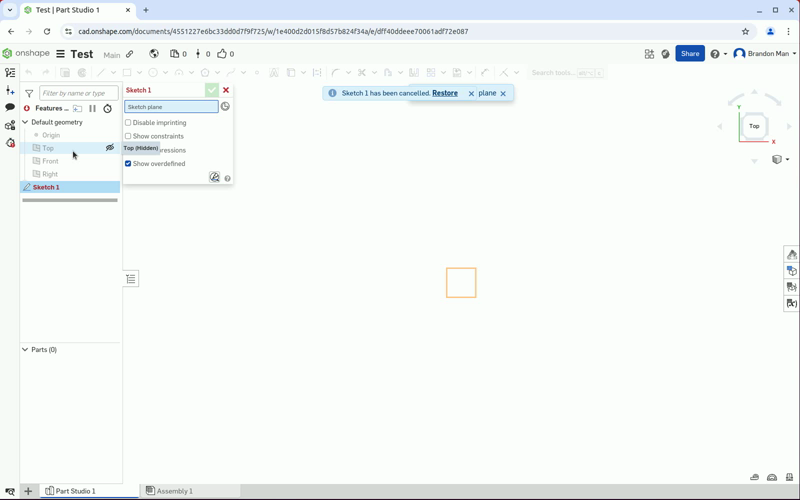
click(73, 150)
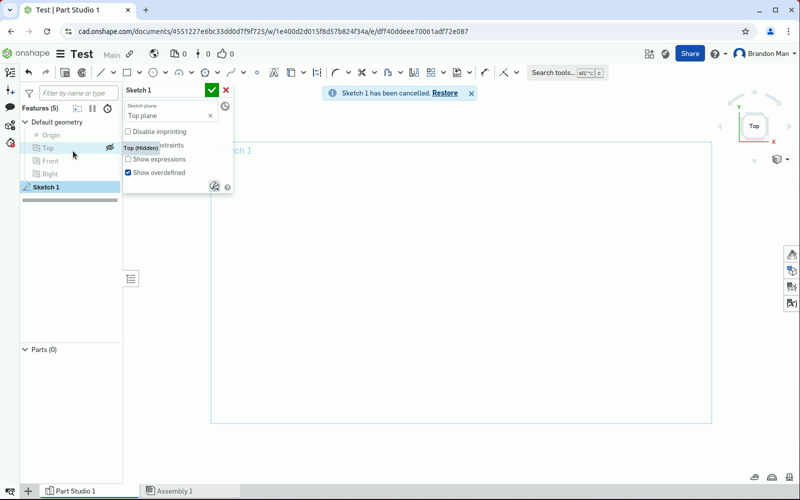
mouse_move(73, 352)
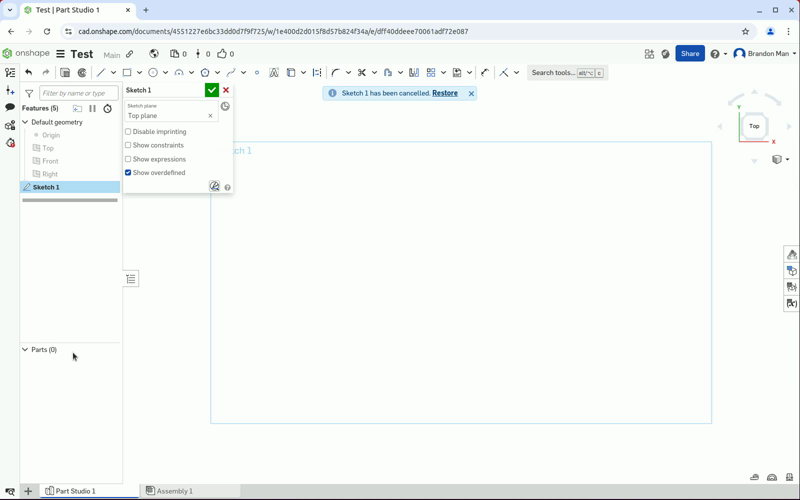
key(y)
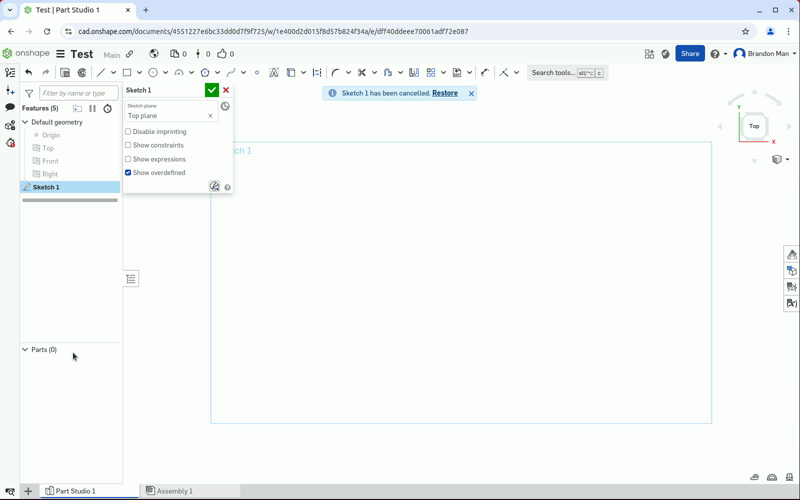
key(l)
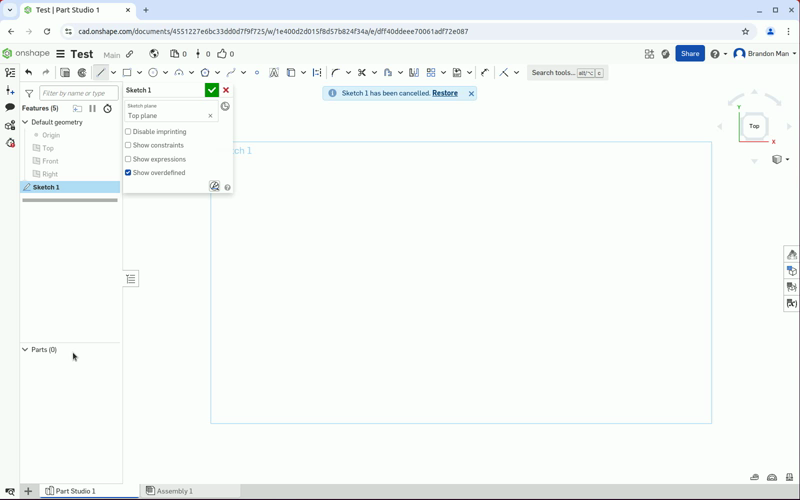
key_down(shift)
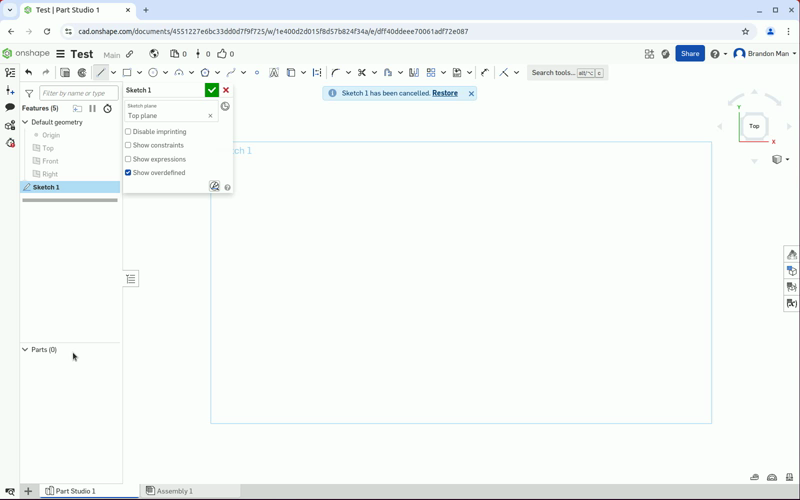
mouse_move(467, 290)
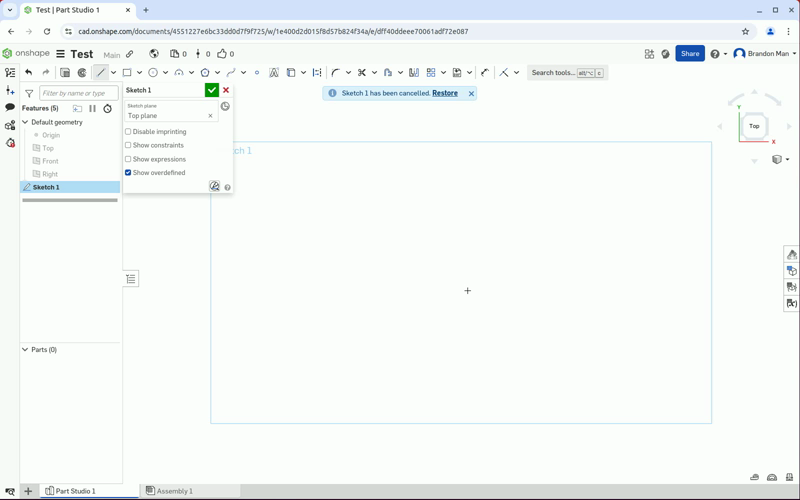
click(467, 290)
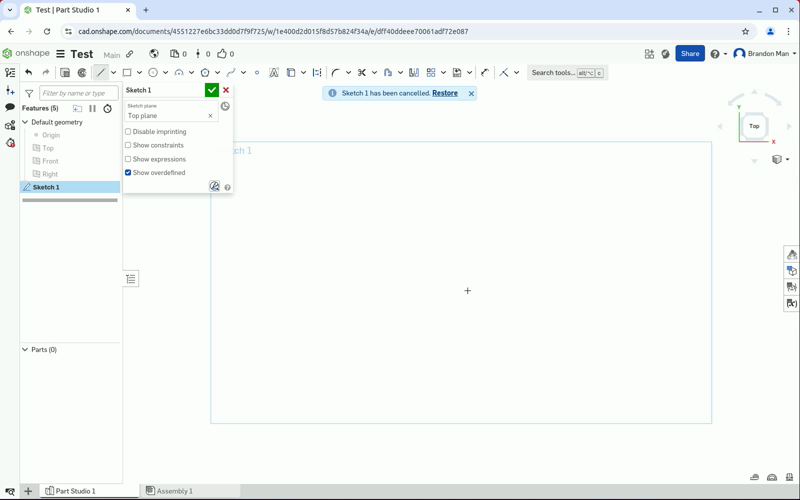
key_up(shift)
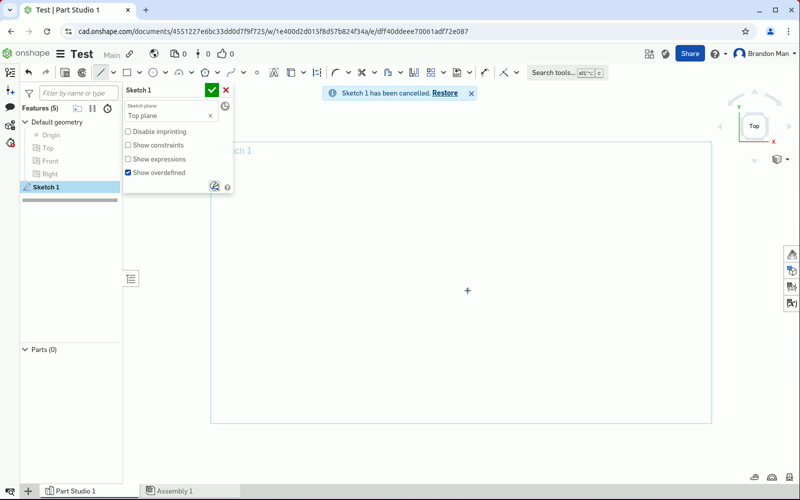
key_down(shift)
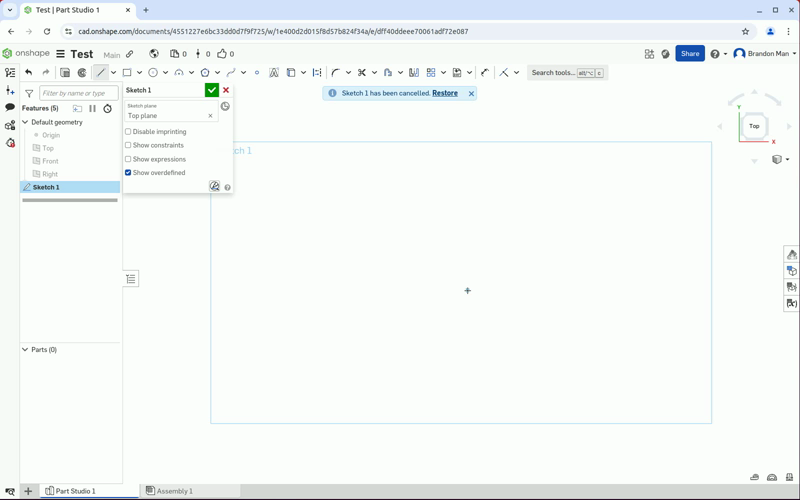
mouse_move(573, 290)
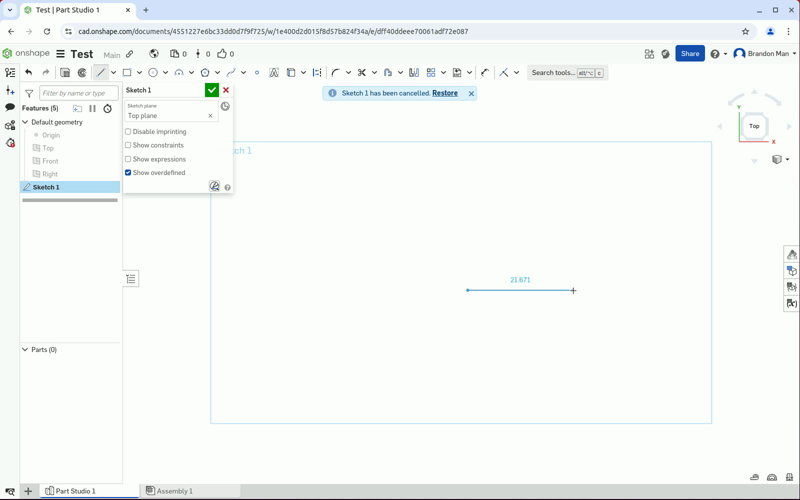
click(573, 290)
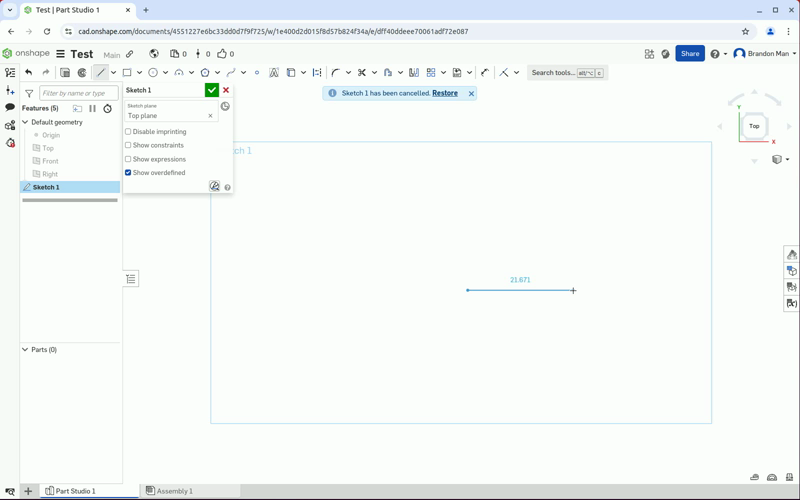
key_up(shift)
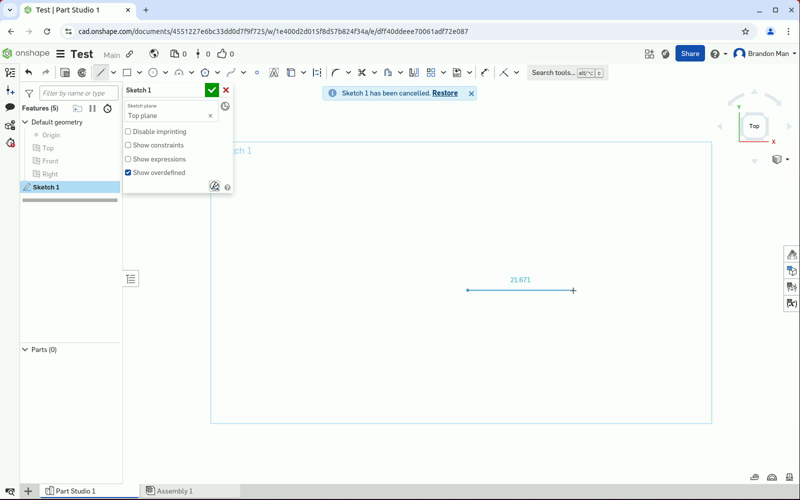
key_down(shift)
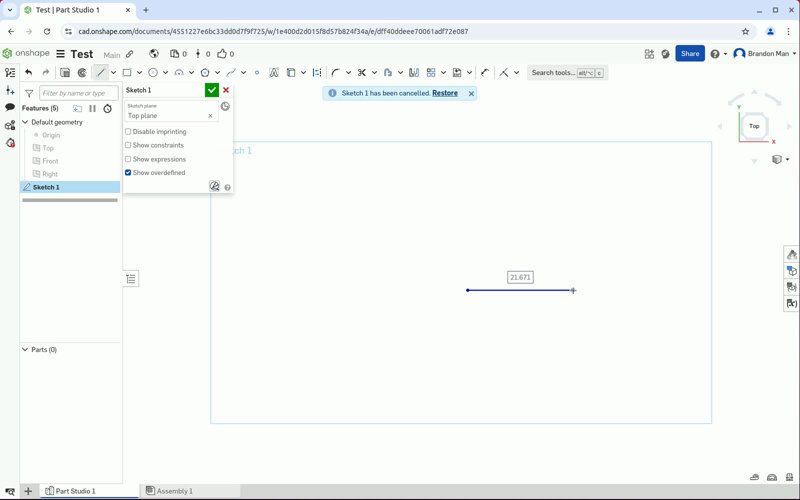
mouse_move(589, 290)
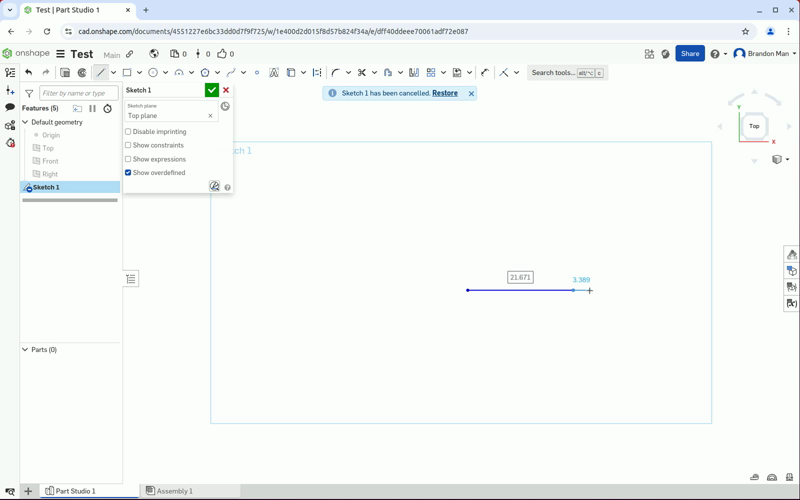
mouse_move(573, 276)
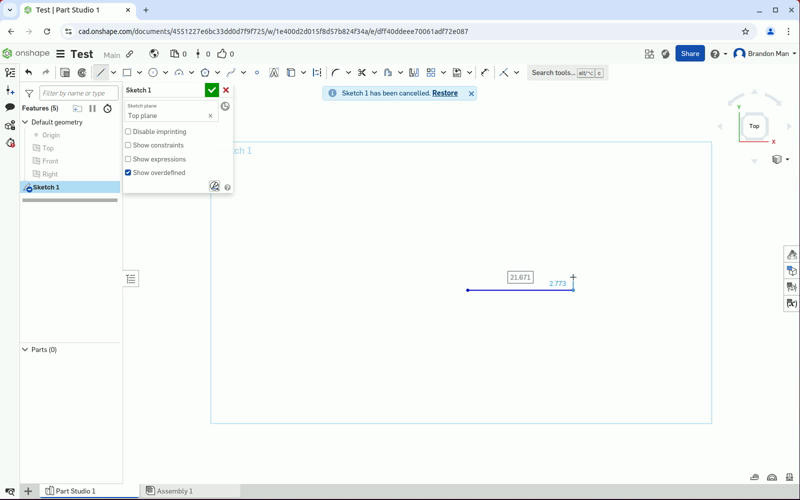
click(573, 276)
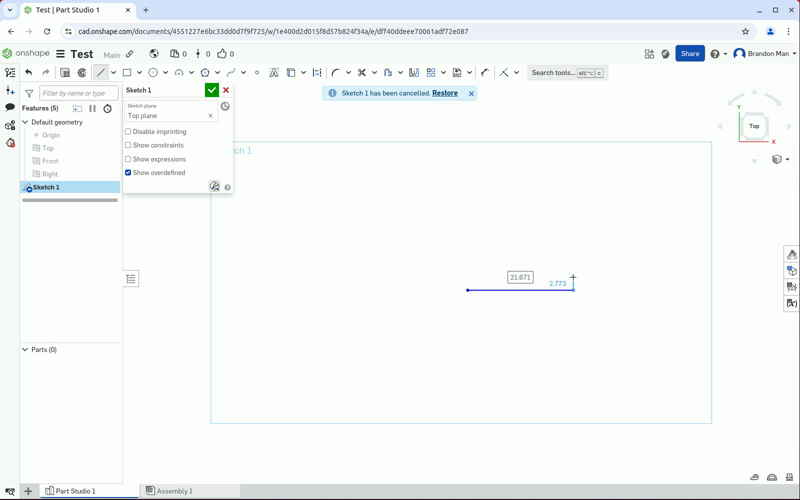
key_up(shift)
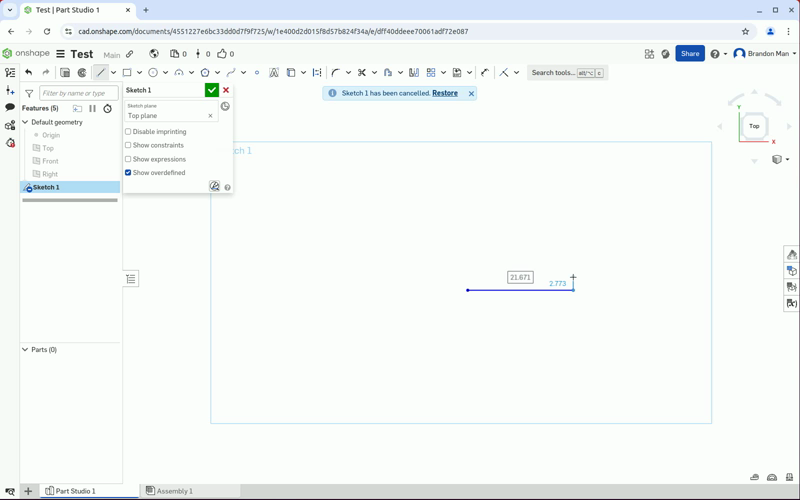
key_down(shift)
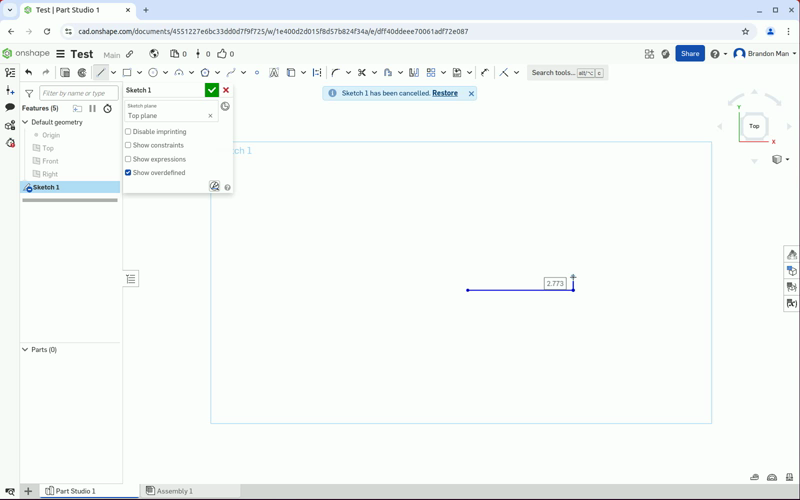
mouse_move(467, 276)
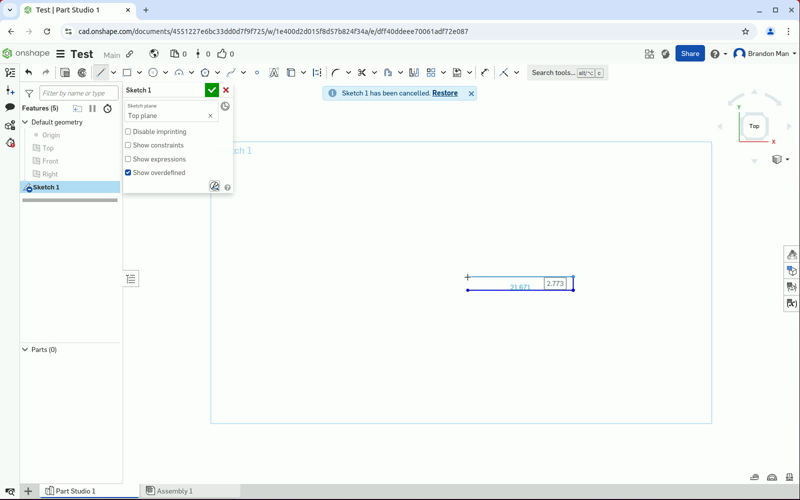
click(467, 276)
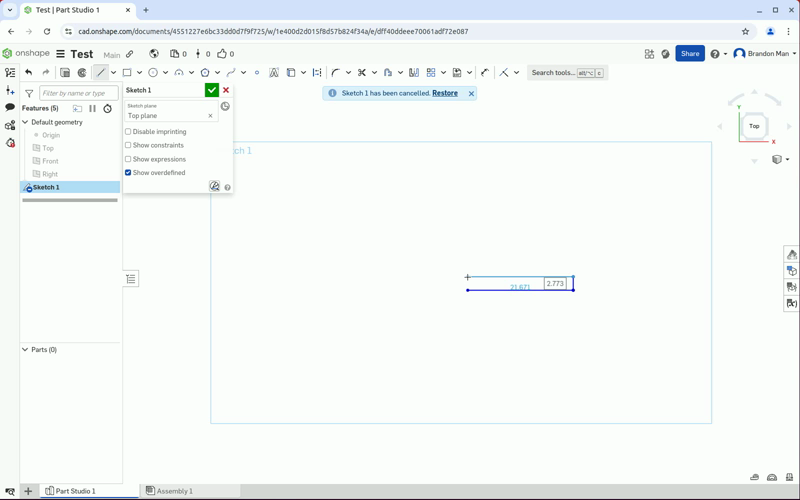
key_up(shift)
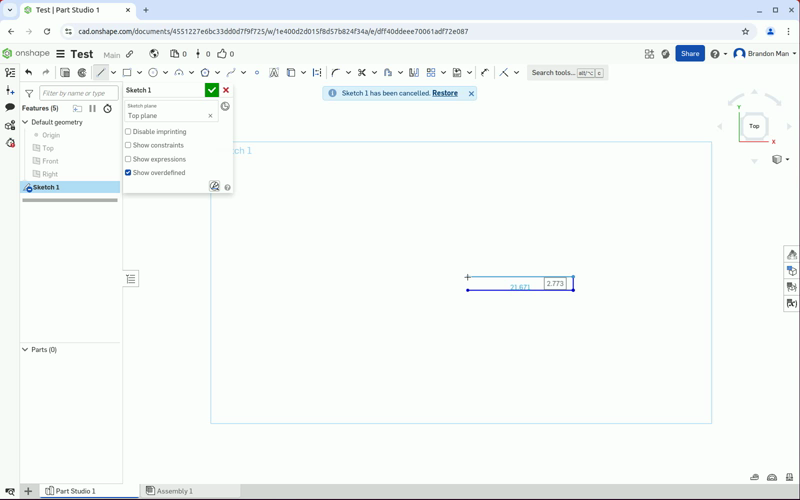
mouse_move(497, 276)
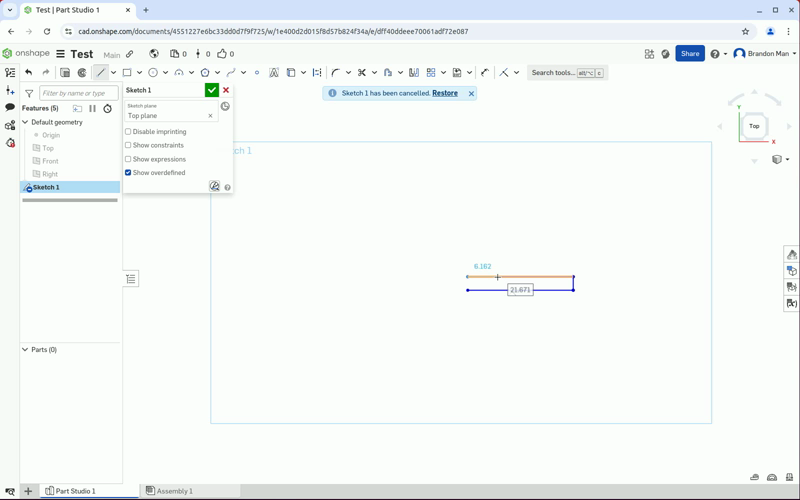
key_down(shift)
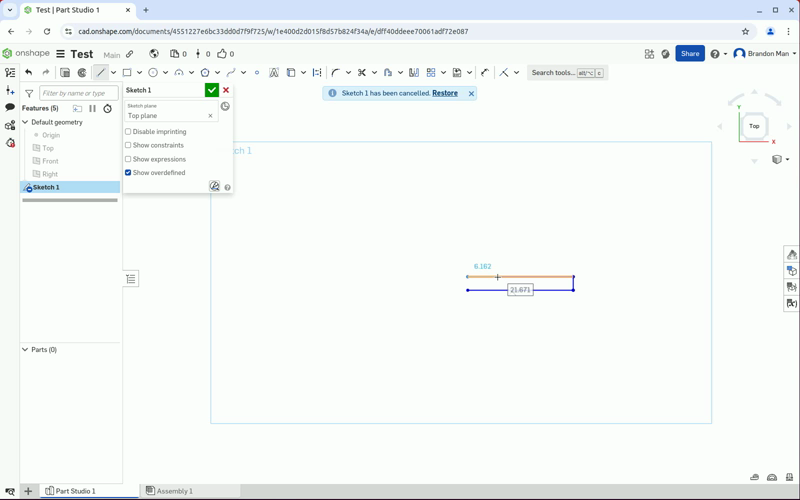
mouse_move(467, 290)
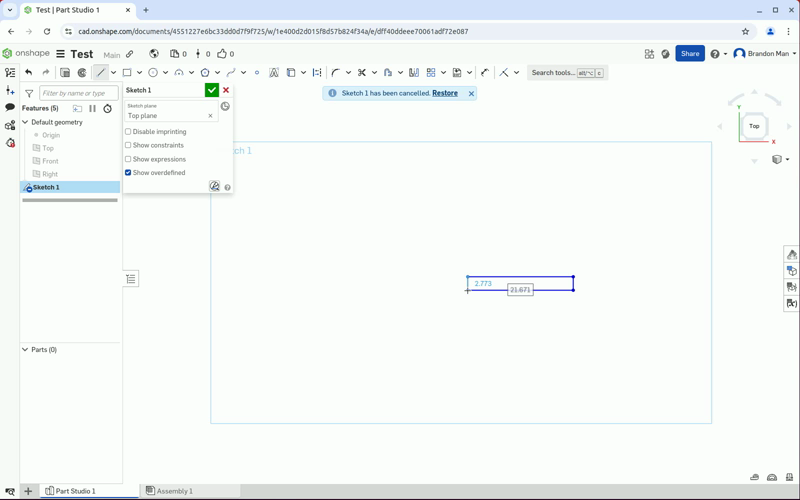
key_up(shift)
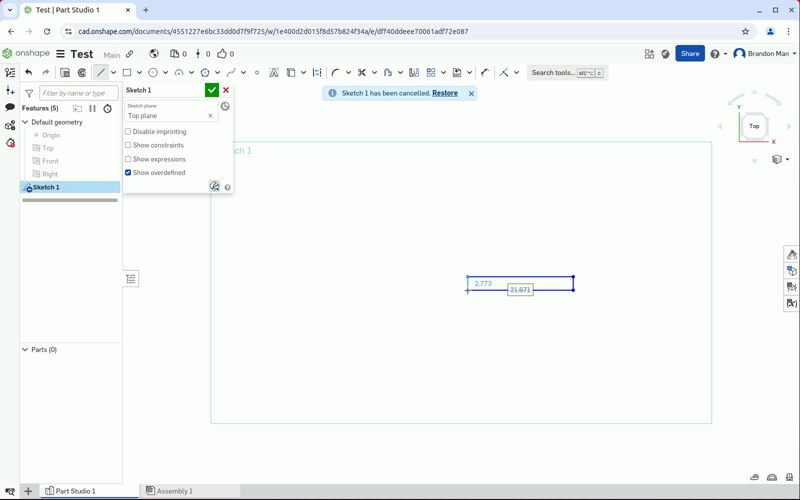
click(467, 290)
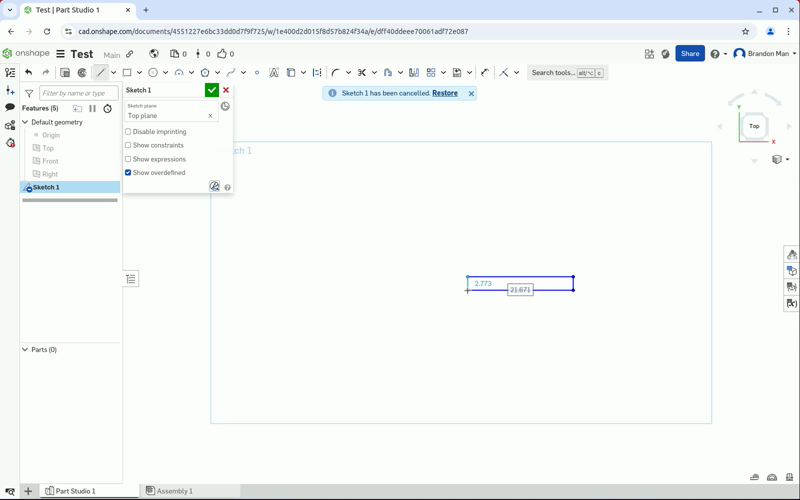
key(esc)
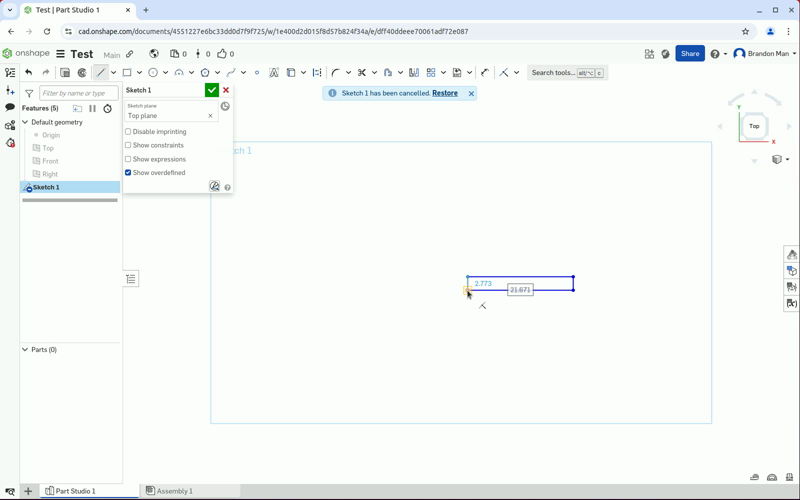
mouse_move(511, 277)
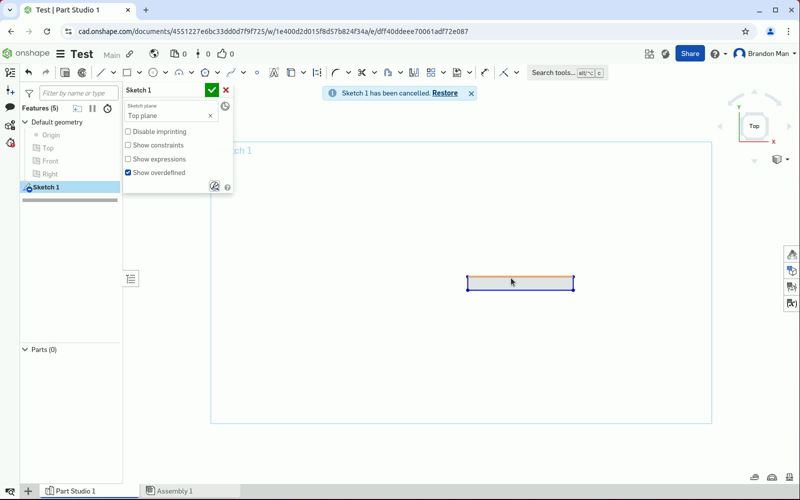
scroll(6)
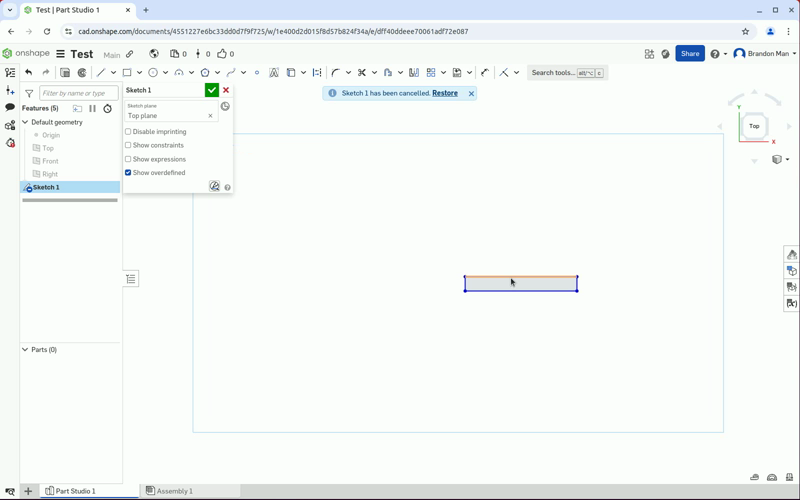
scroll(6)
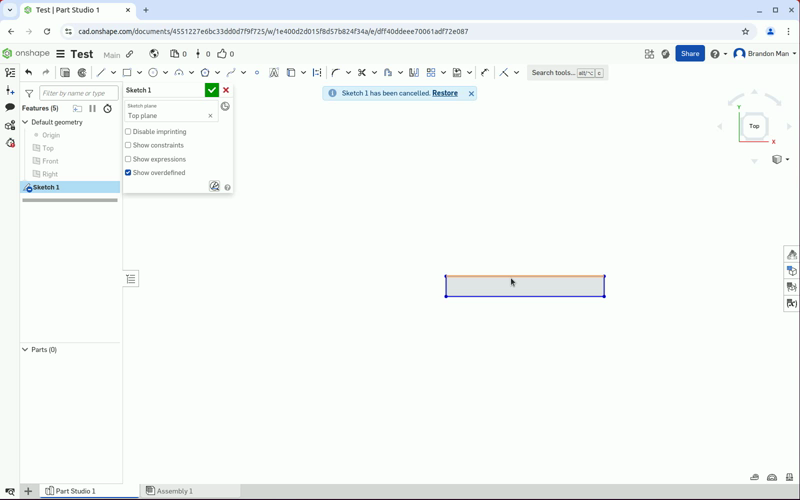
scroll(6)
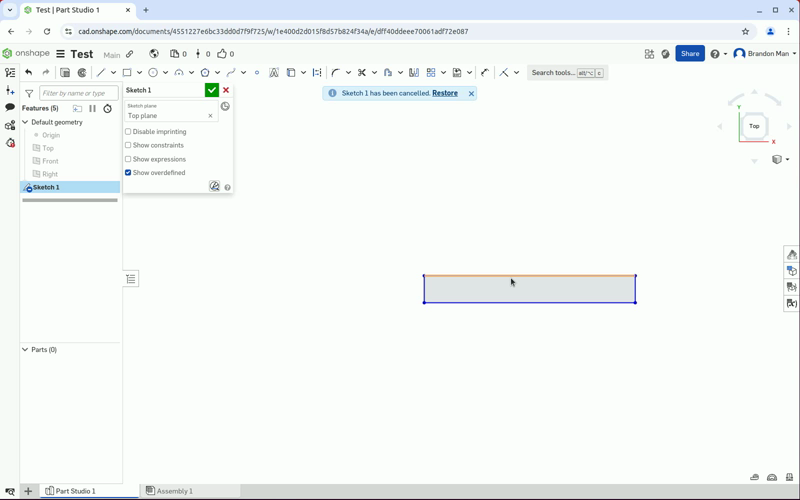
scroll(6)
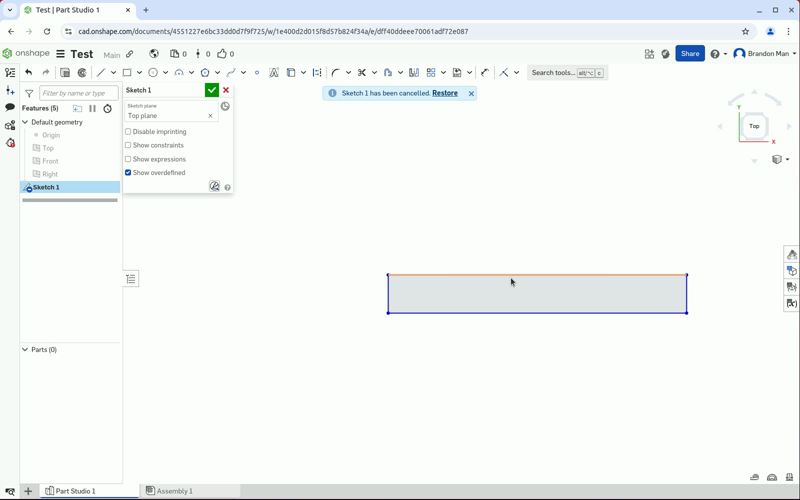
scroll(6)
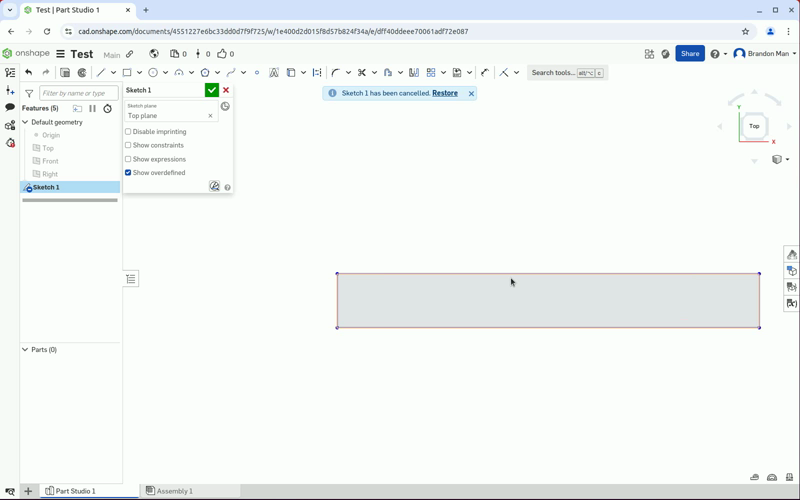
scroll(6)
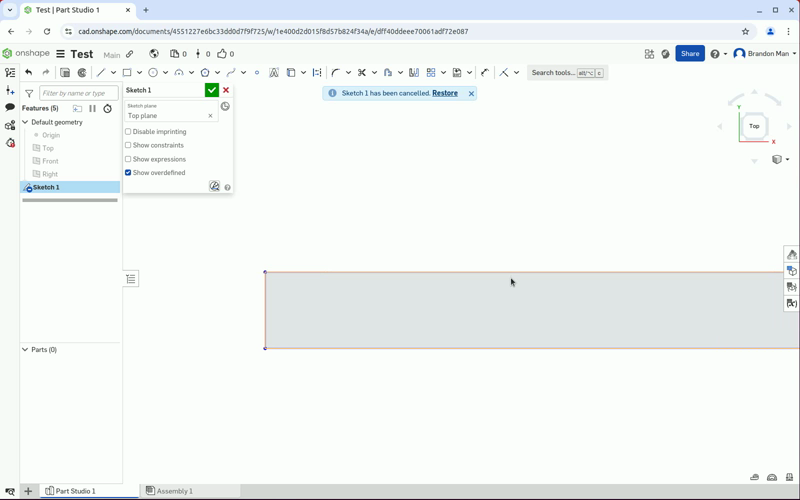
scroll(6)
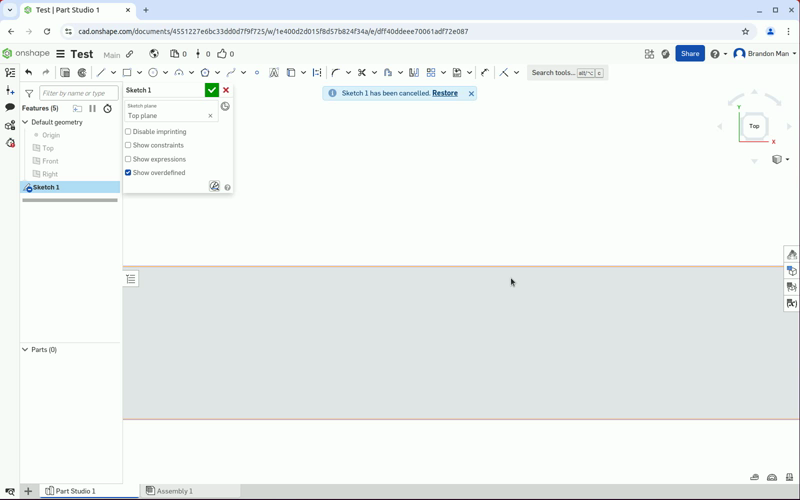
click(511, 277)
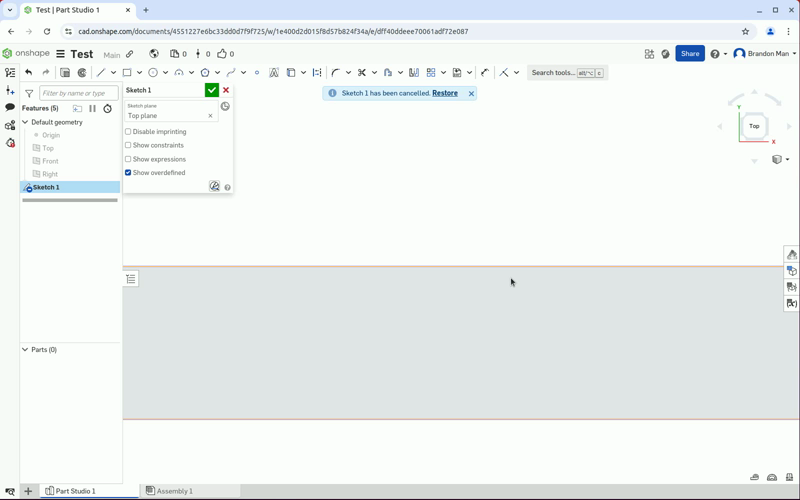
scroll(-6)
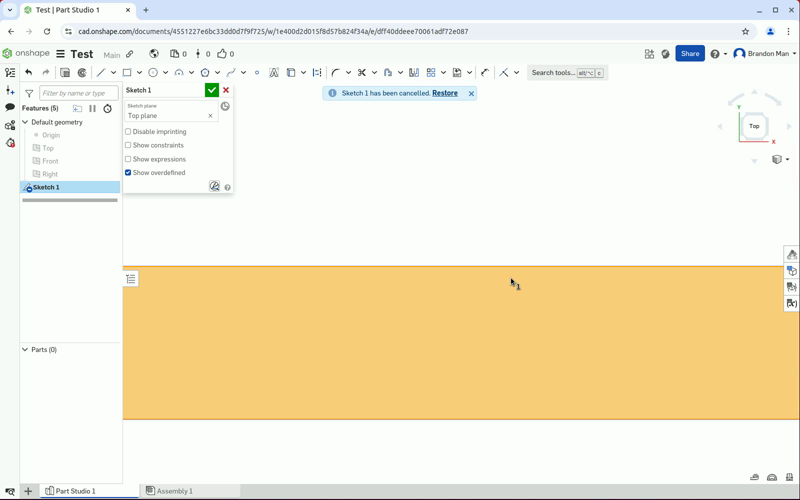
scroll(-6)
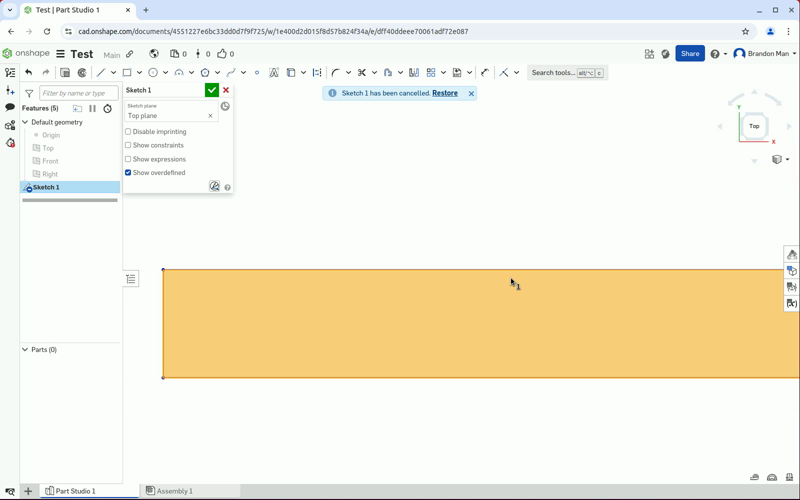
scroll(-6)
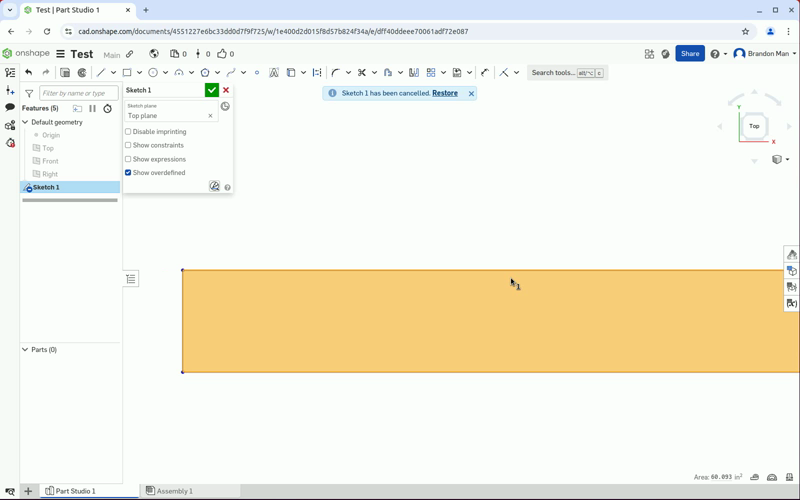
scroll(-6)
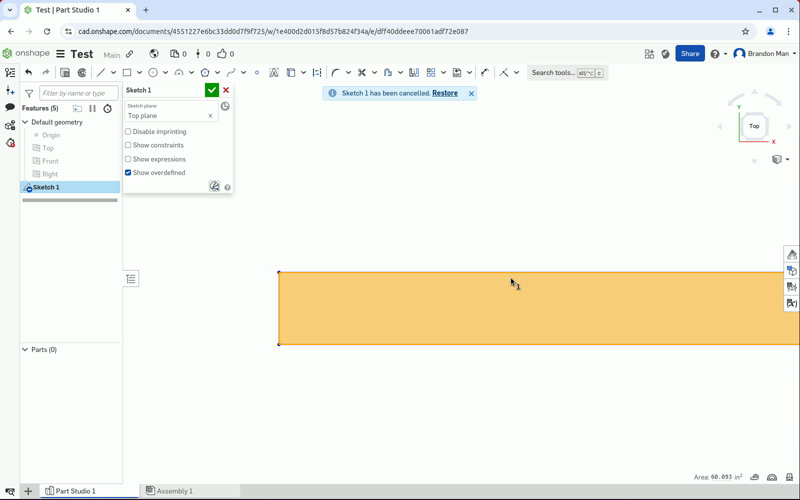
scroll(-6)
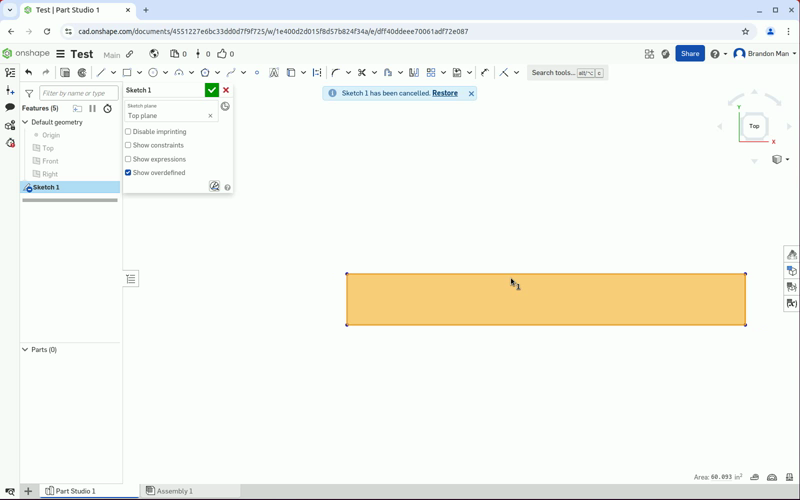
scroll(-6)
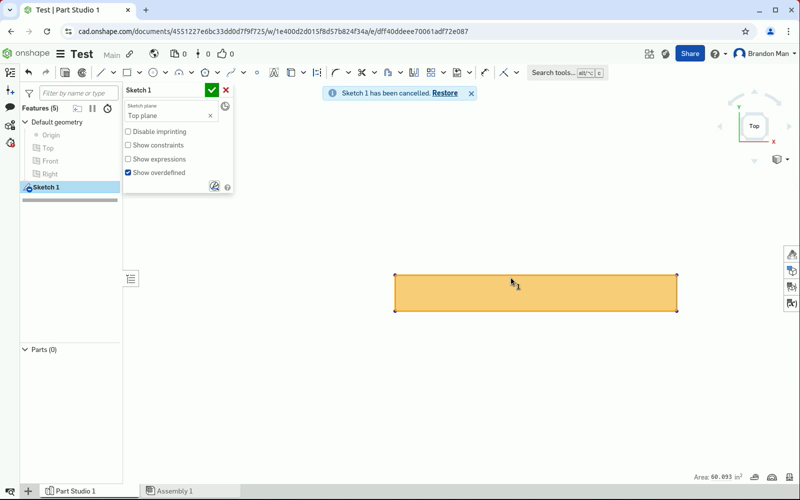
scroll(-6)
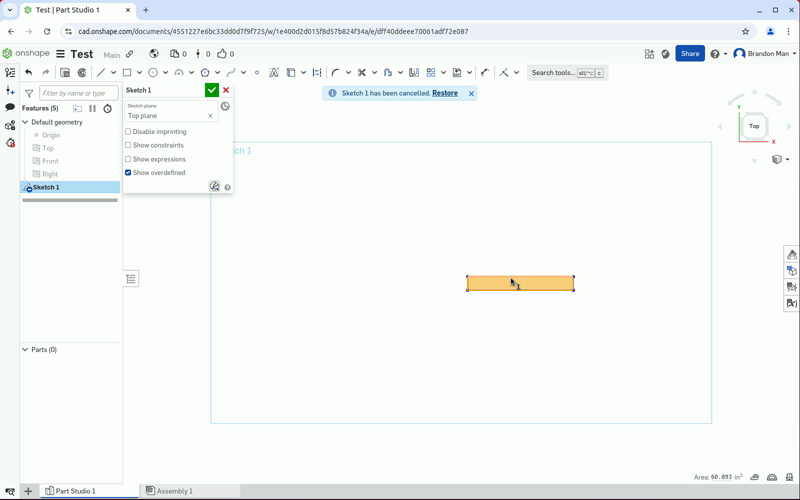
mouse_move(73, 352)
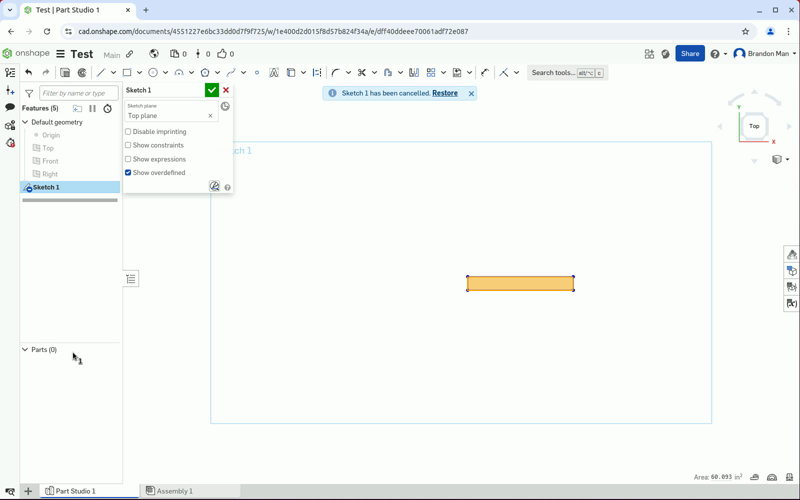
key(shift+y)
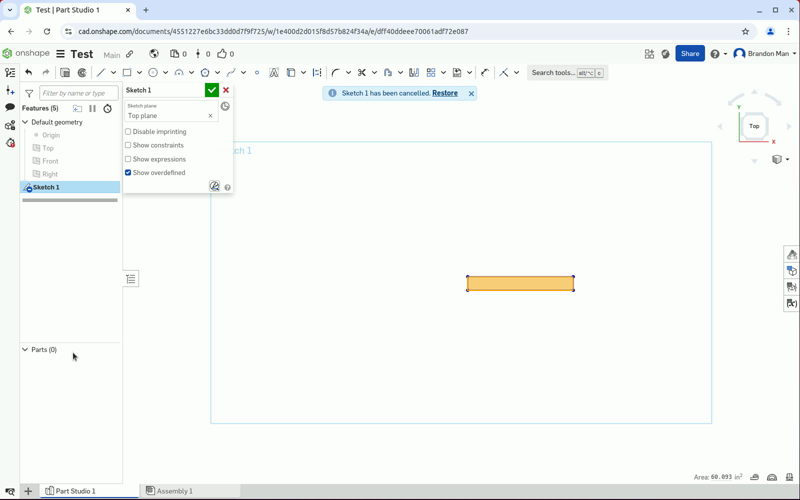
key(shift+e)
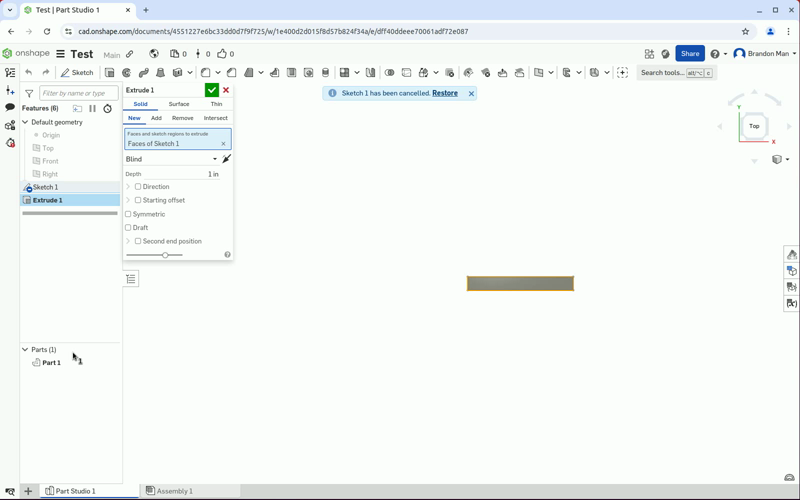
mouse_move(143, 106)
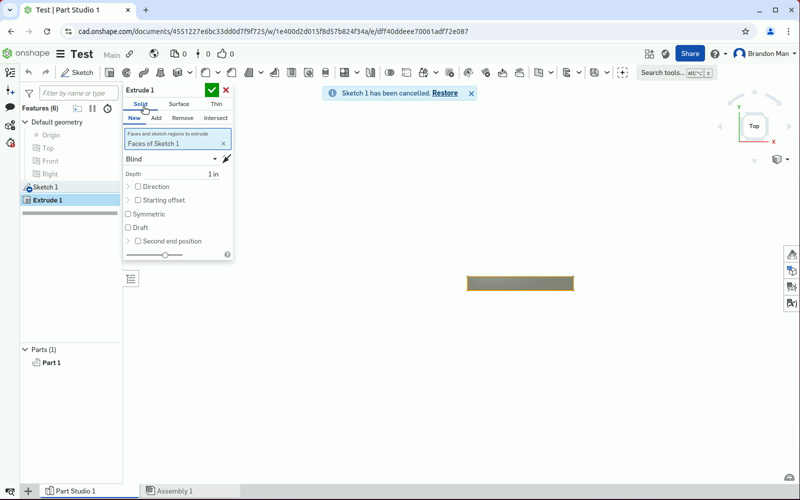
click(143, 106)
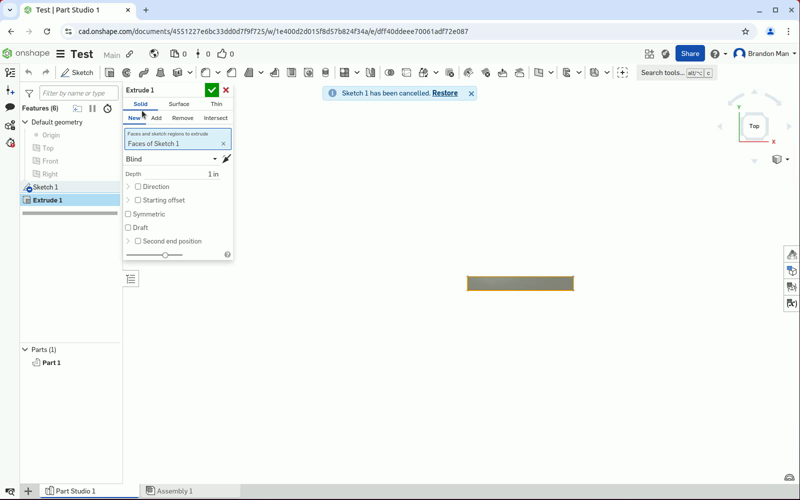
mouse_move(137, 120)
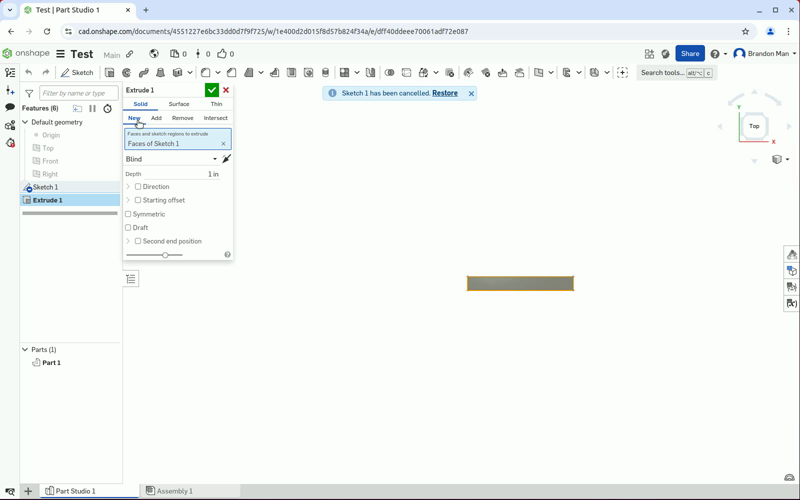
click(137, 120)
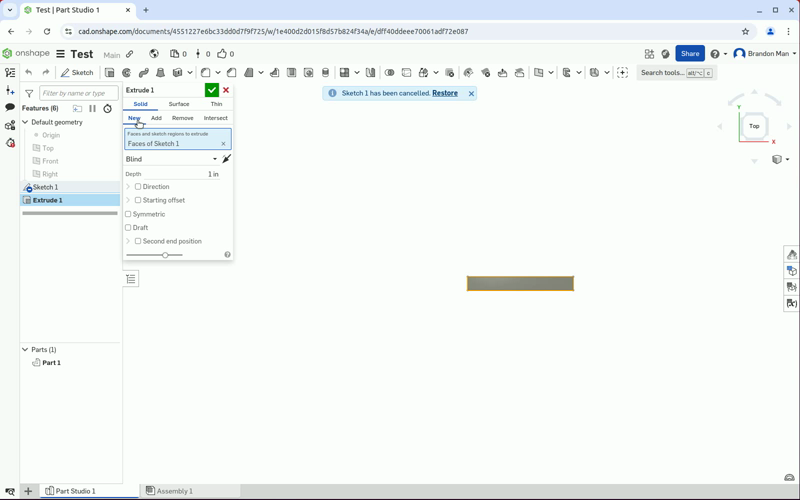
key(tab, 4)
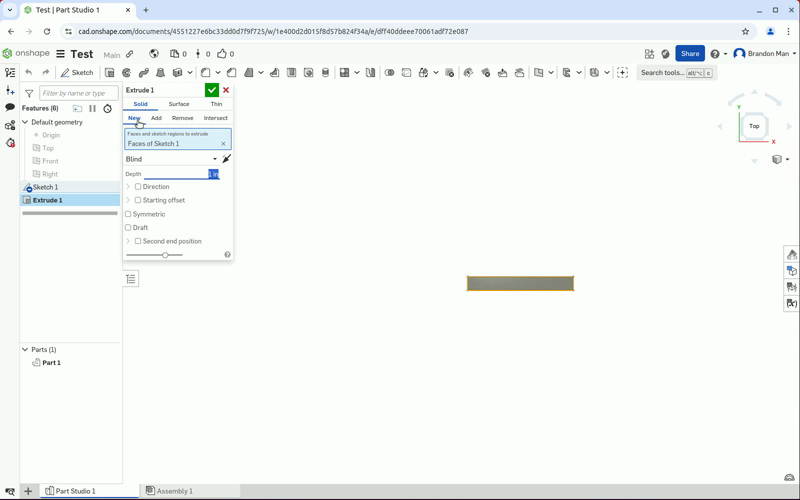
text(2.166)
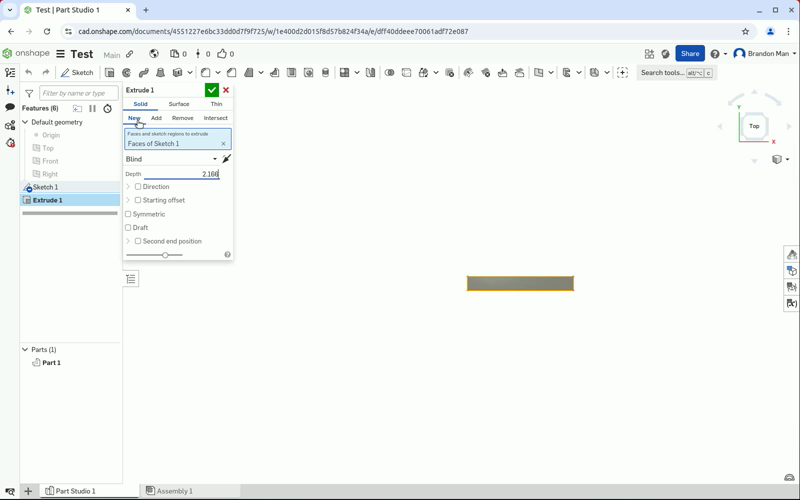
key(enter)
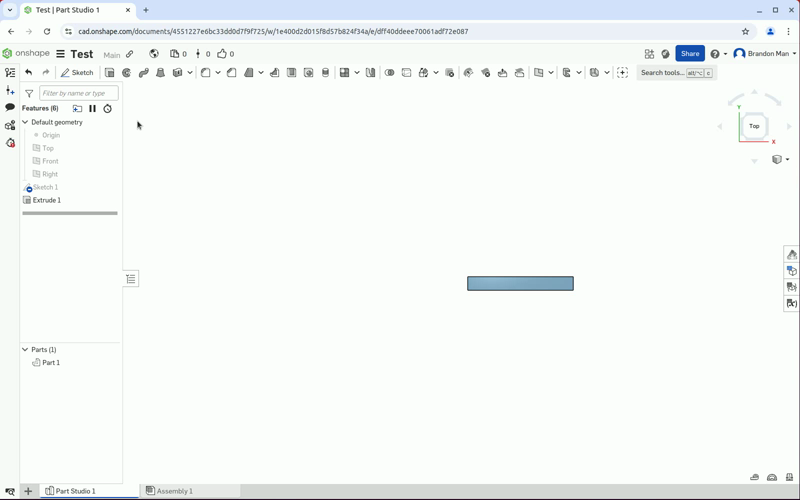
key(shift+h)
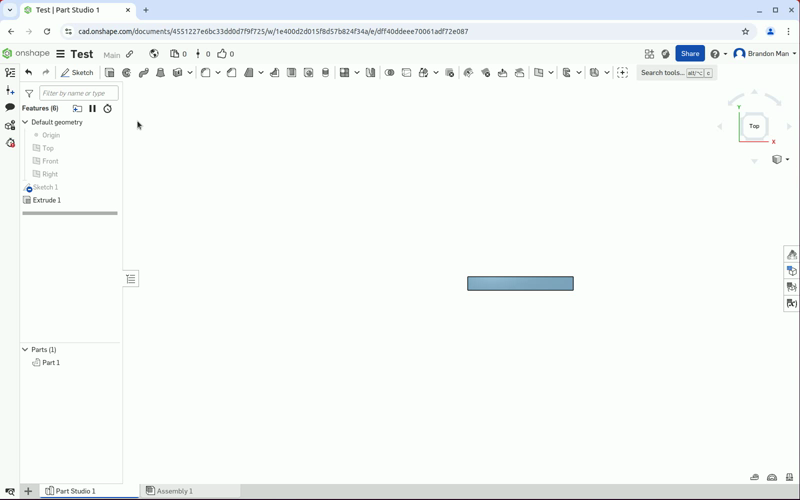
key(shift+h)
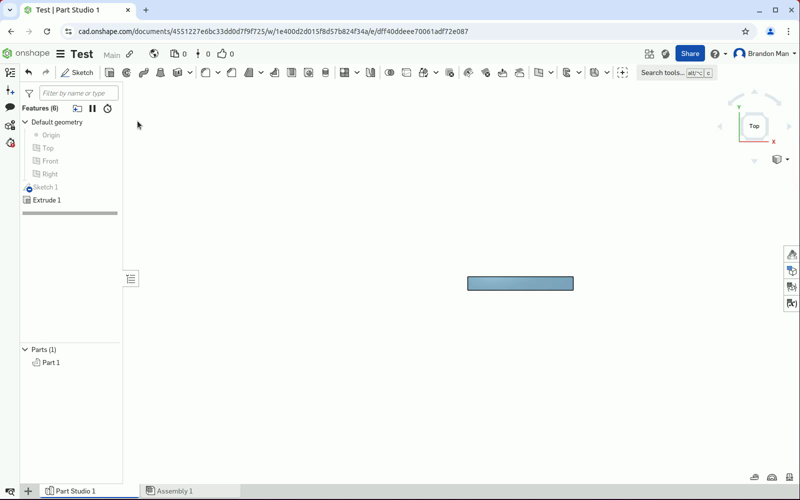
mouse_move(73, 189)
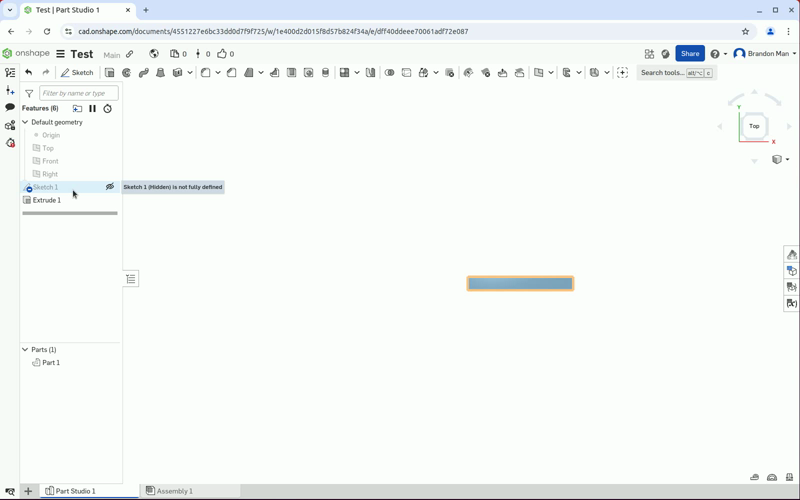
click(73, 189)
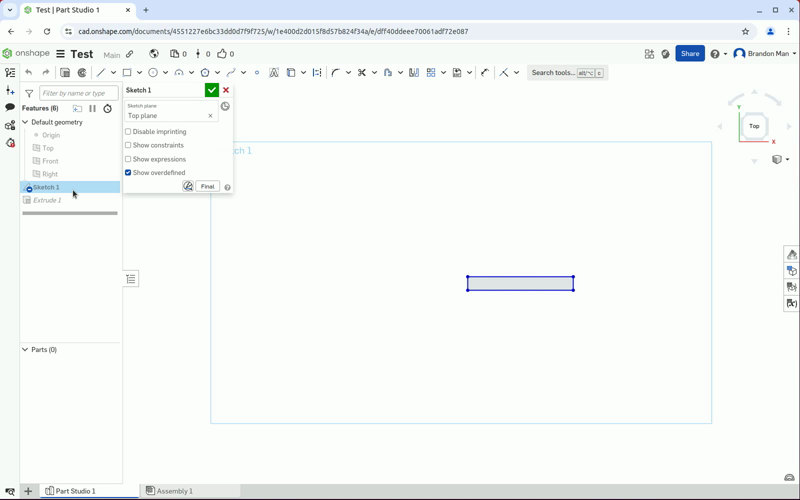
mouse_move(229, 92)
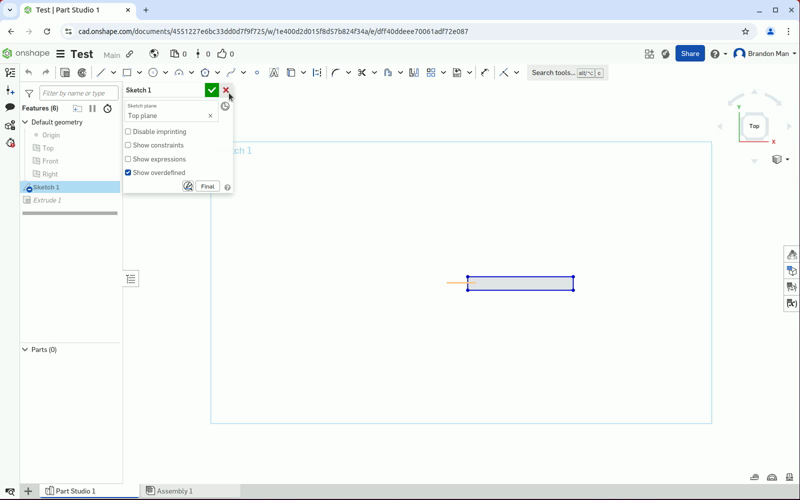
click(229, 92)
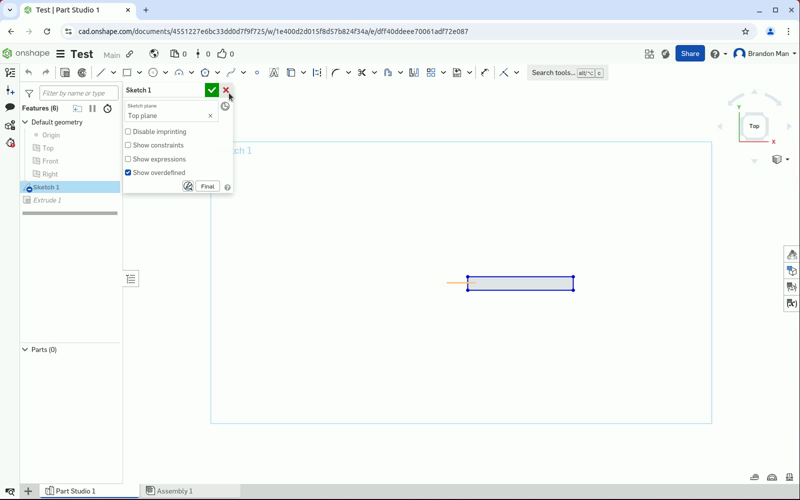
key(shift+s)
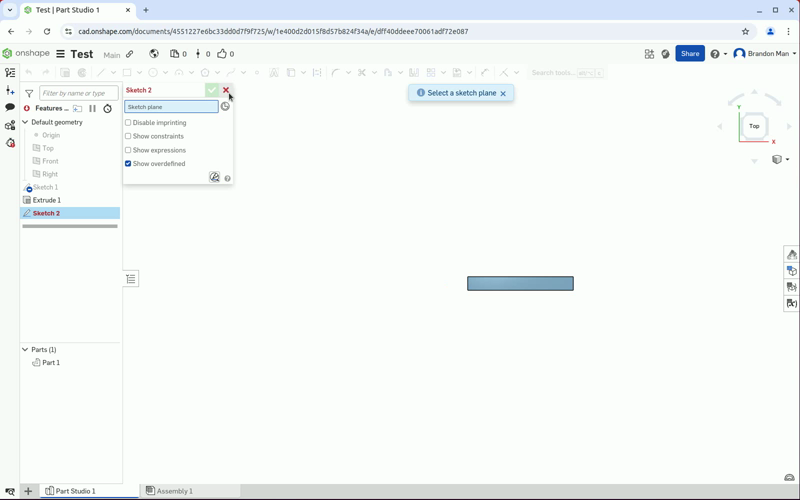
mouse_move(73, 150)
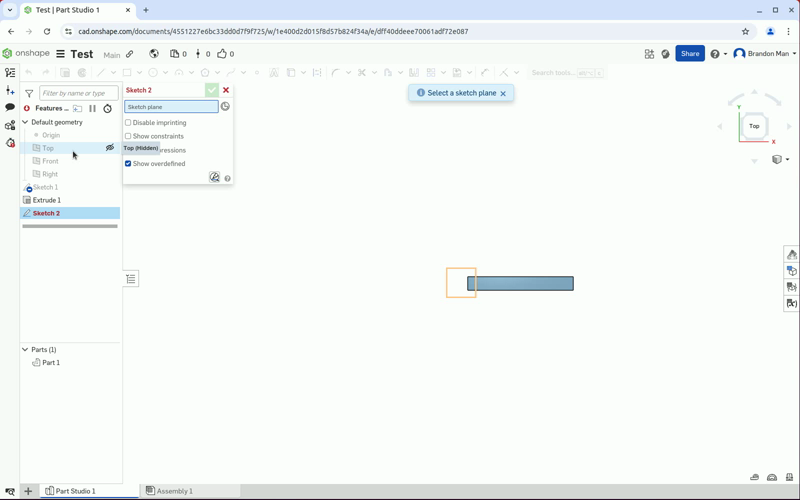
click(73, 150)
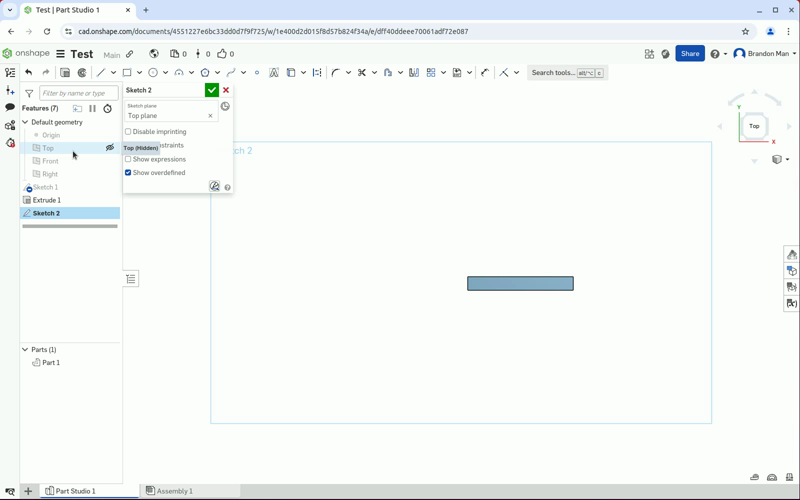
mouse_move(73, 352)
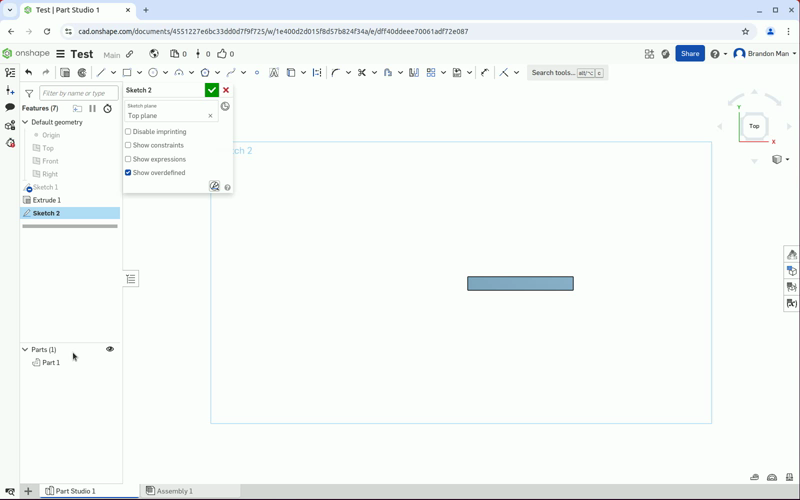
key(y)
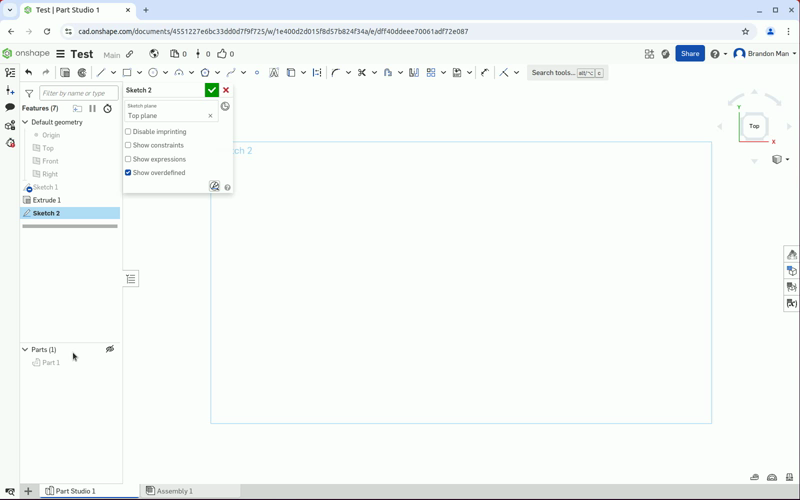
key(l)
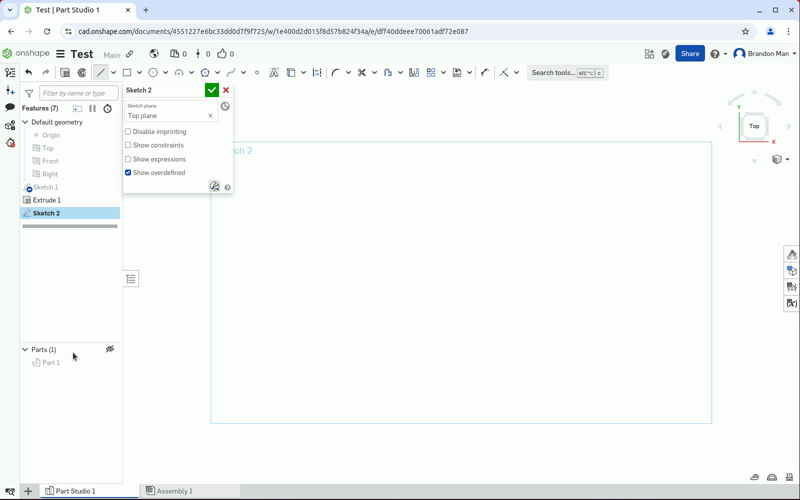
key_down(shift)
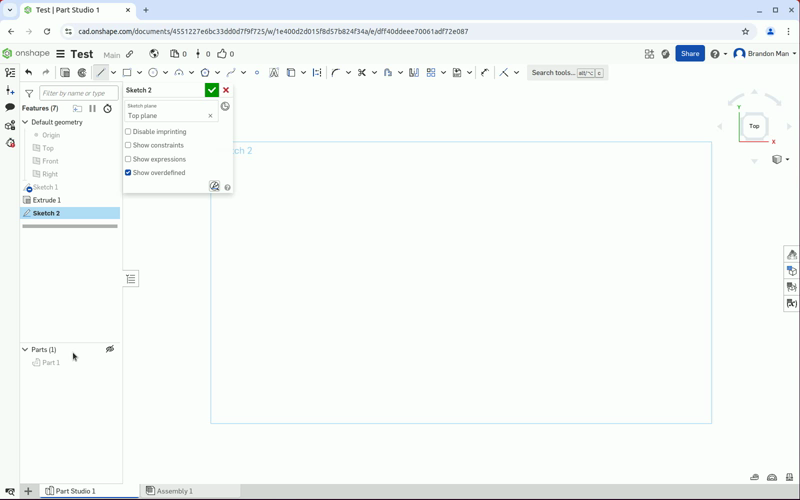
mouse_move(453, 290)
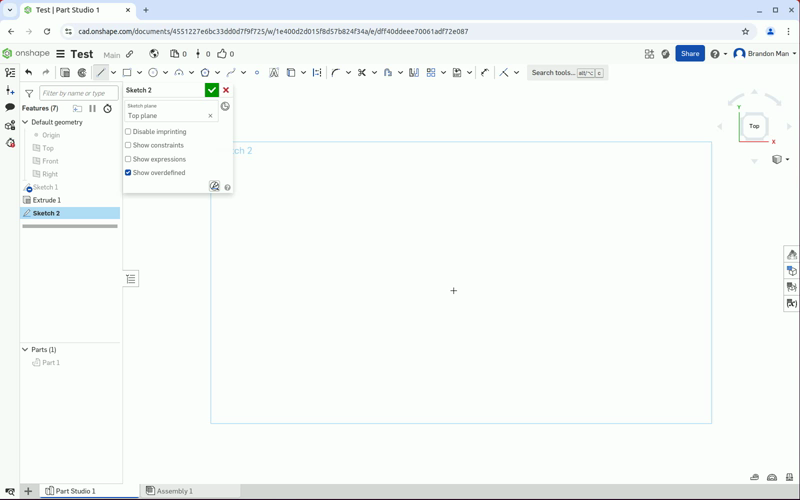
click(453, 290)
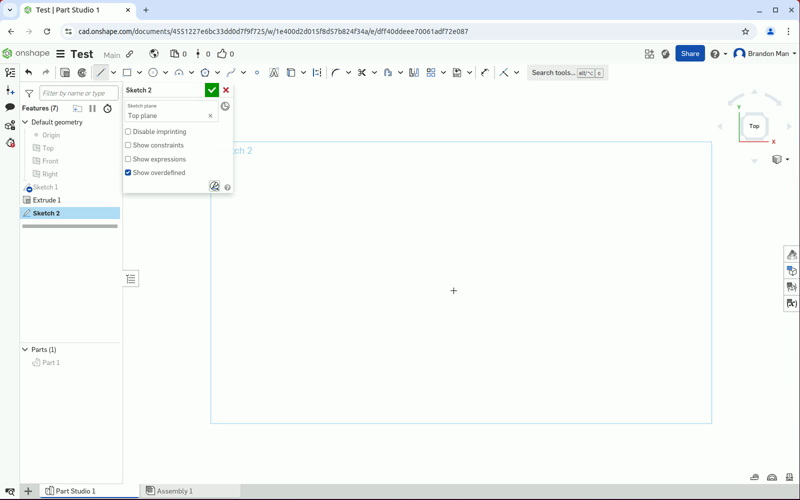
key_up(shift)
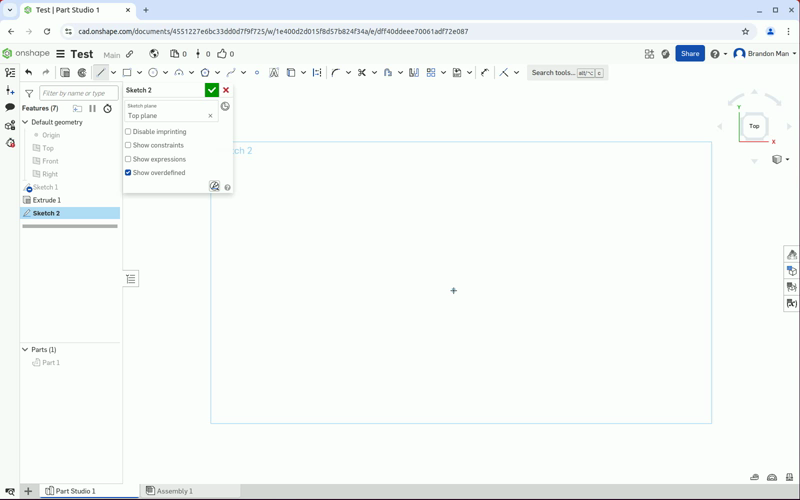
key_down(shift)
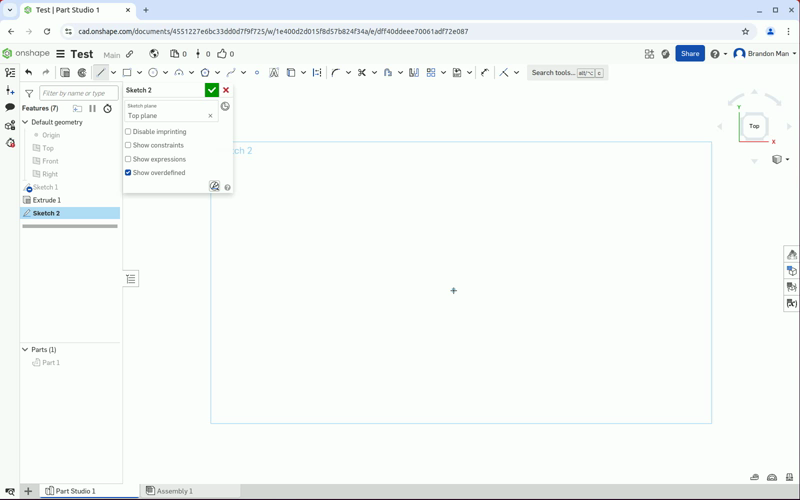
mouse_move(483, 290)
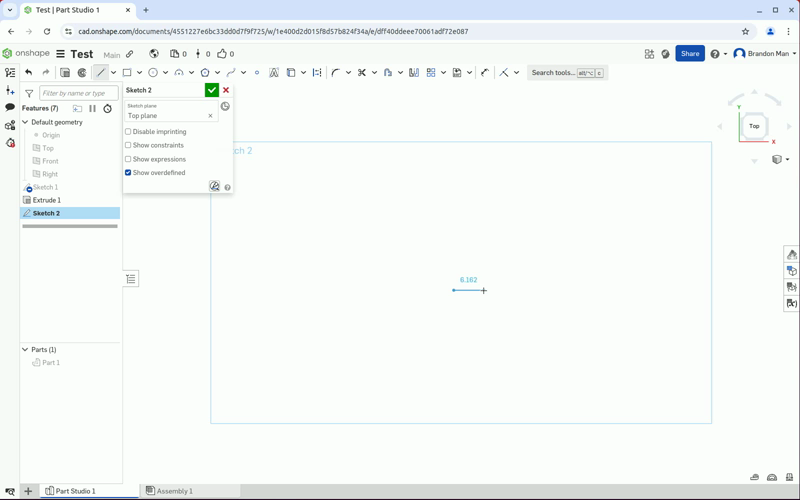
mouse_move(468, 290)
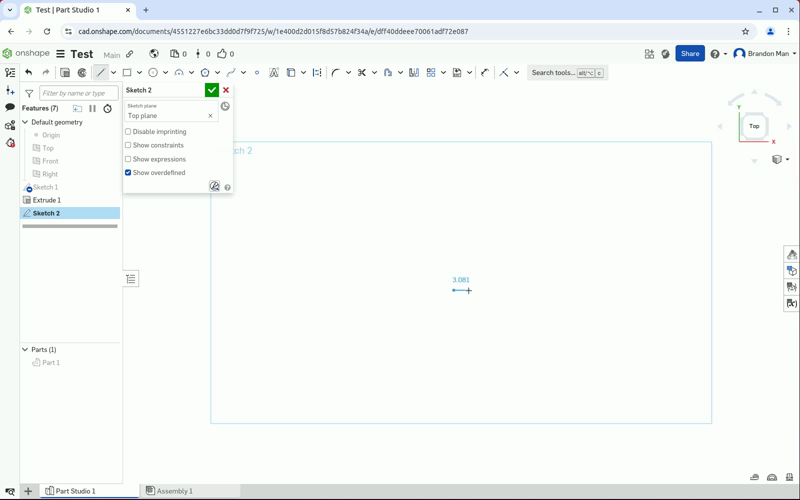
click(468, 290)
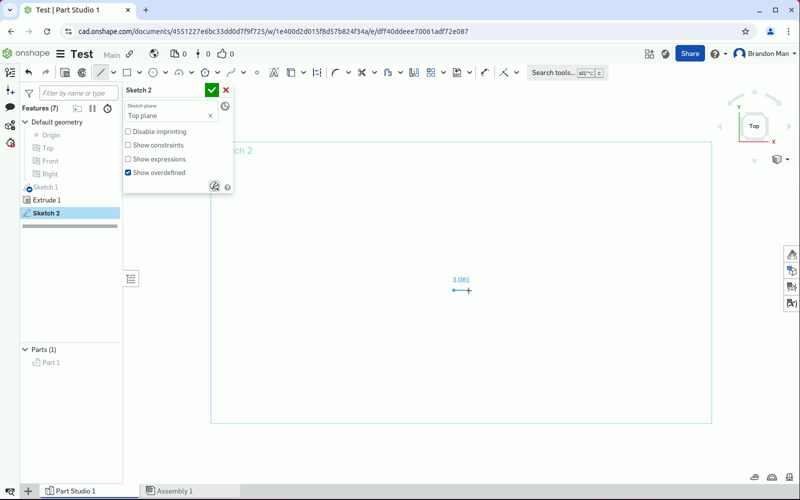
key_up(shift)
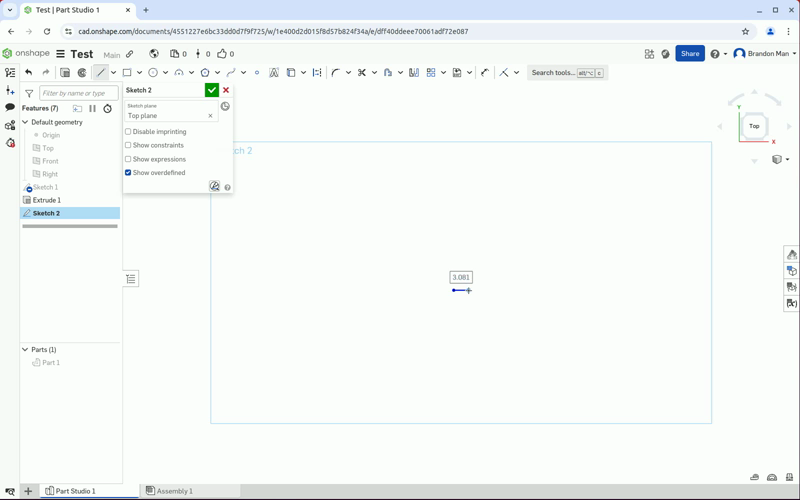
key_down(shift)
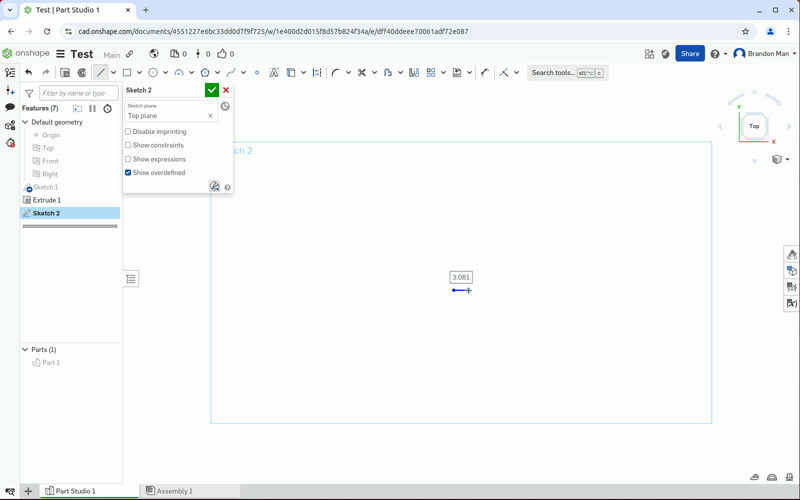
mouse_move(498, 290)
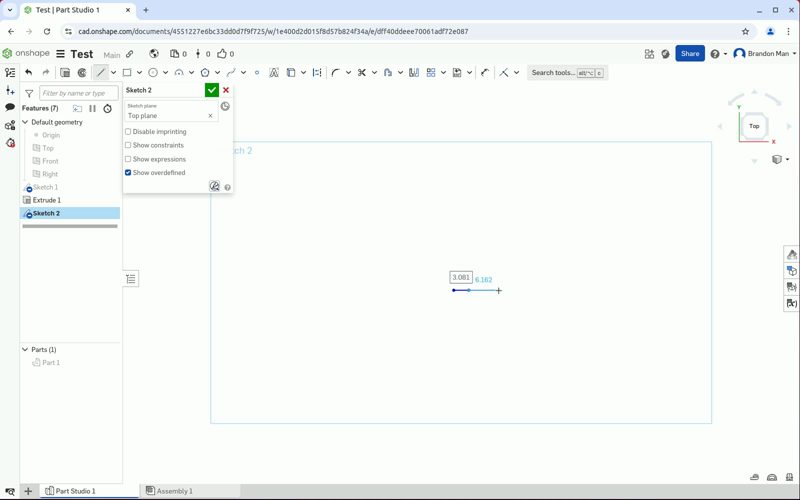
mouse_move(468, 274)
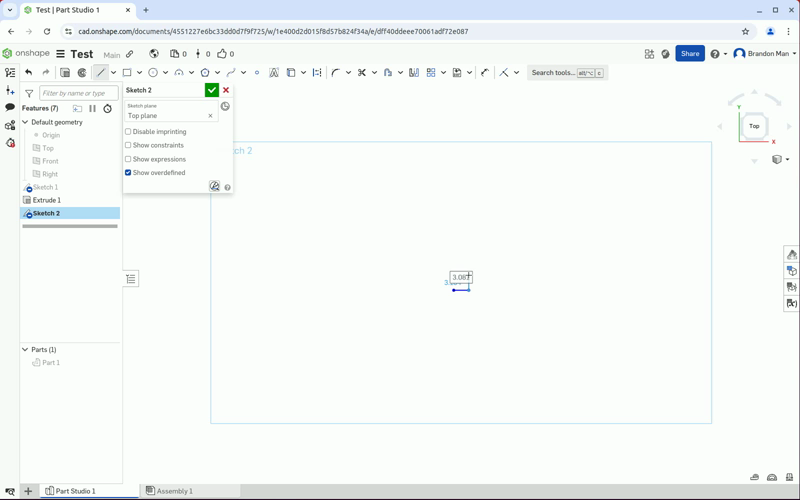
click(468, 274)
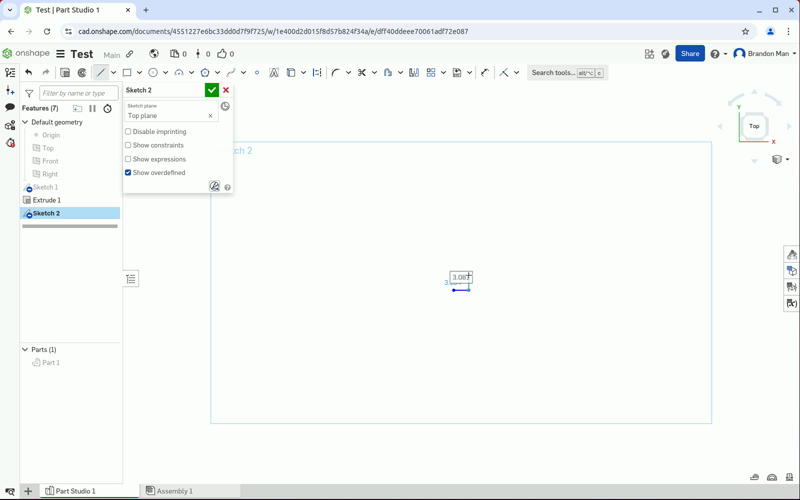
key_up(shift)
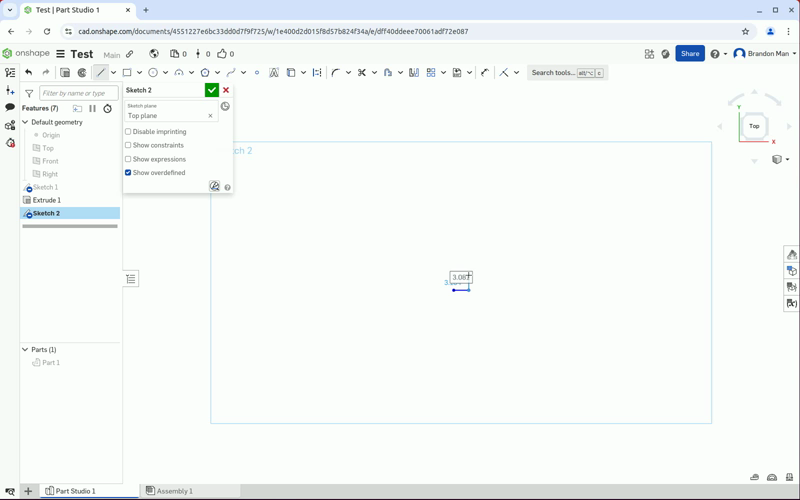
key_down(shift)
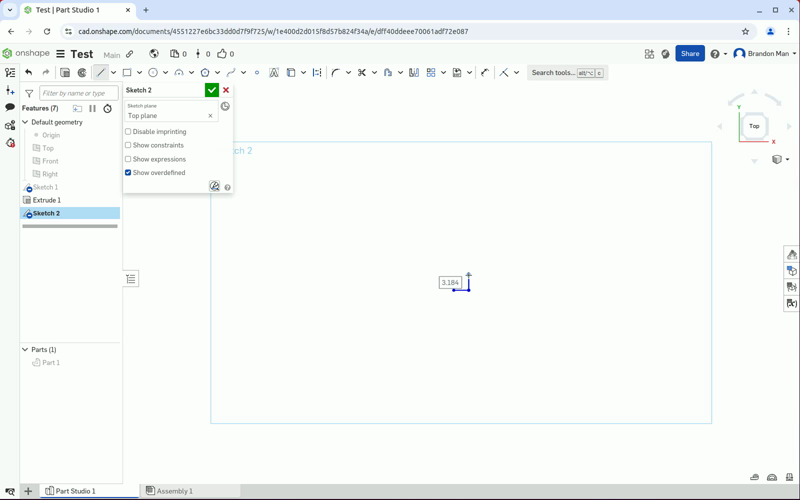
mouse_move(498, 274)
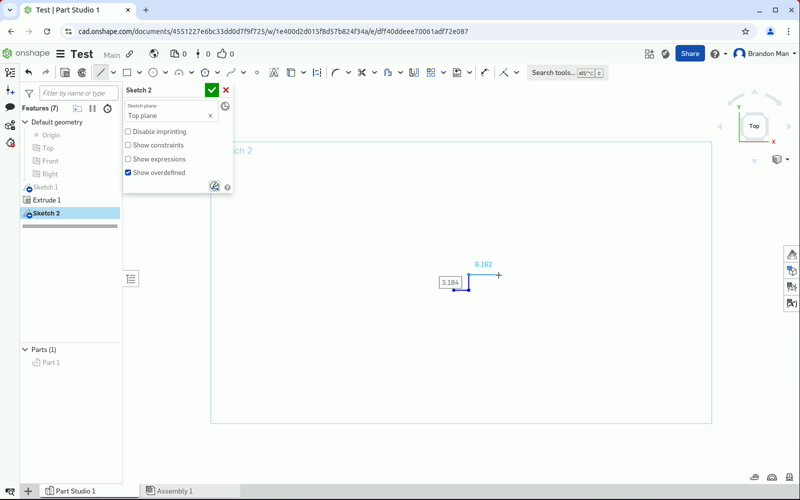
mouse_move(453, 274)
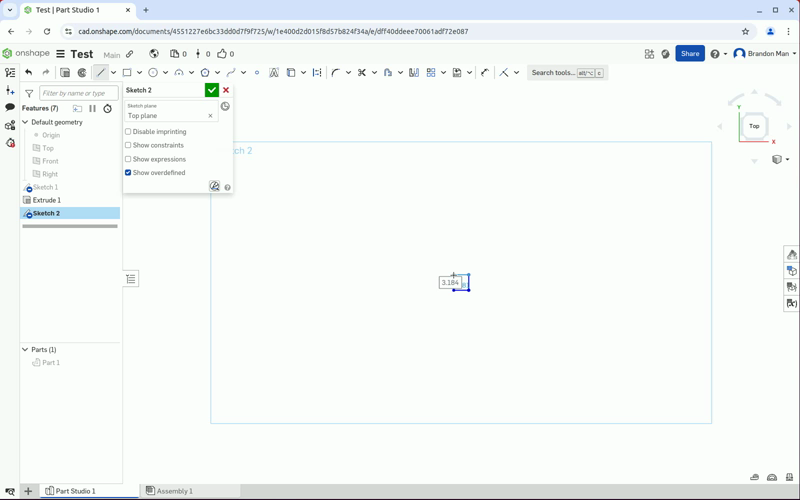
click(453, 274)
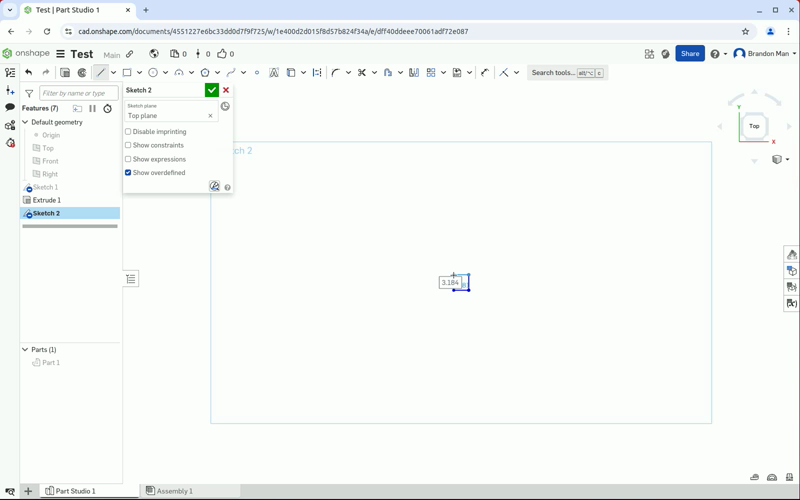
key_up(shift)
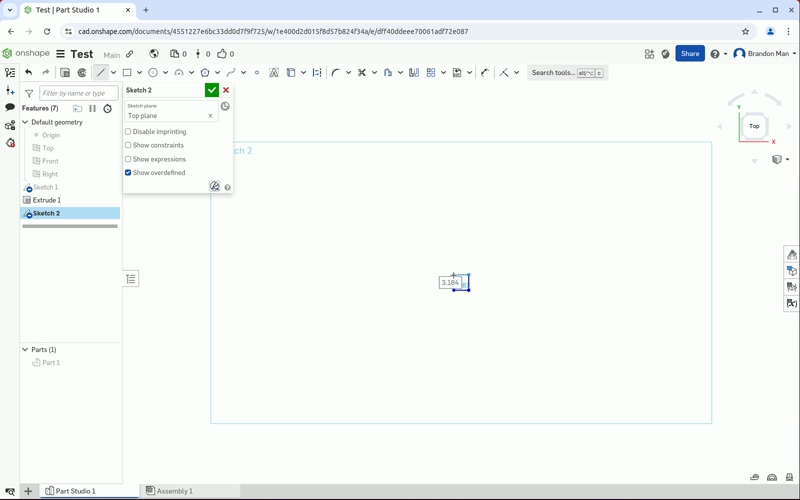
mouse_move(483, 274)
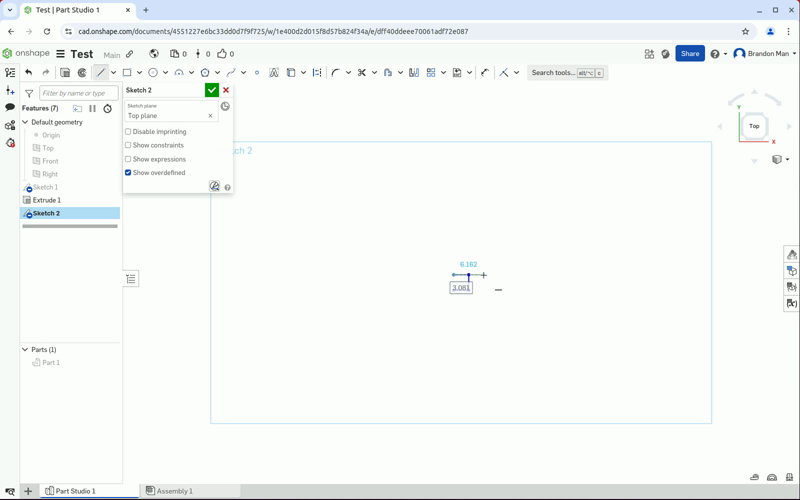
key_down(shift)
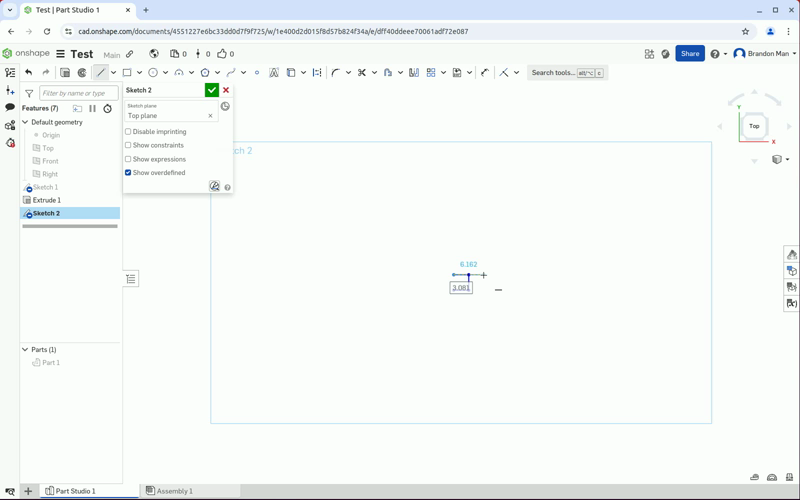
mouse_move(453, 290)
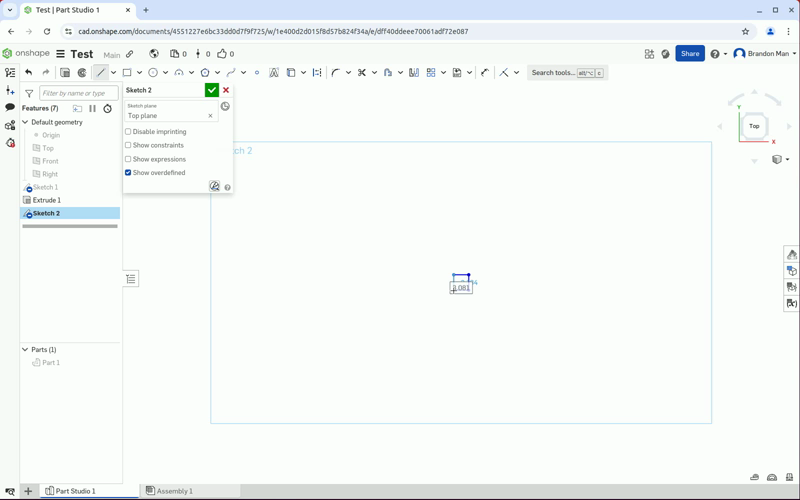
key_up(shift)
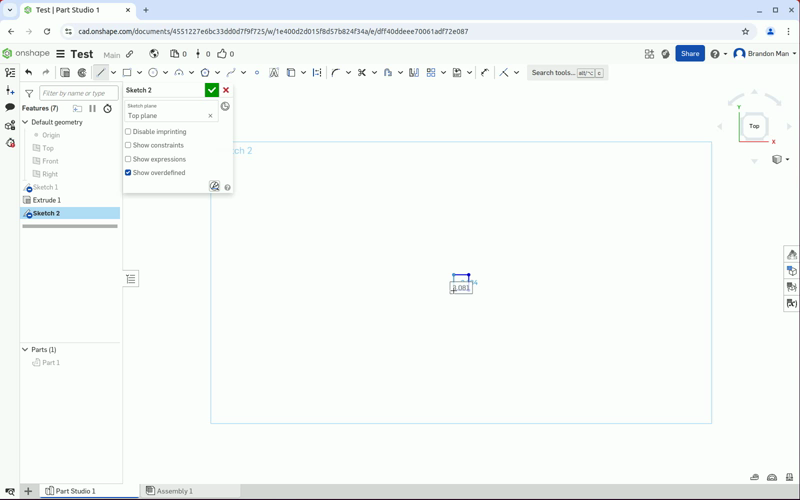
click(453, 290)
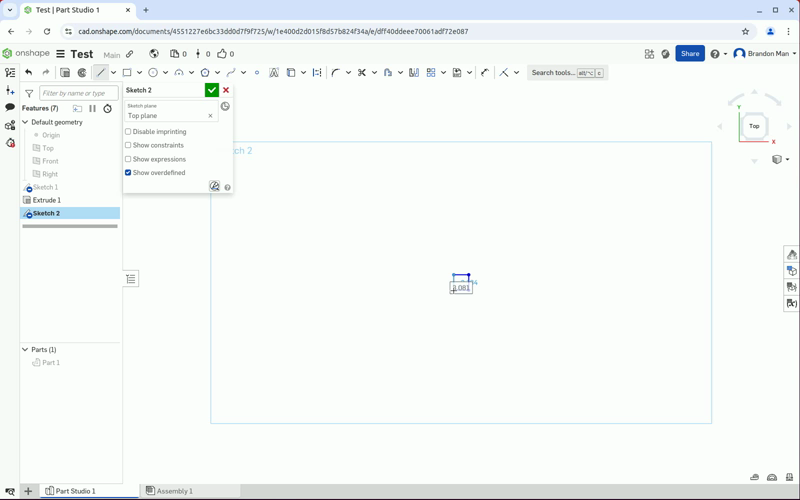
key(esc)
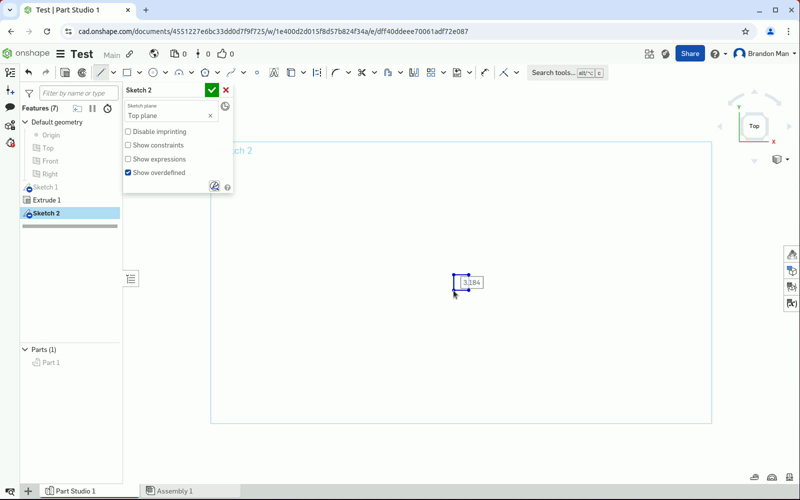
mouse_move(463, 279)
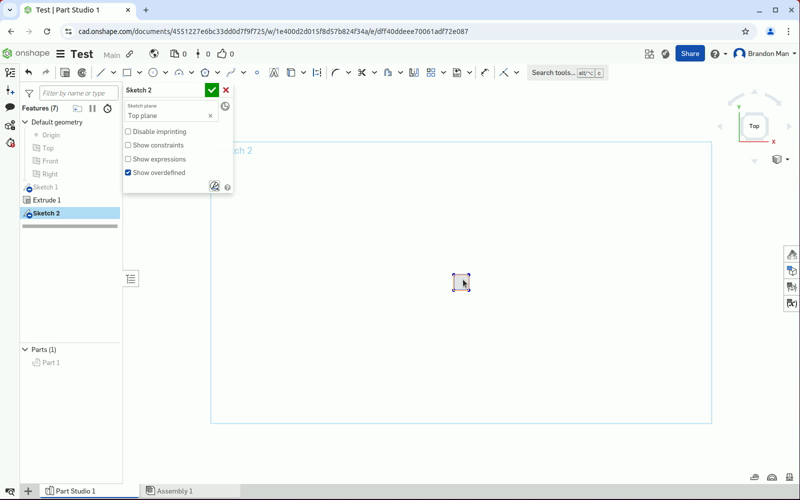
scroll(6)
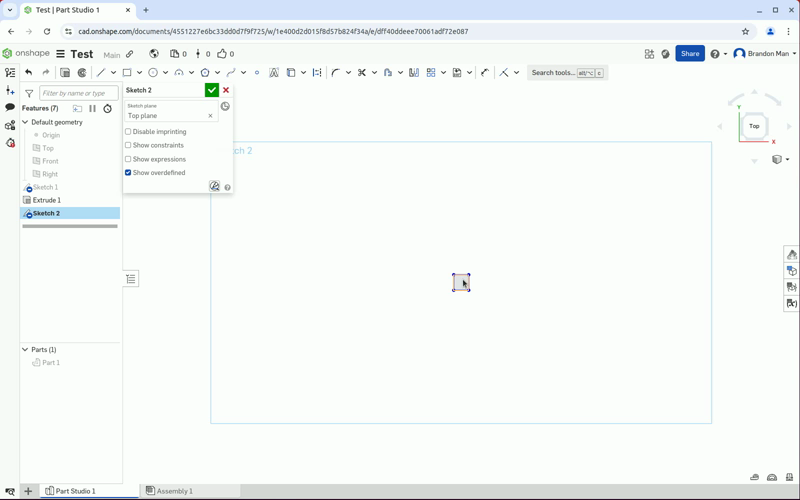
scroll(6)
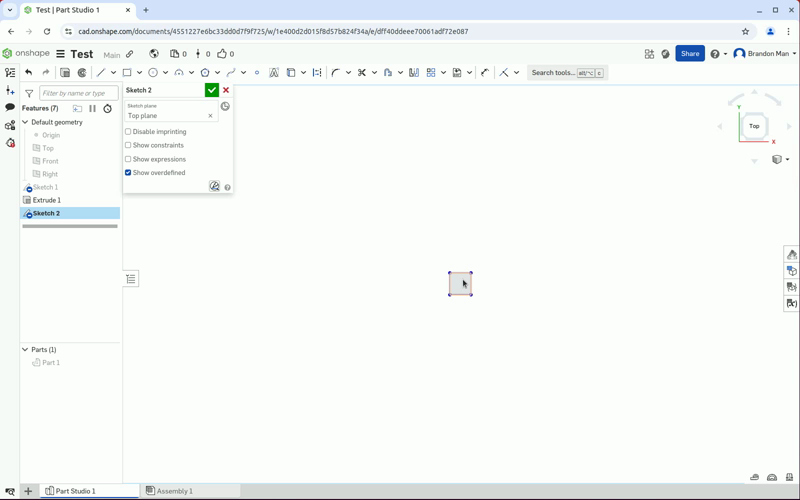
scroll(6)
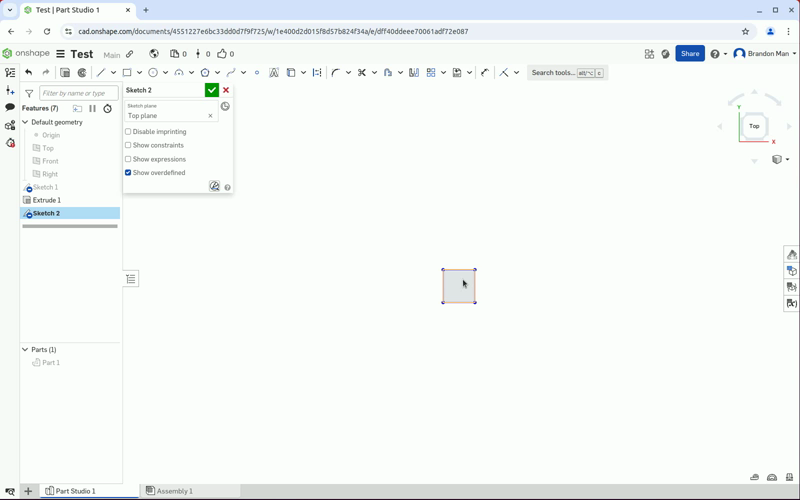
scroll(6)
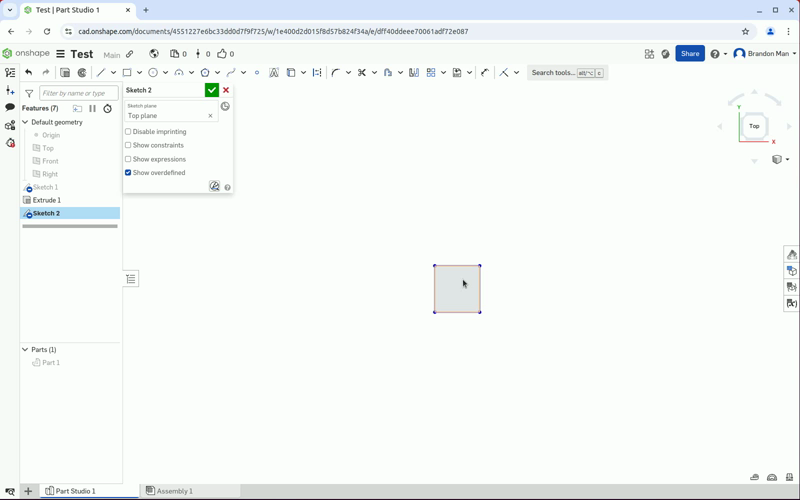
scroll(6)
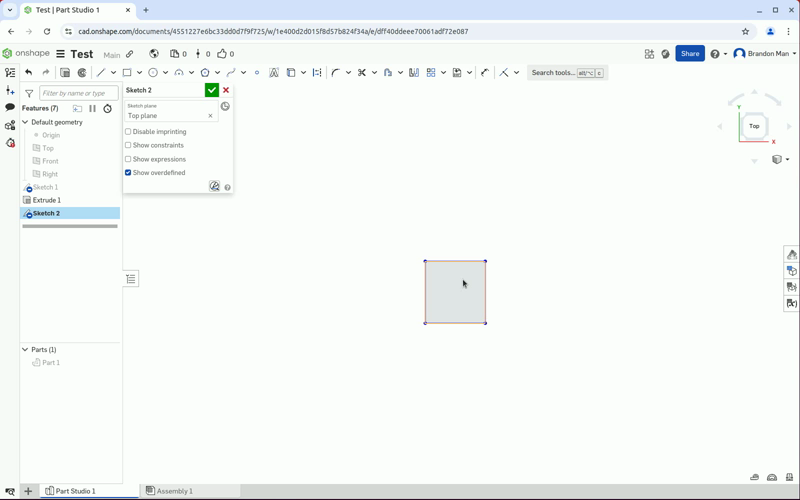
scroll(6)
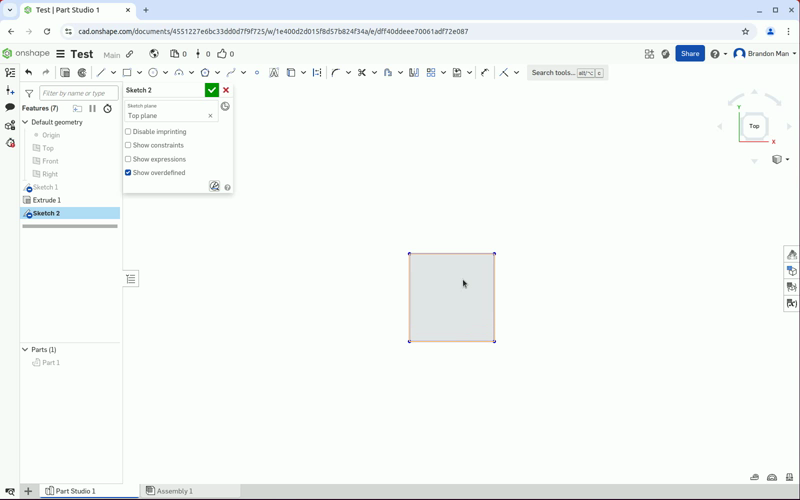
scroll(6)
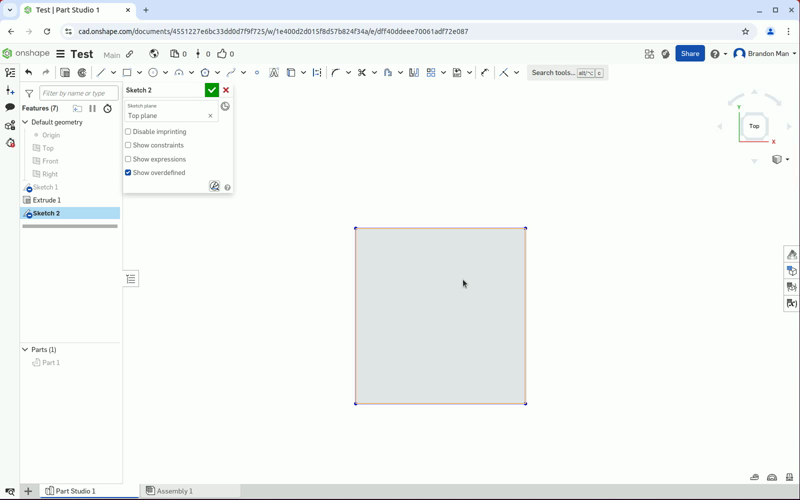
click(463, 279)
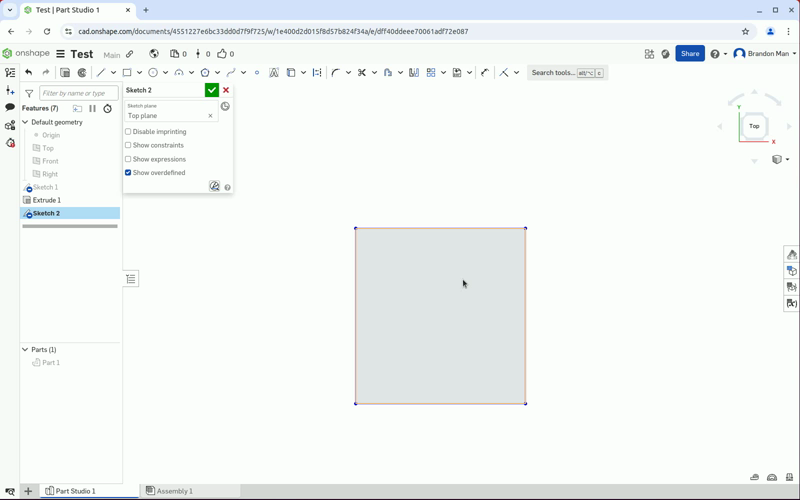
scroll(-6)
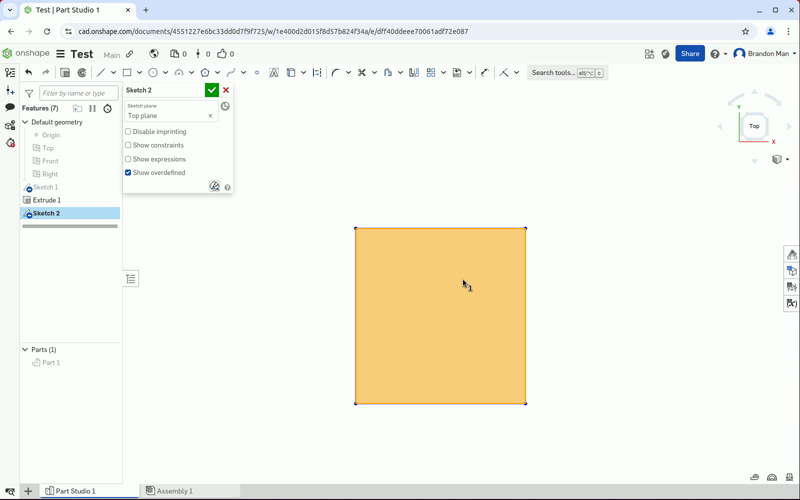
scroll(-6)
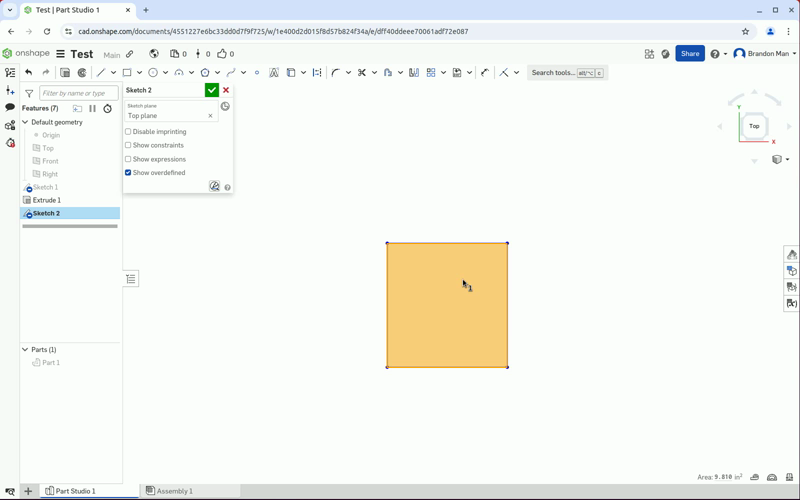
scroll(-6)
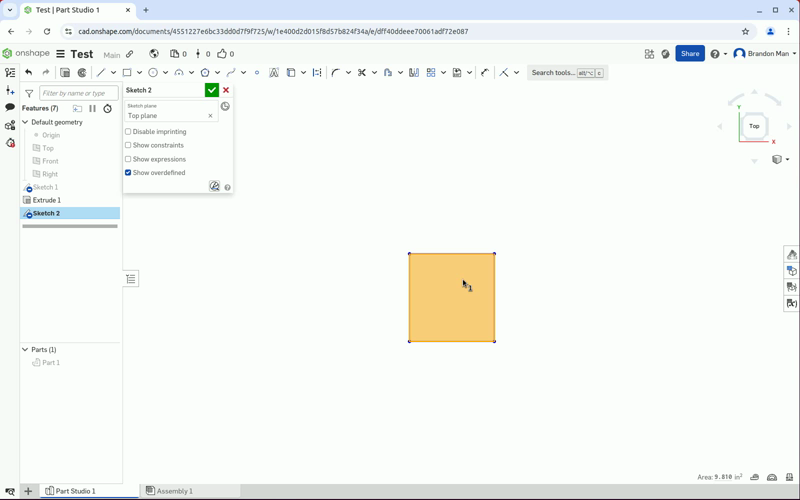
scroll(-6)
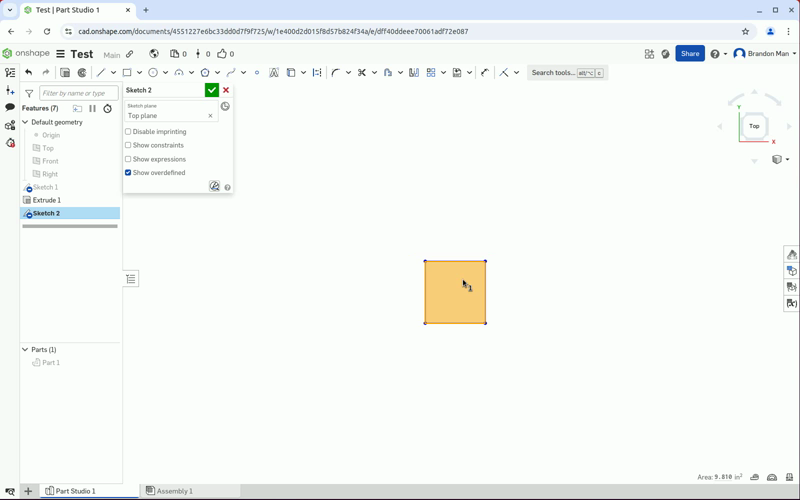
scroll(-6)
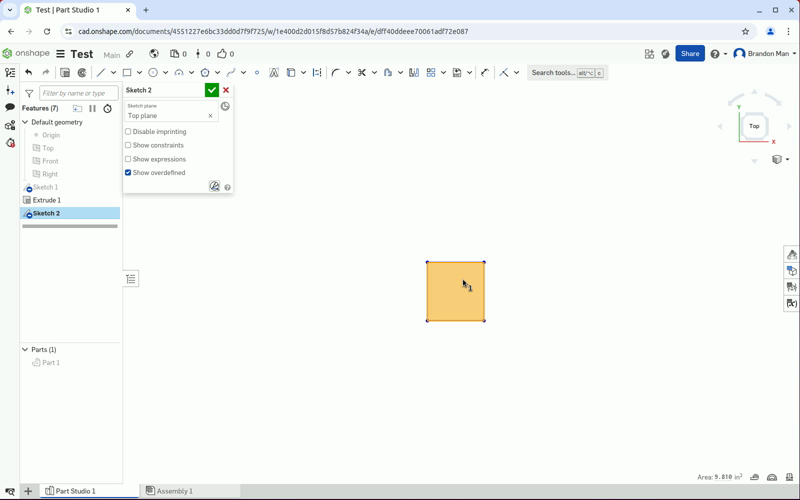
scroll(-6)
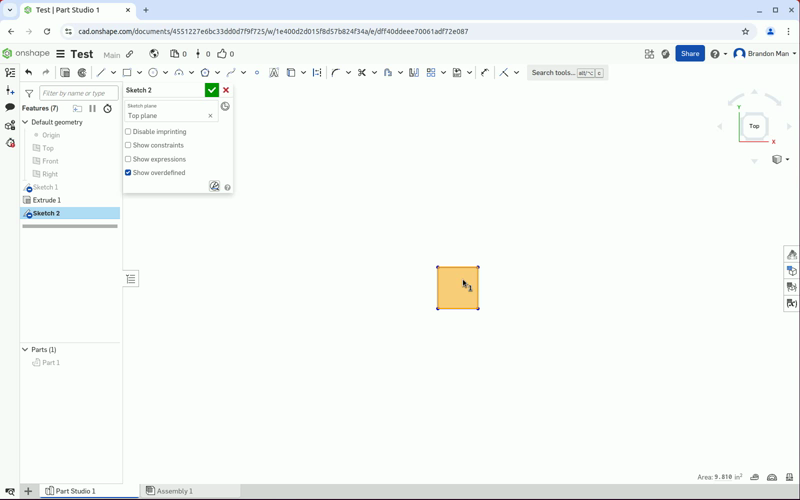
scroll(-6)
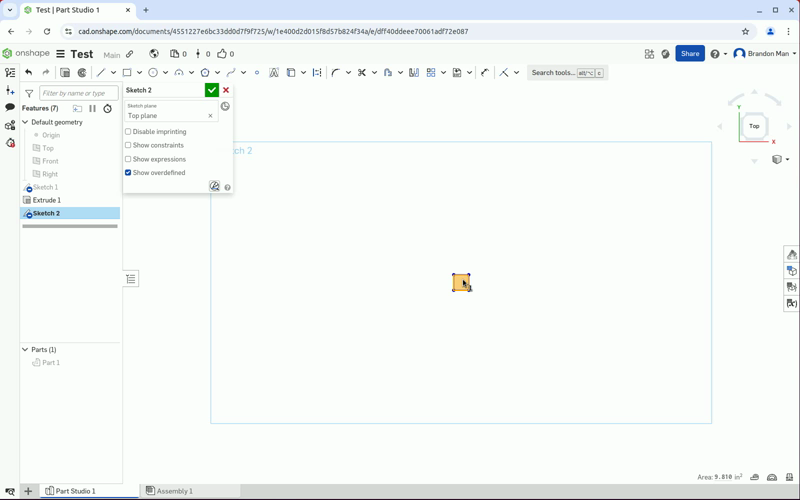
mouse_move(73, 352)
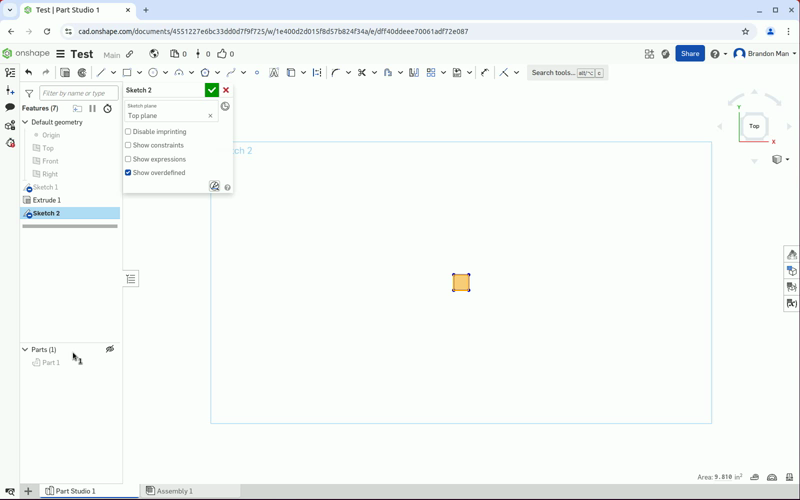
key(shift+y)
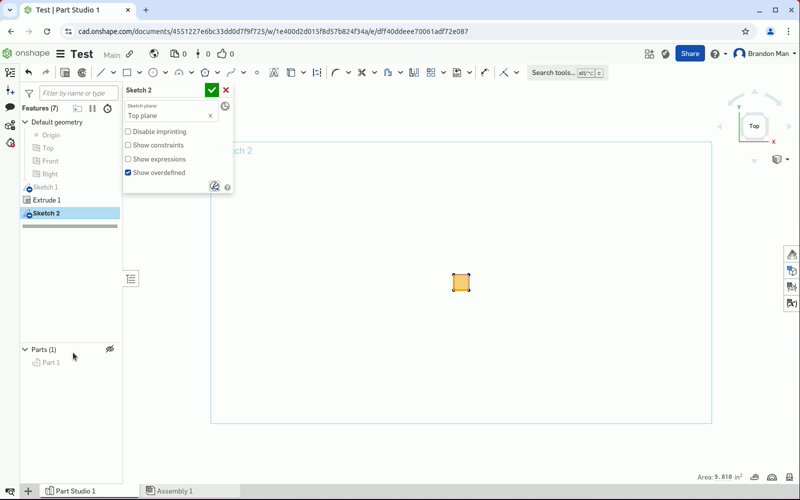
key(shift+e)
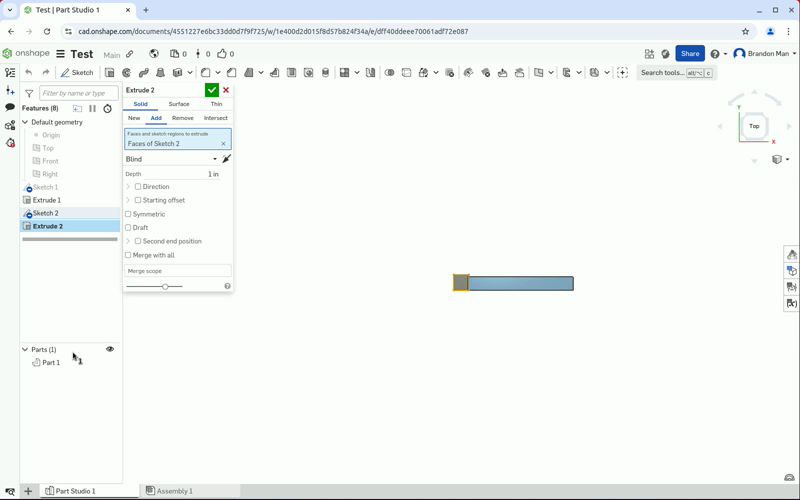
mouse_move(143, 106)
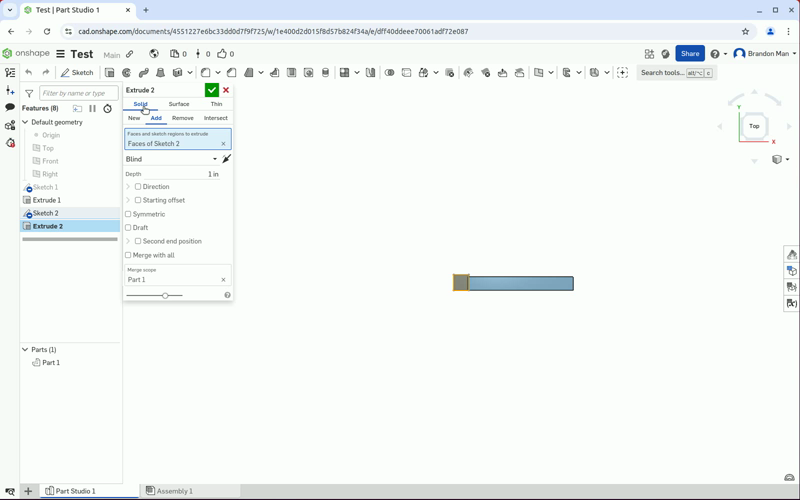
click(143, 106)
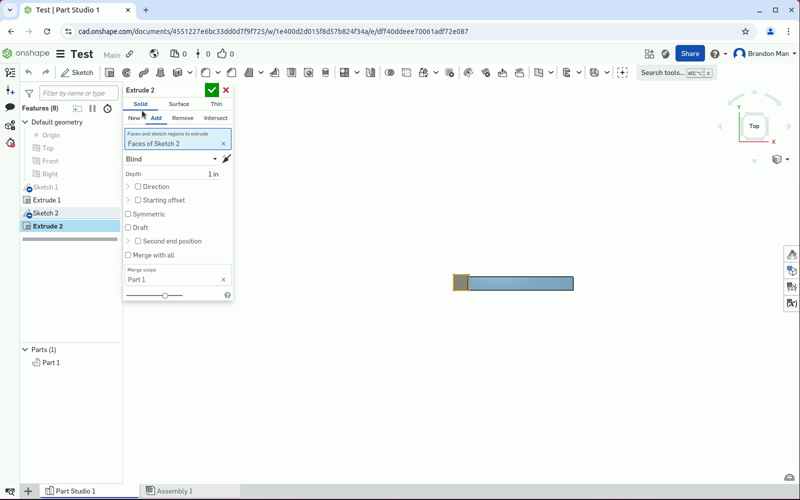
mouse_move(137, 120)
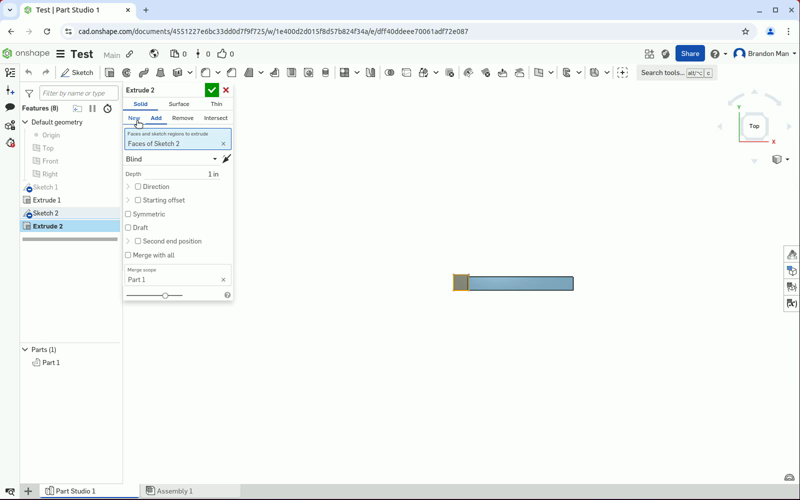
click(137, 120)
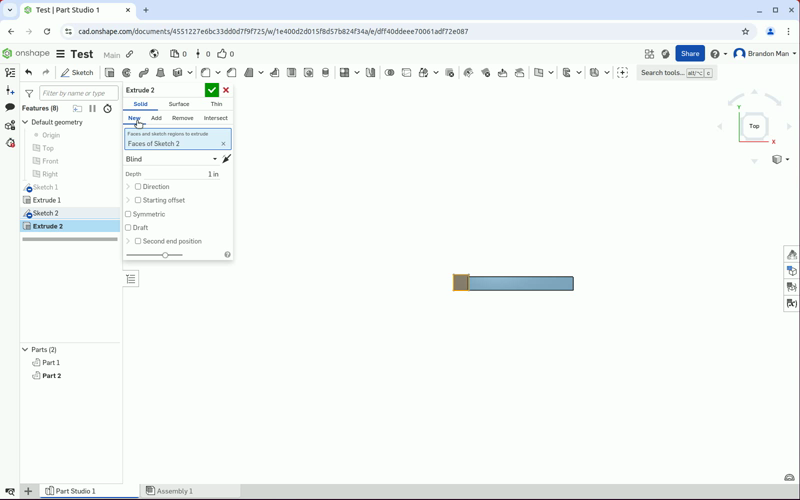
key(tab, 4)
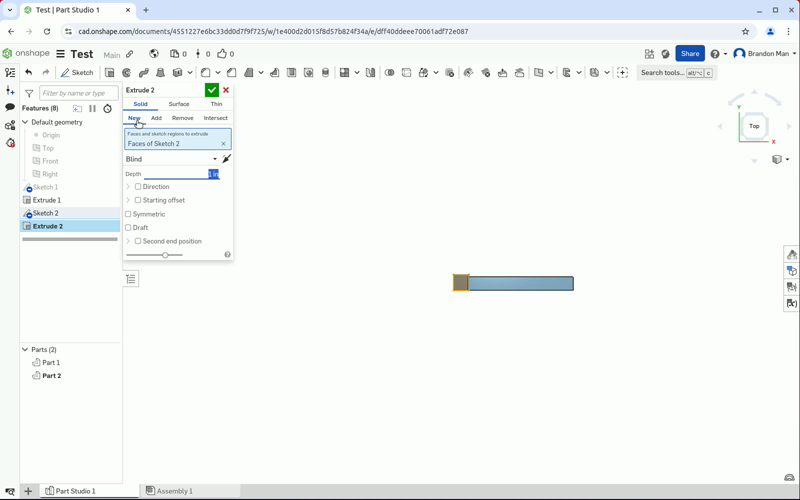
text(2.166)
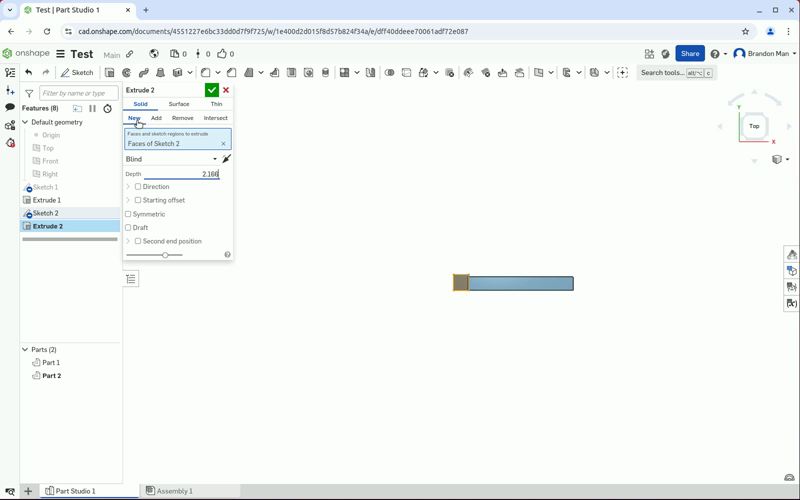
key(enter)
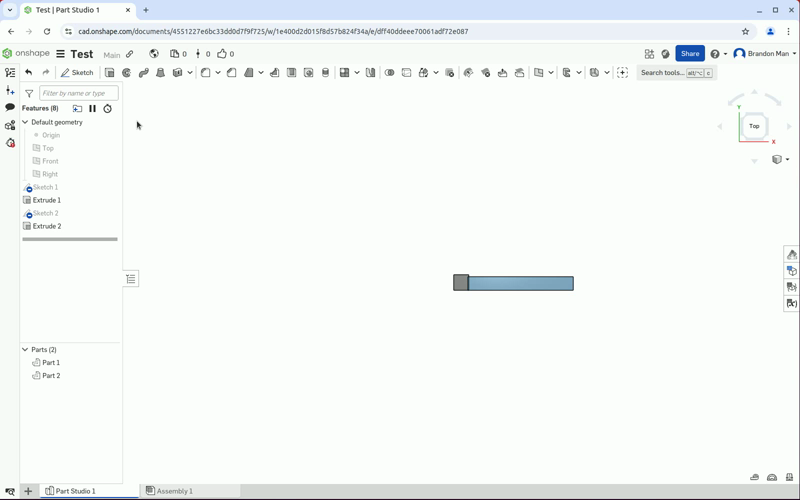
key(shift+h)
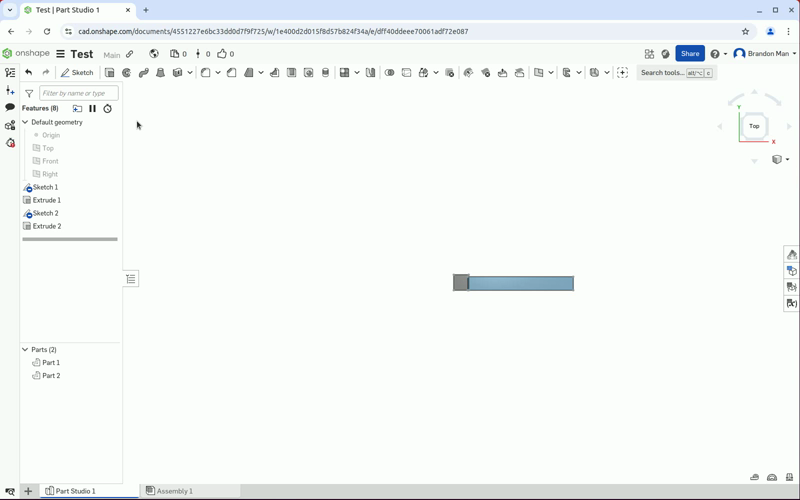
key(shift+h)
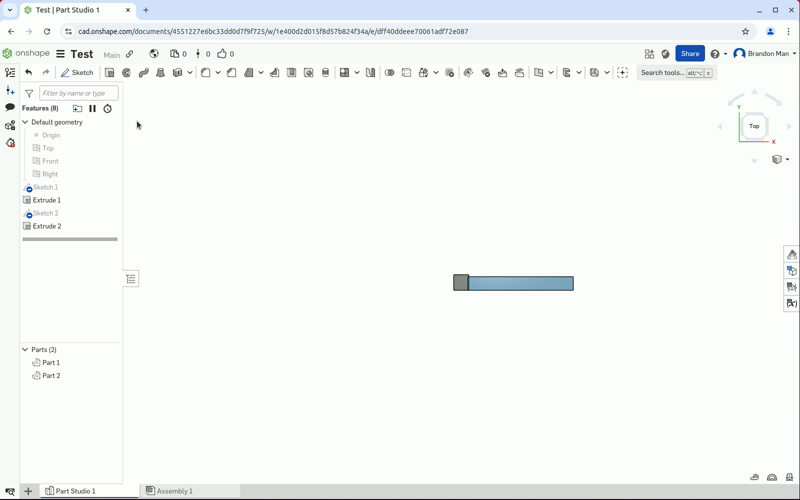
mouse_move(73, 189)
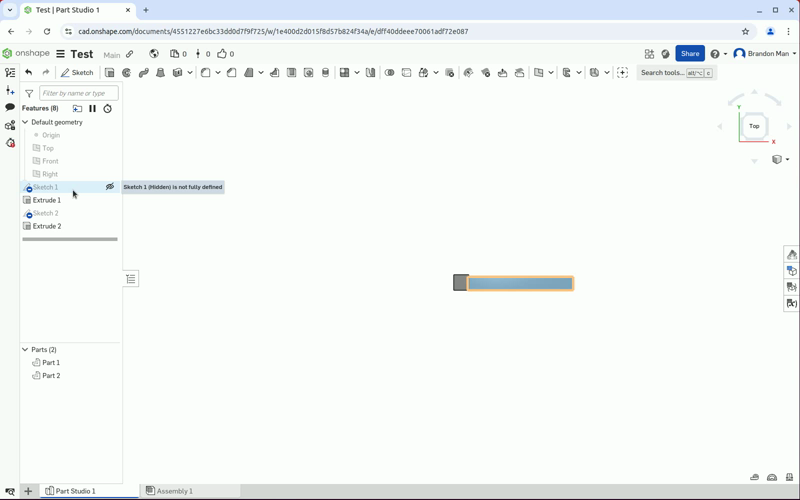
click(73, 189)
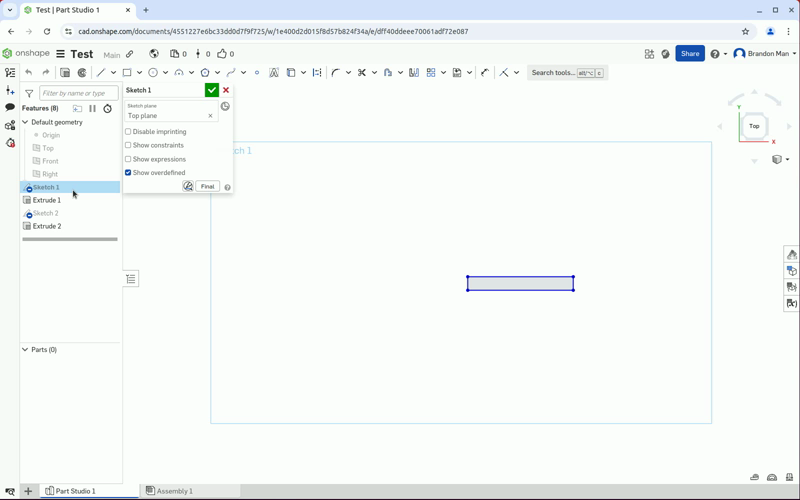
mouse_move(229, 92)
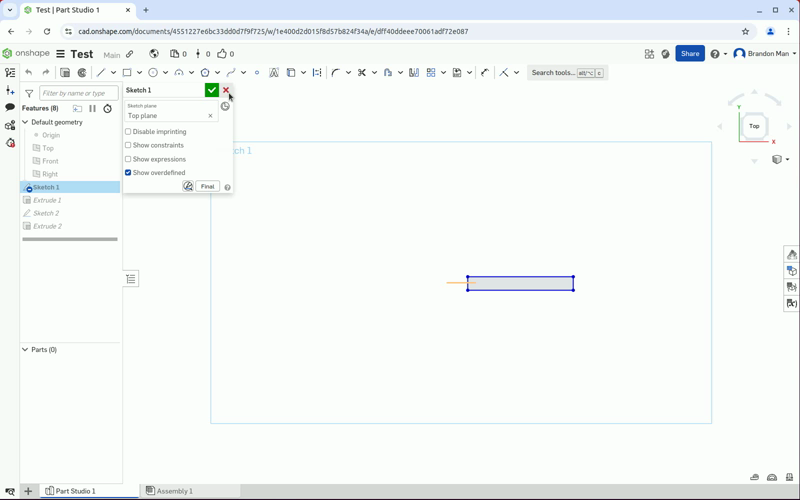
click(229, 92)
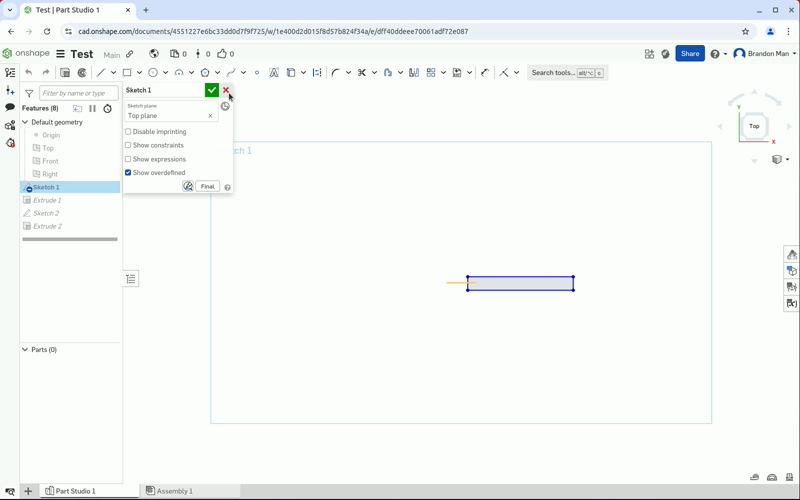
key(shift+s)
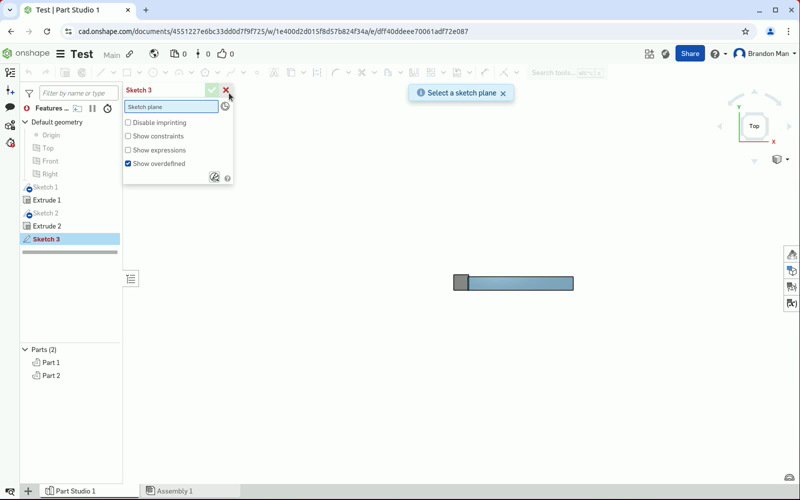
mouse_move(73, 150)
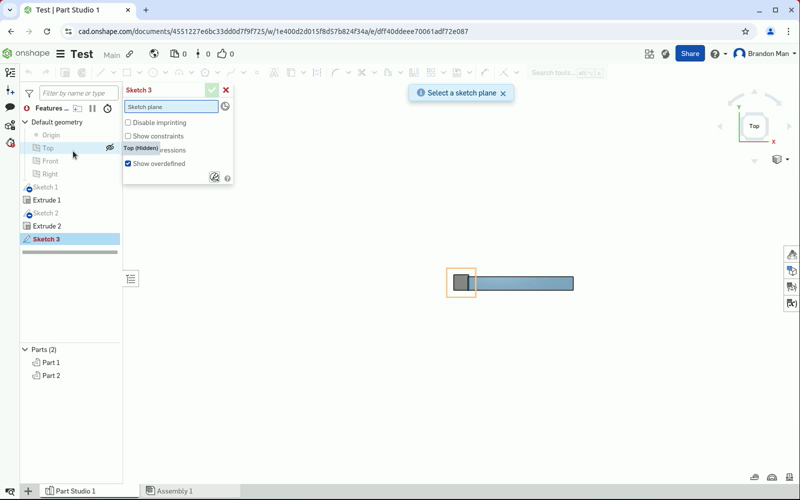
click(73, 150)
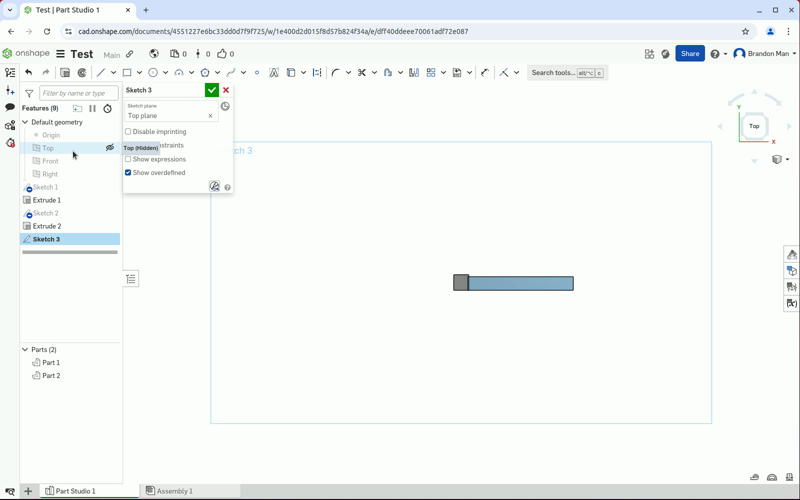
mouse_move(73, 352)
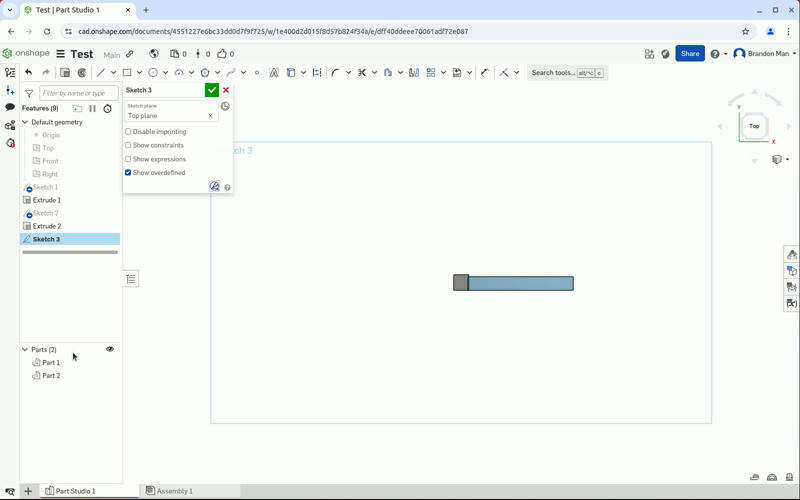
key(y)
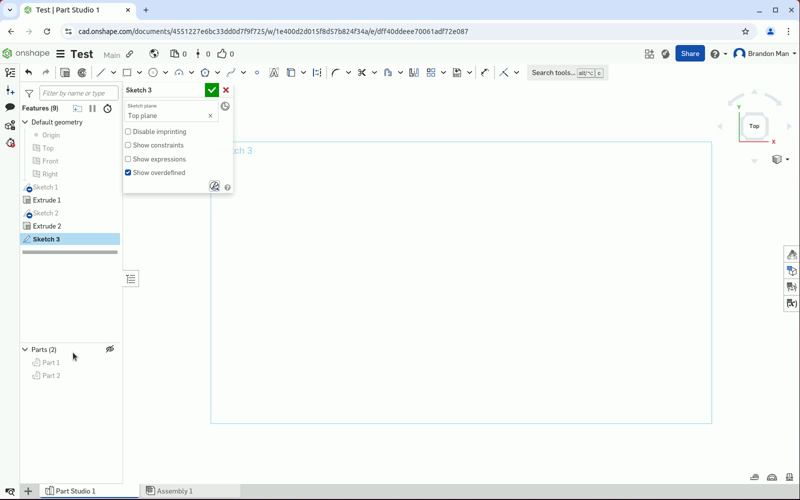
key(l)
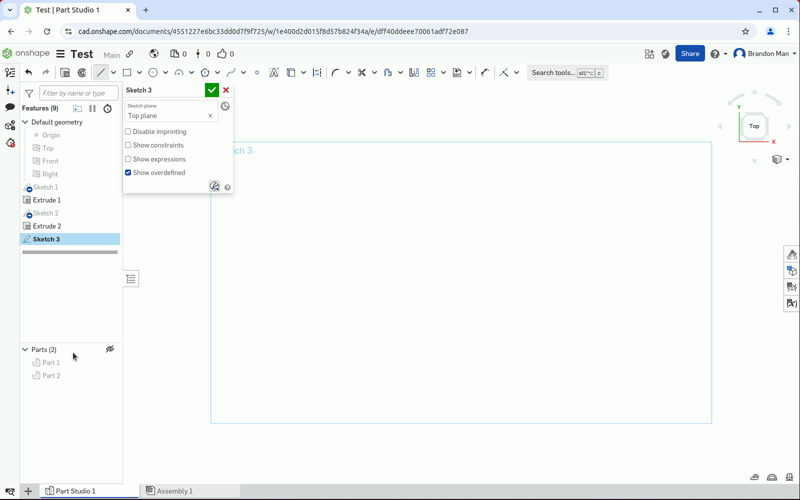
key_down(shift)
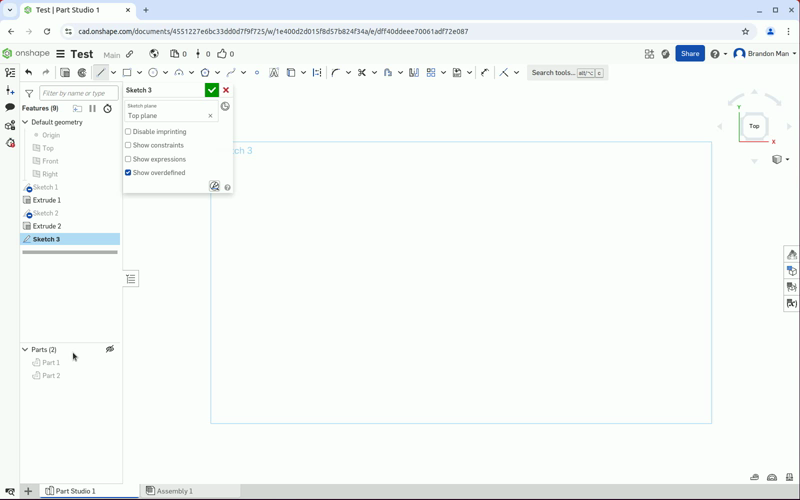
mouse_move(453, 275)
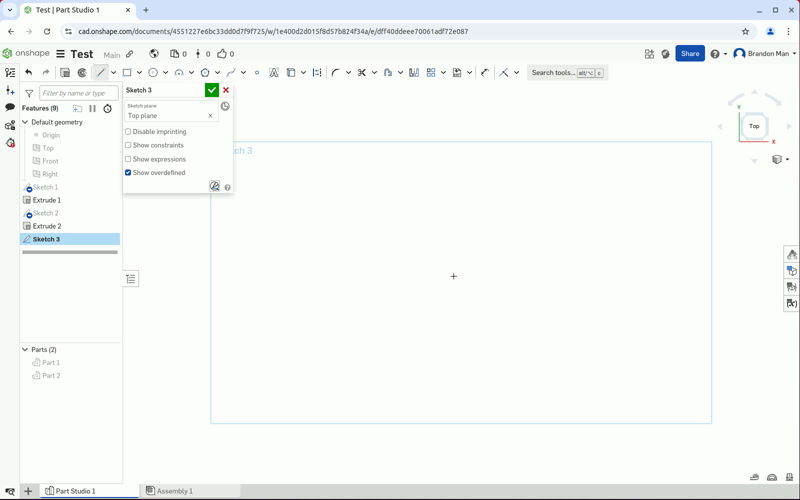
click(453, 275)
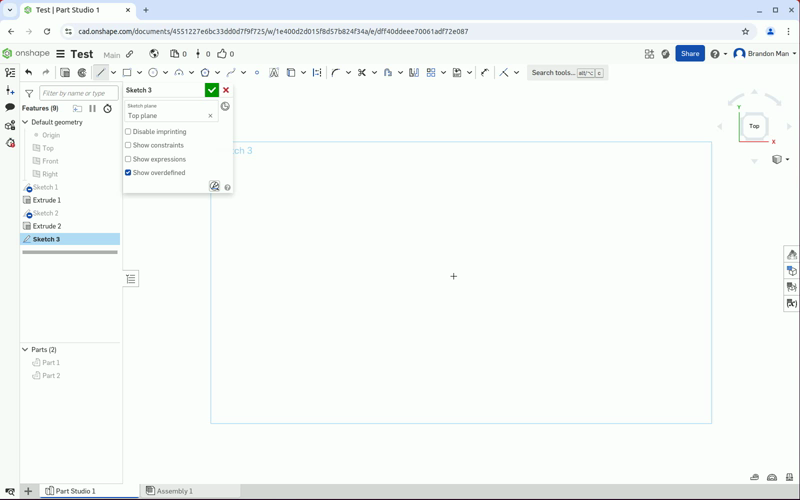
key_up(shift)
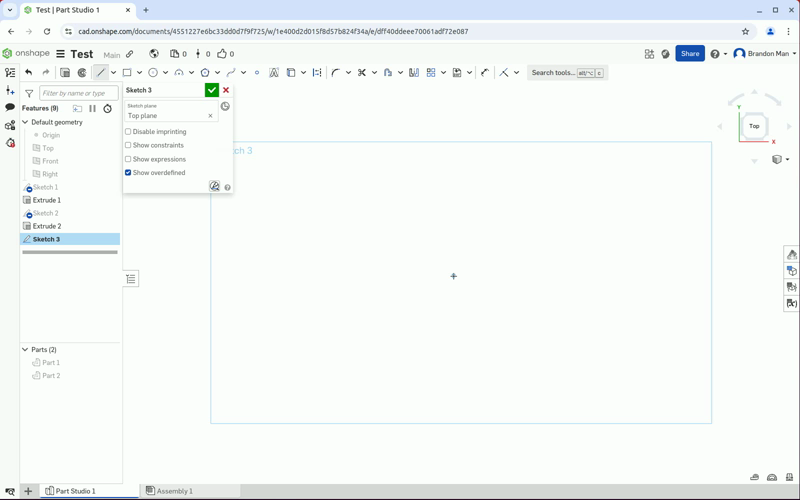
key_down(shift)
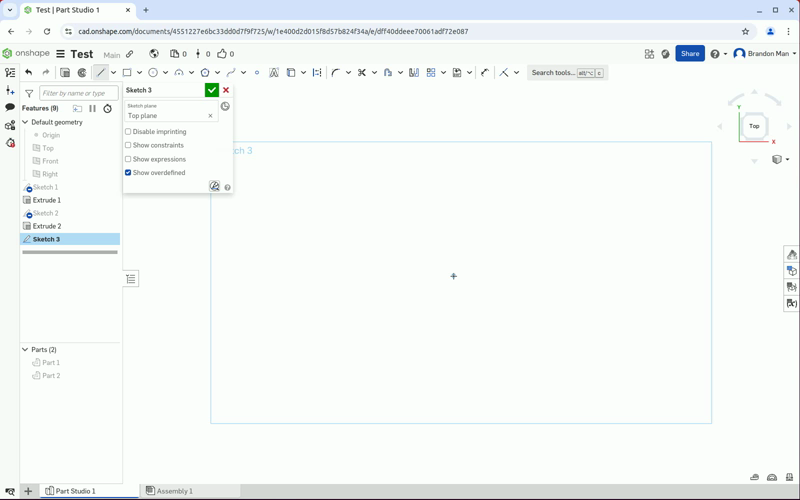
mouse_move(483, 275)
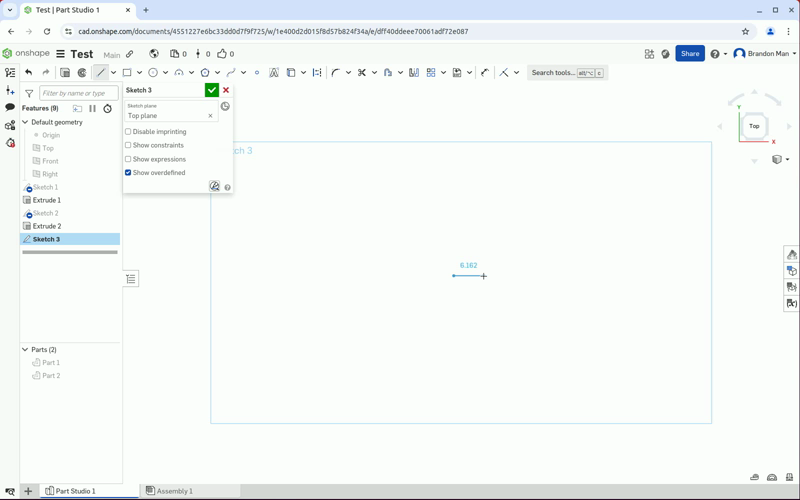
mouse_move(467, 275)
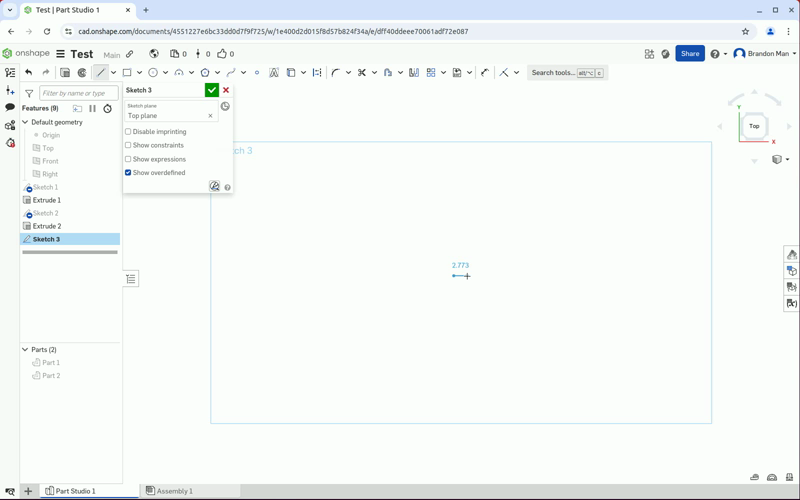
click(467, 275)
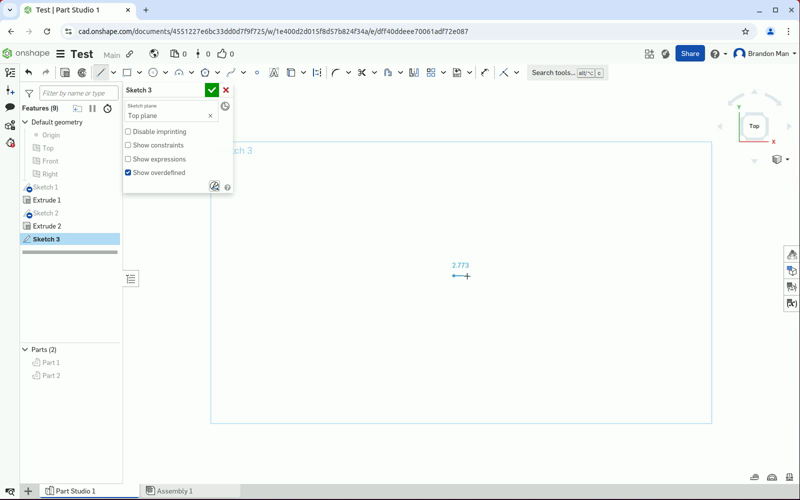
key_up(shift)
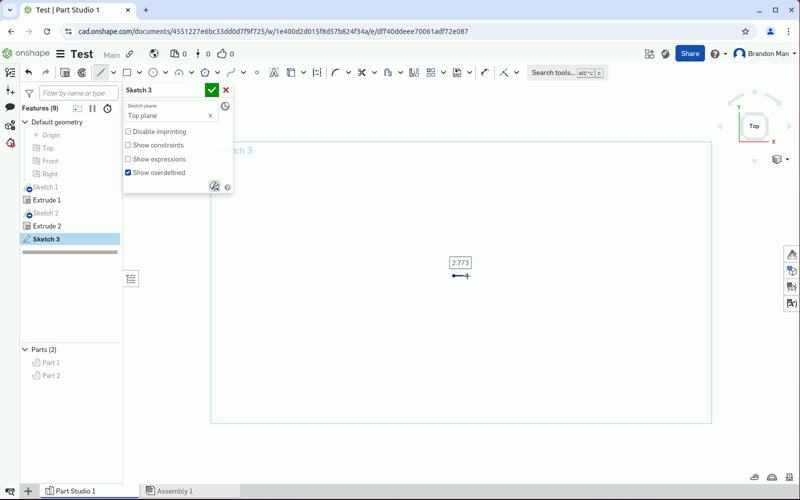
key_down(shift)
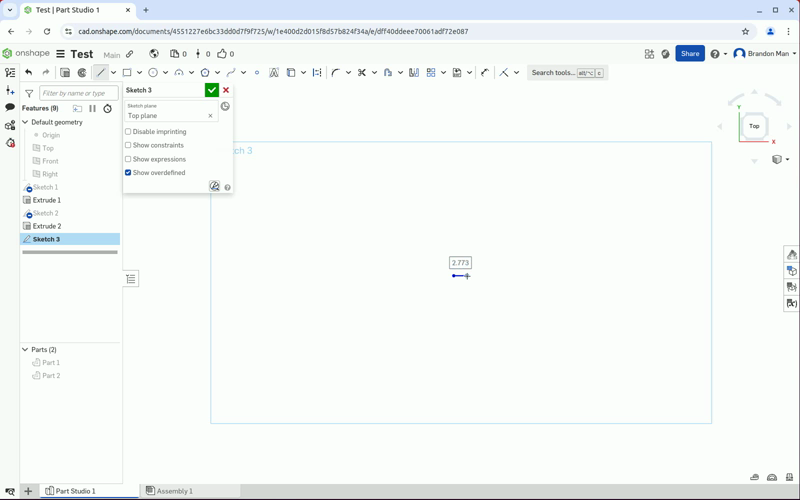
mouse_move(467, 170)
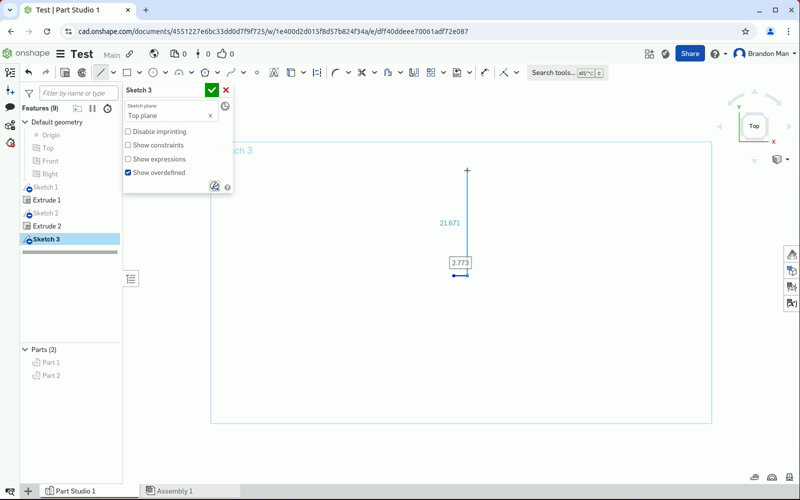
click(467, 170)
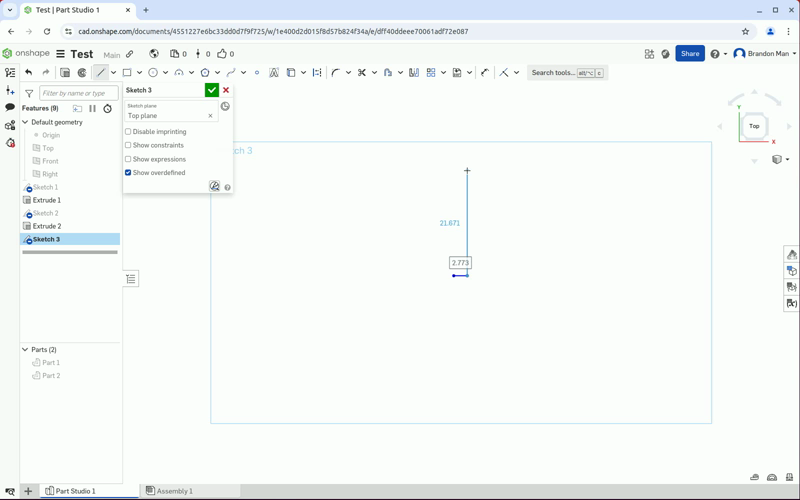
key_up(shift)
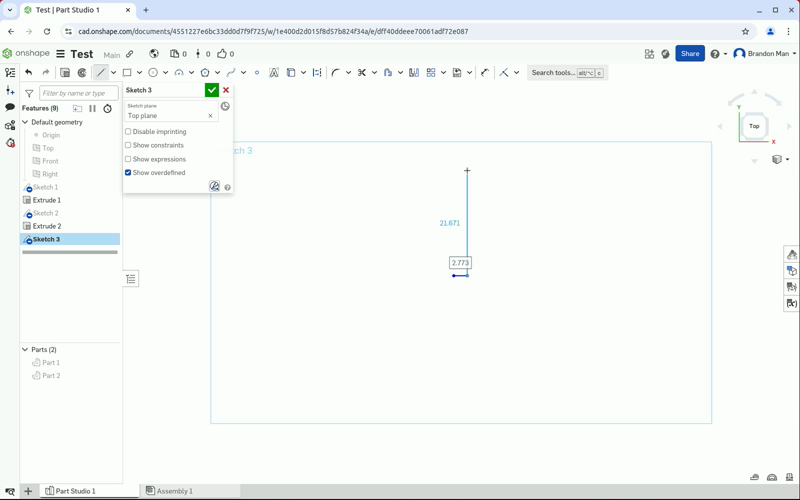
key_down(shift)
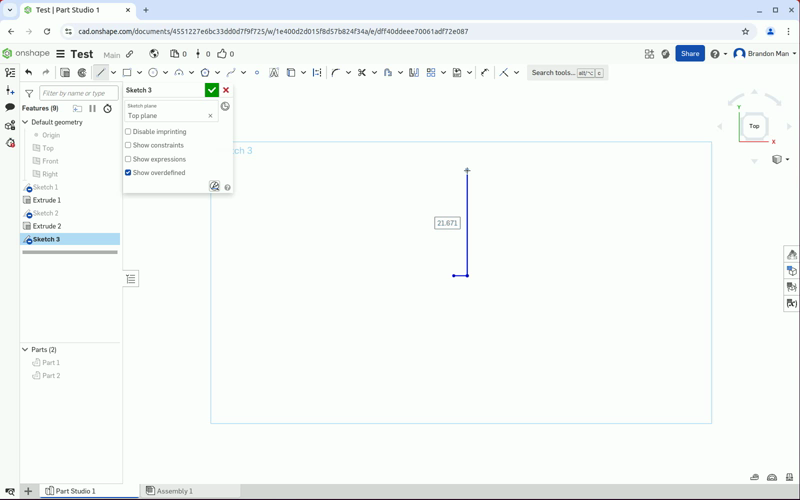
mouse_move(497, 170)
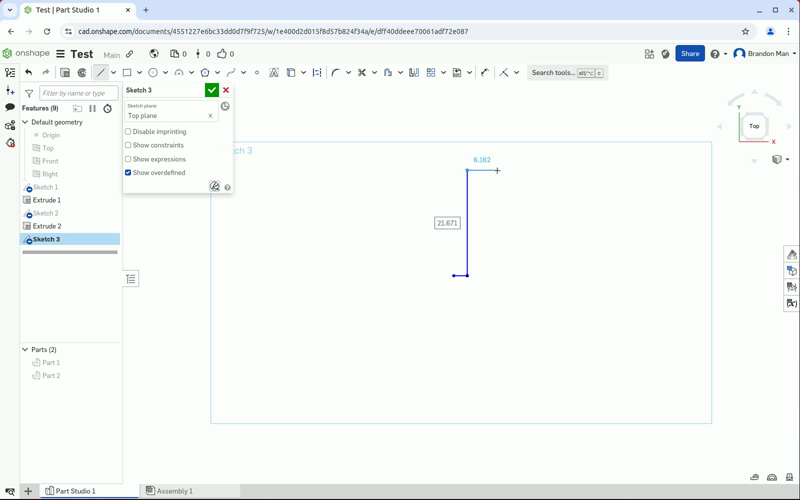
mouse_move(453, 170)
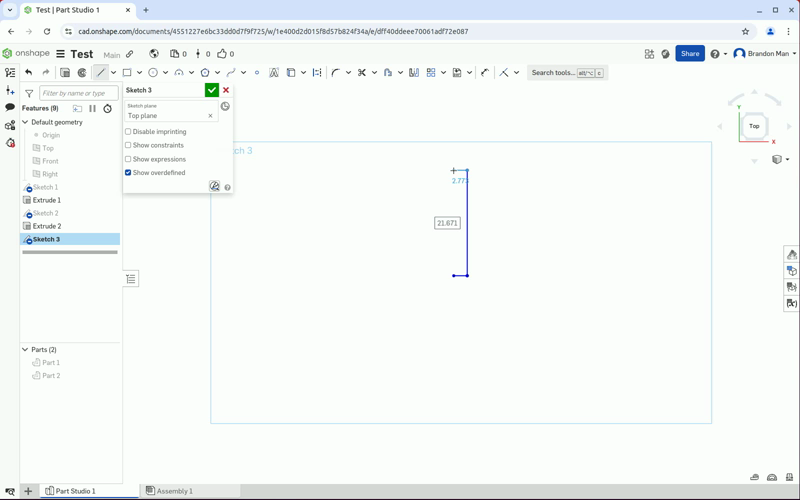
click(453, 170)
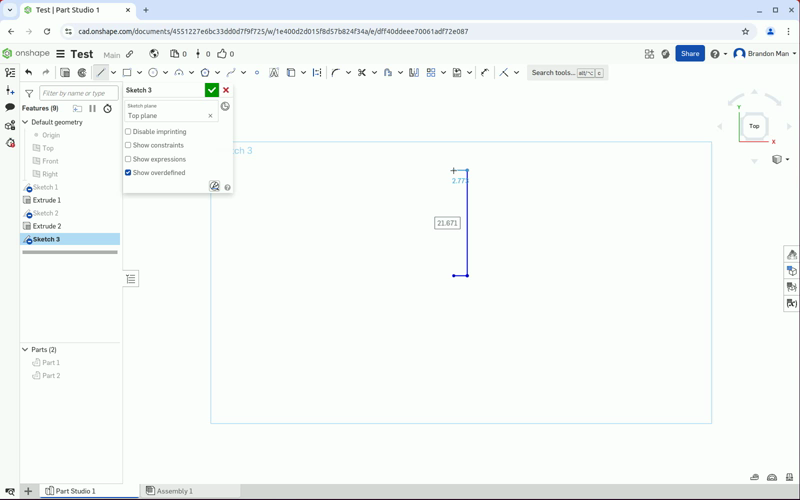
key_up(shift)
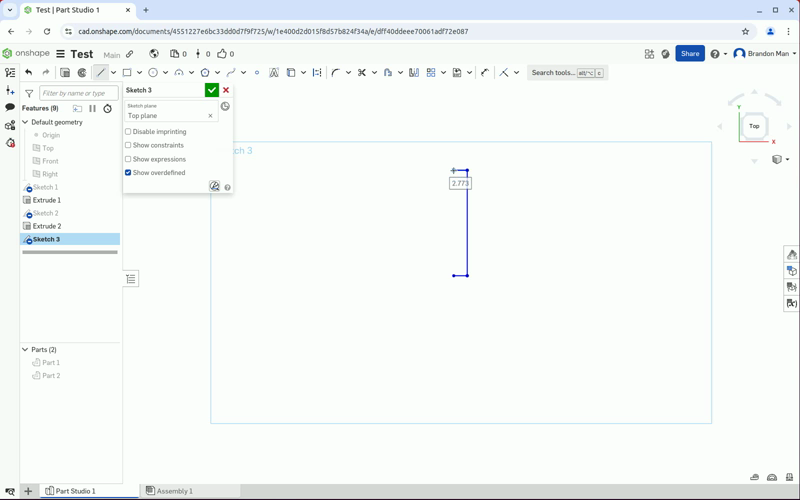
key_down(shift)
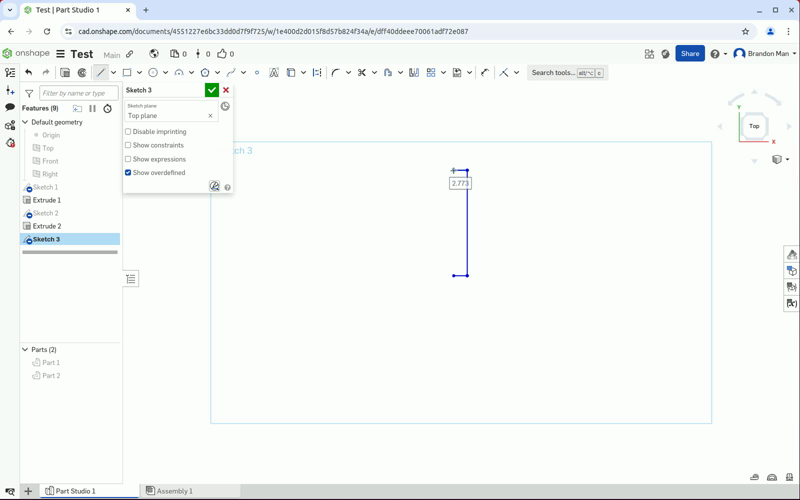
mouse_move(453, 275)
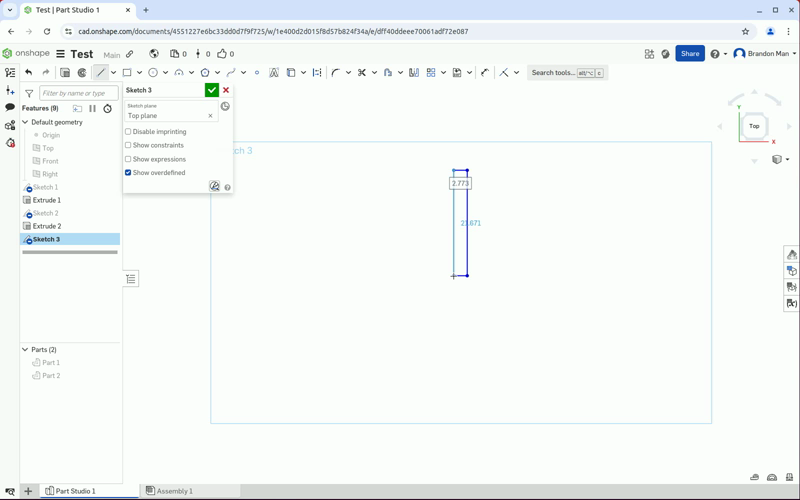
key_up(shift)
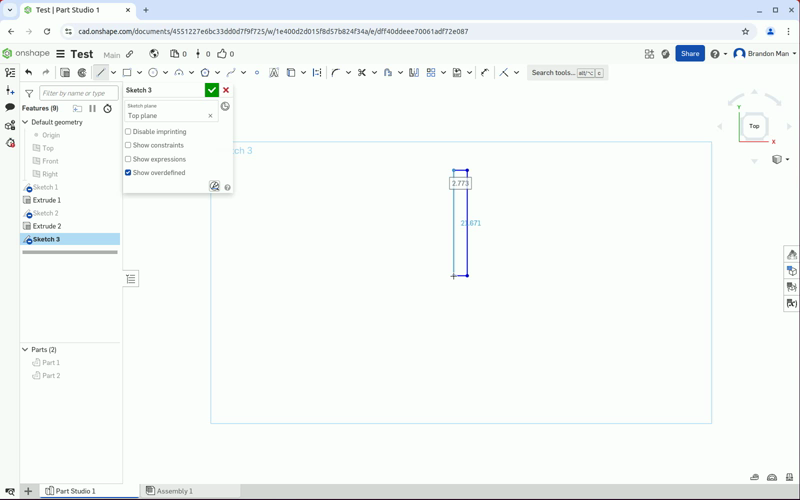
click(453, 275)
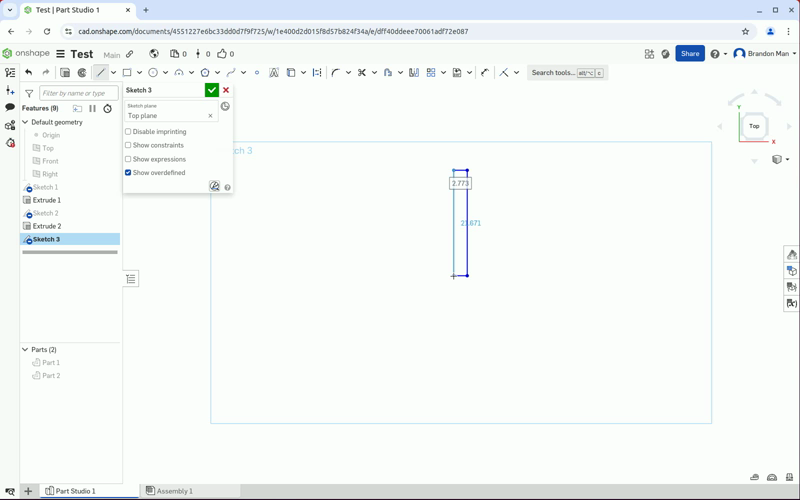
key(esc)
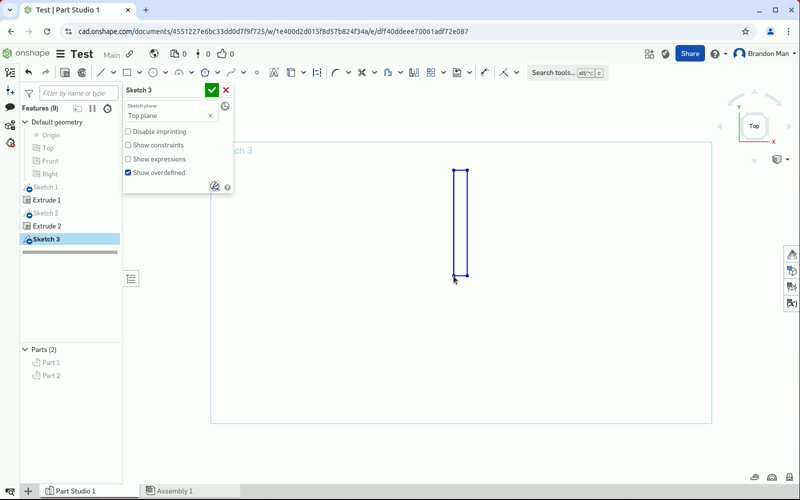
mouse_move(455, 213)
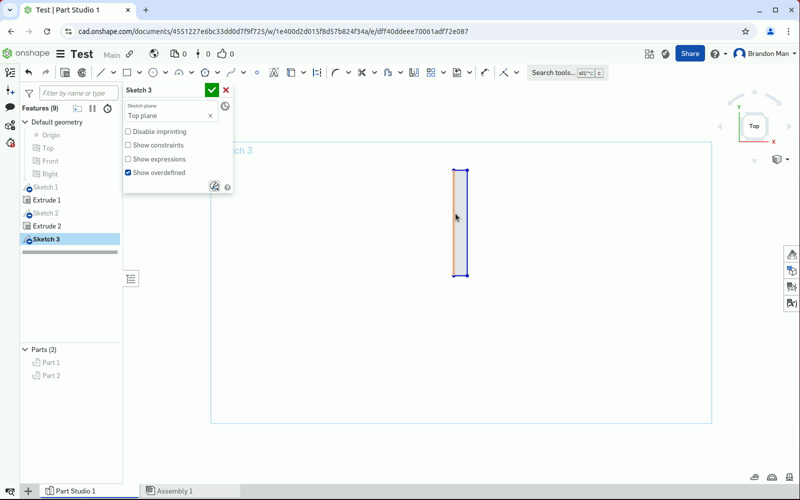
scroll(6)
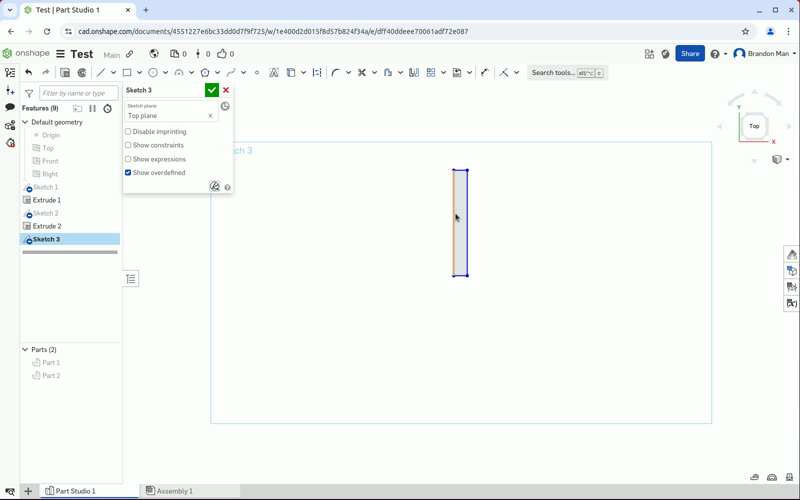
scroll(6)
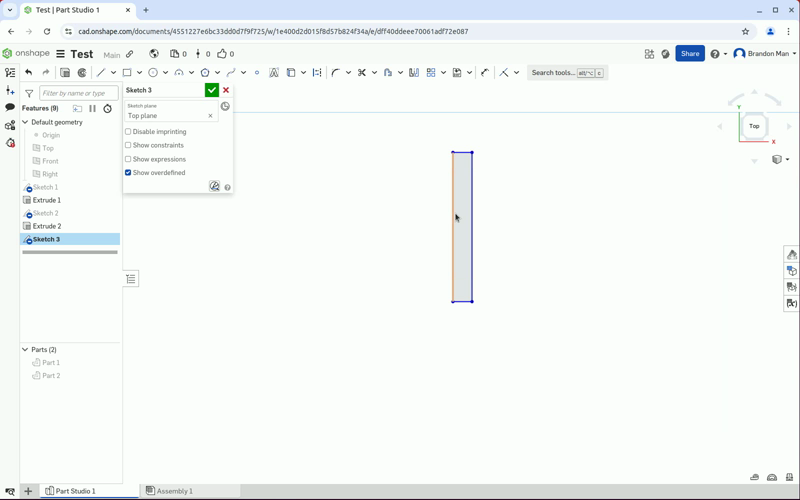
scroll(6)
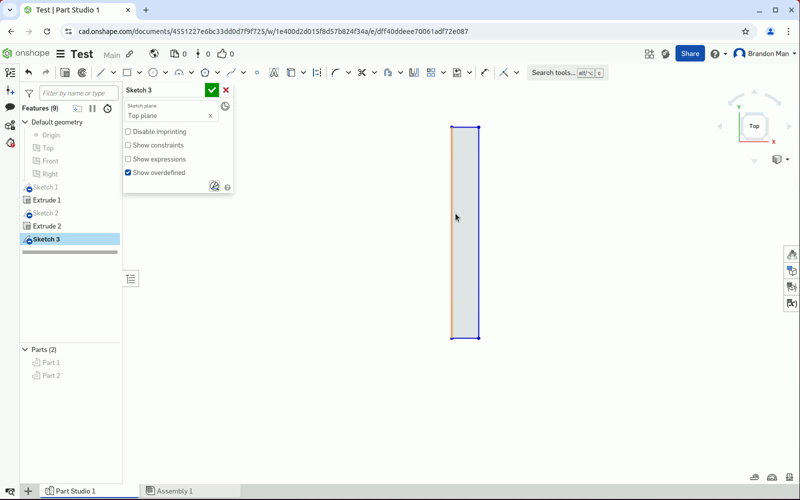
scroll(6)
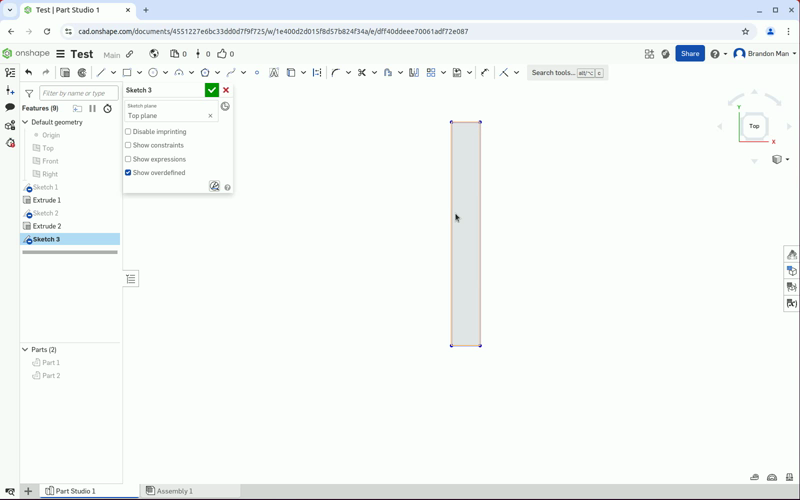
scroll(6)
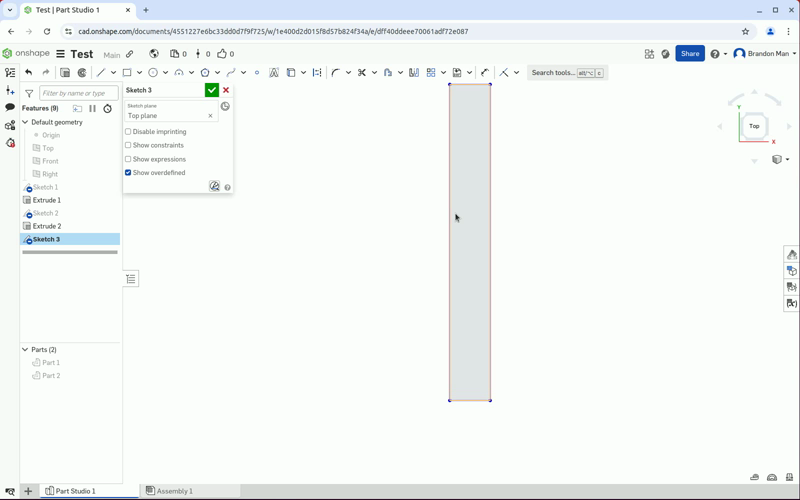
scroll(6)
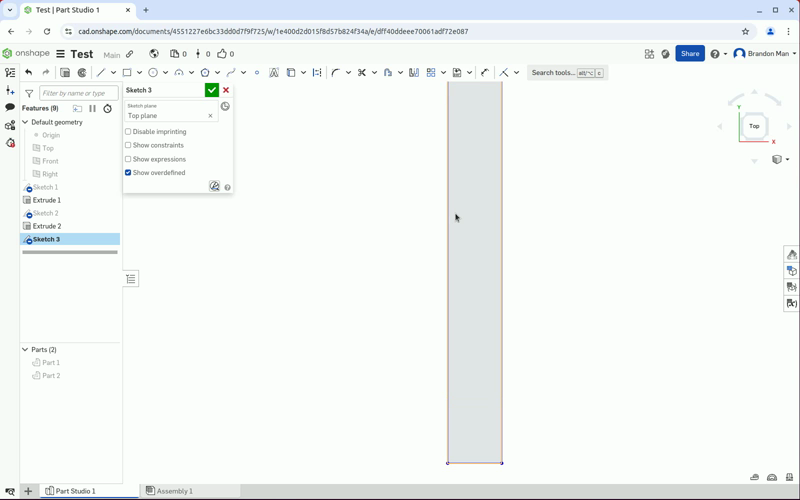
scroll(6)
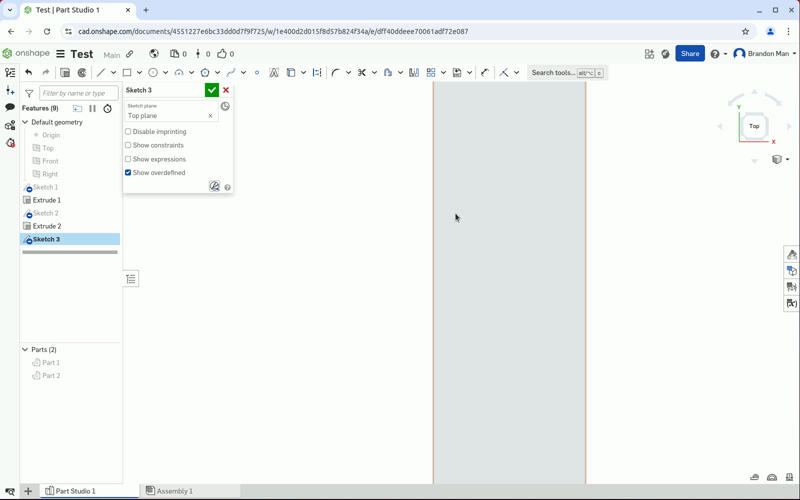
click(455, 213)
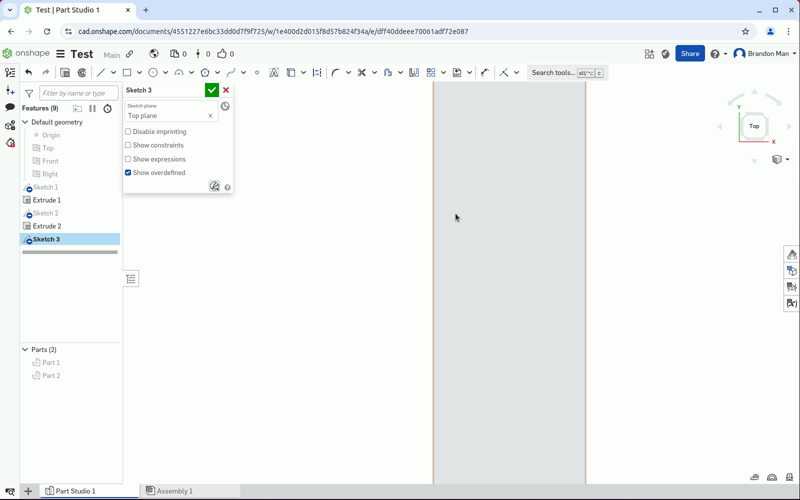
scroll(-6)
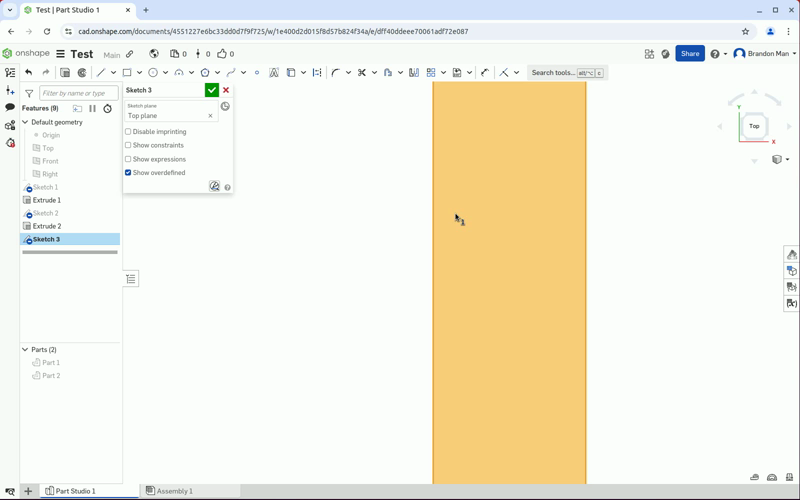
scroll(-6)
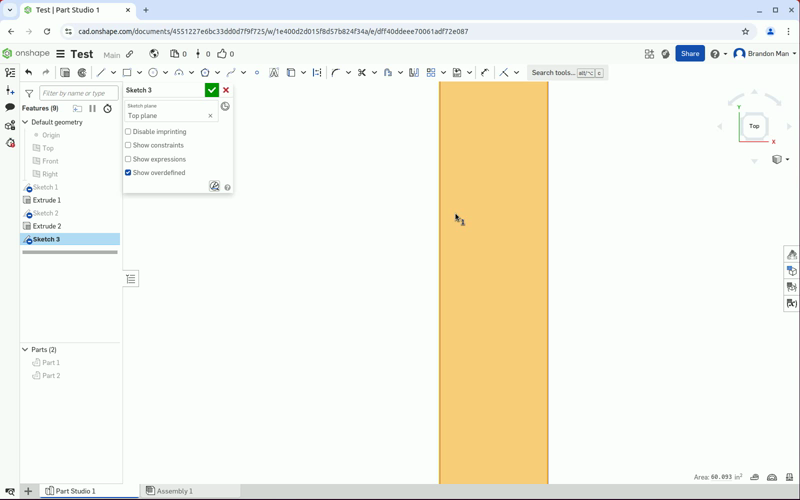
scroll(-6)
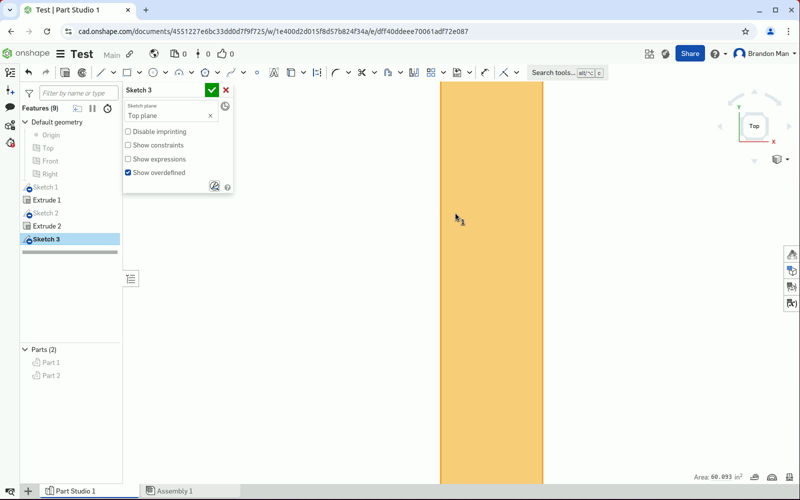
scroll(-6)
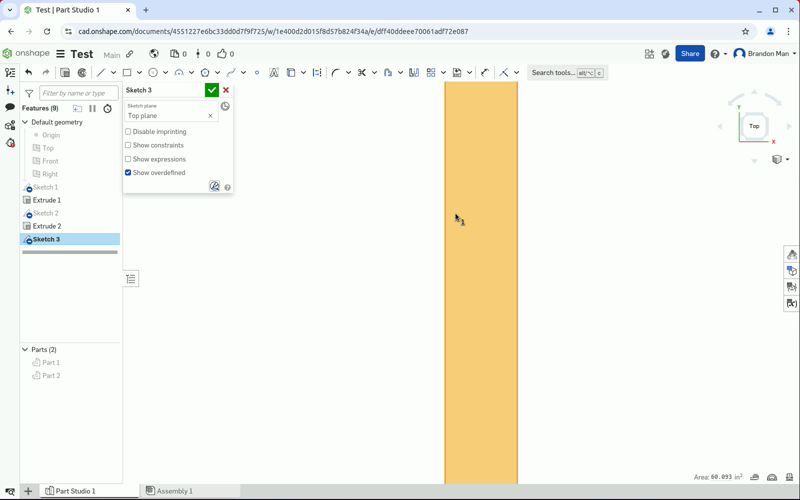
scroll(-6)
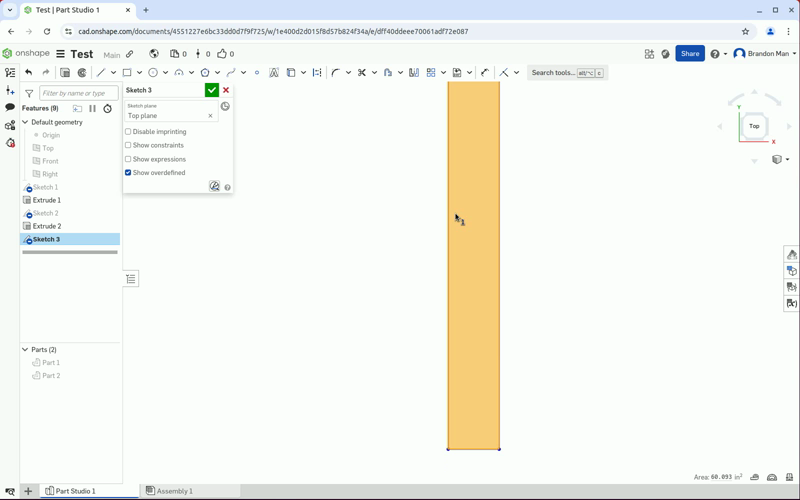
scroll(-6)
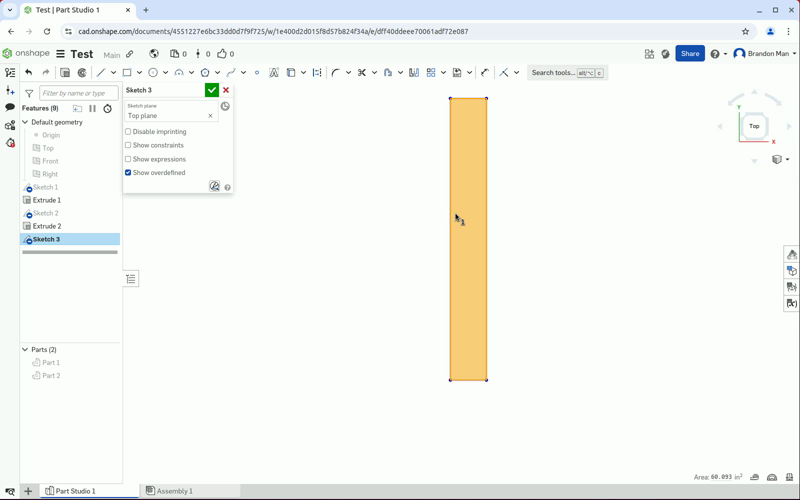
scroll(-6)
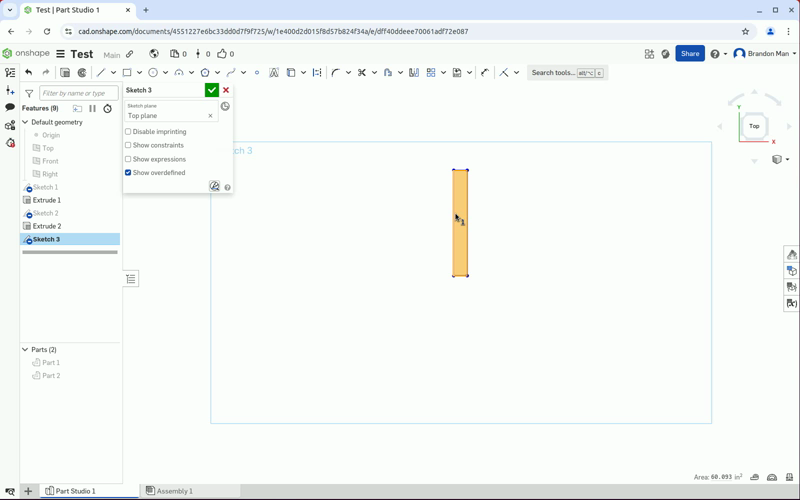
mouse_move(73, 352)
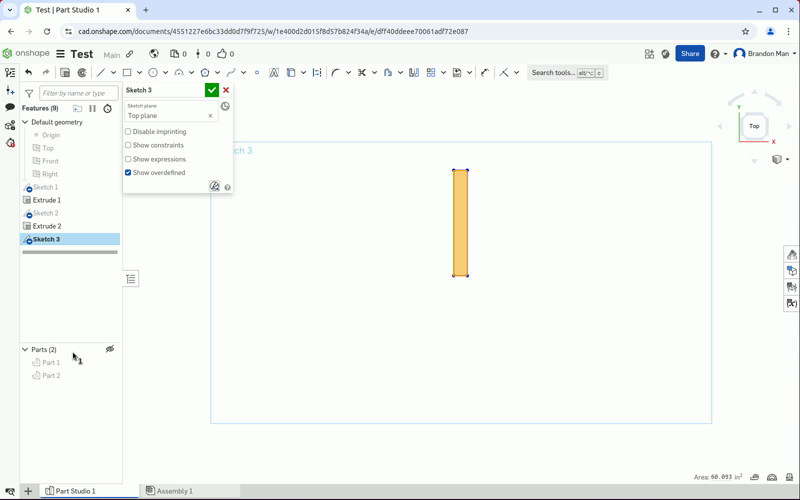
key(shift+y)
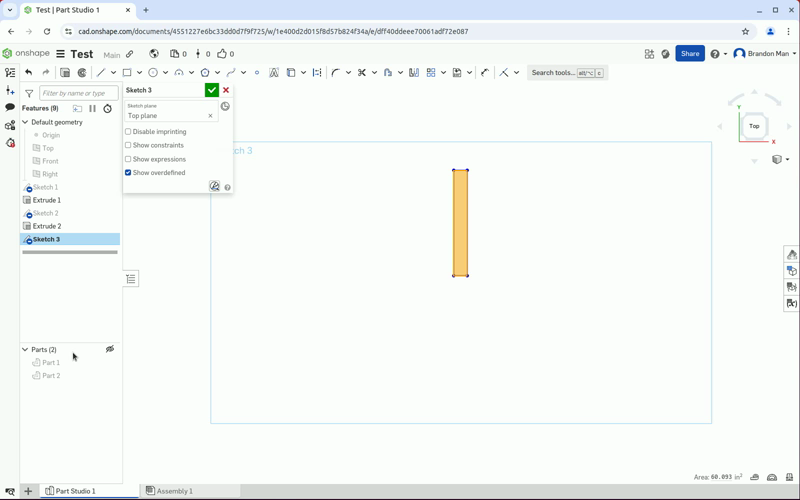
key(shift+e)
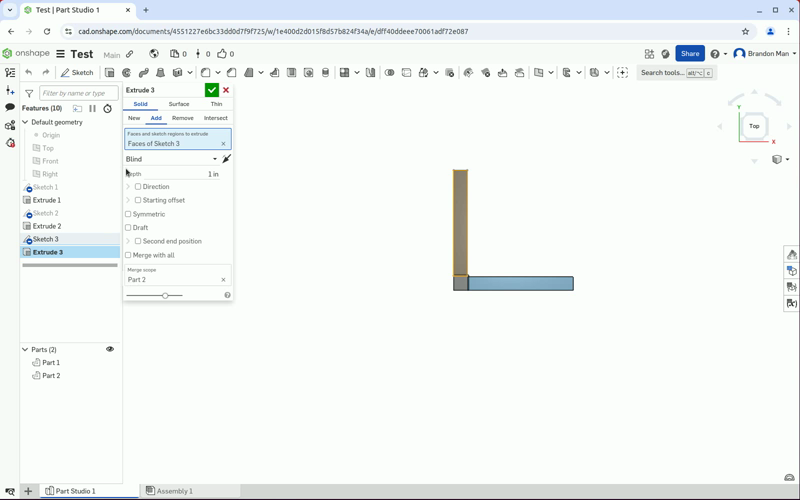
mouse_move(143, 106)
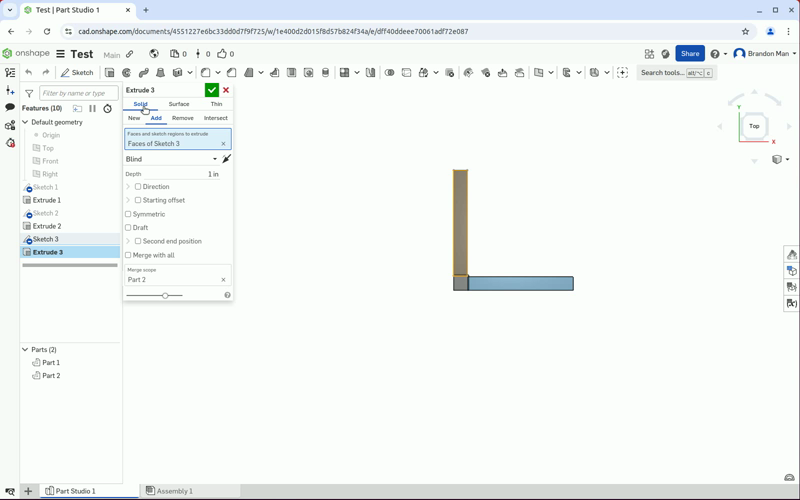
click(143, 106)
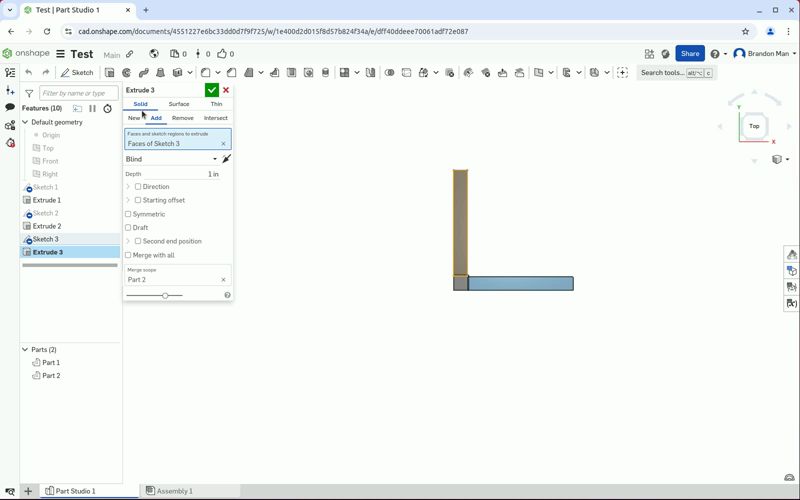
mouse_move(137, 120)
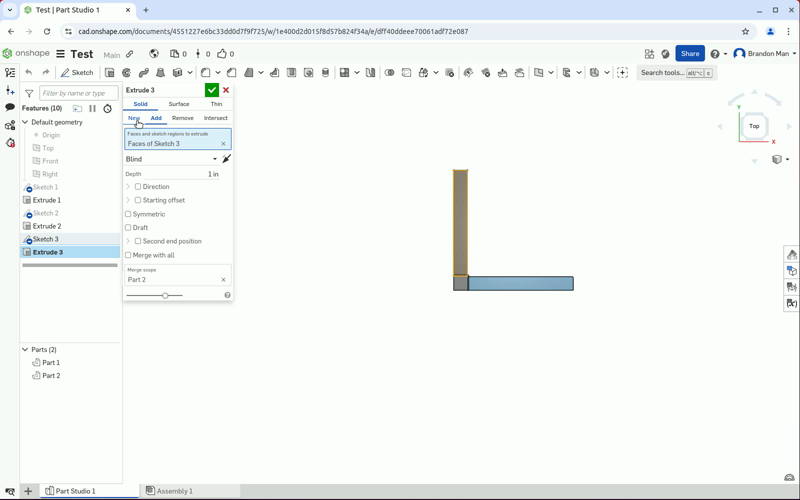
click(137, 120)
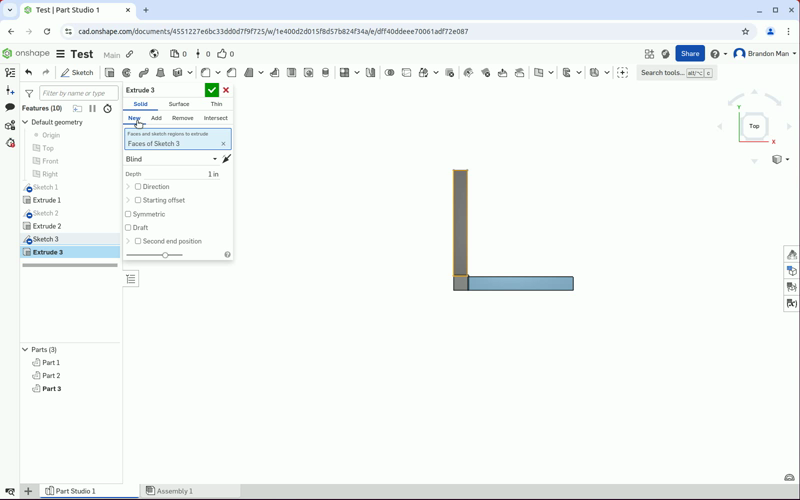
key(tab, 4)
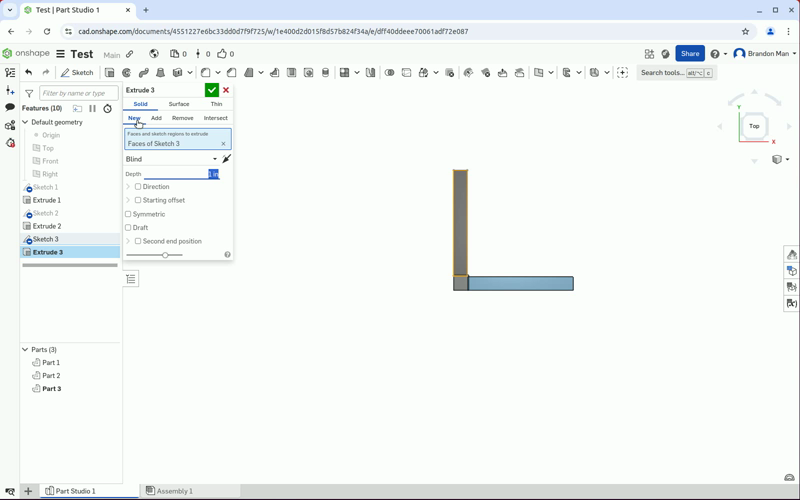
text(2.166)
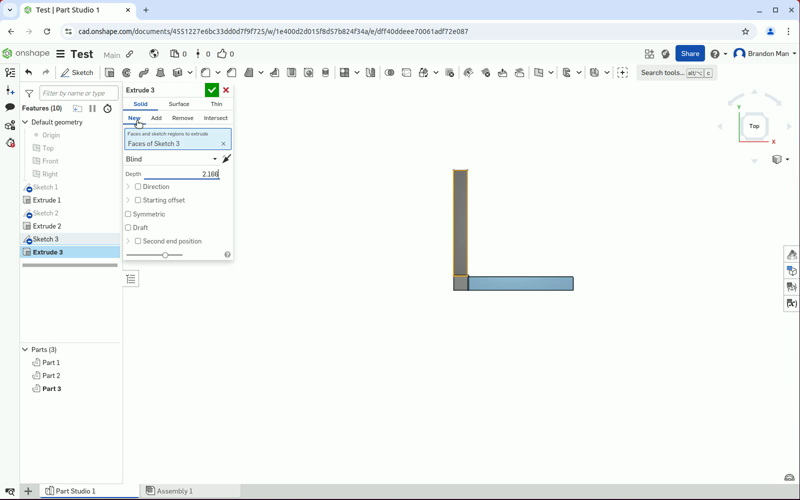
key(enter)
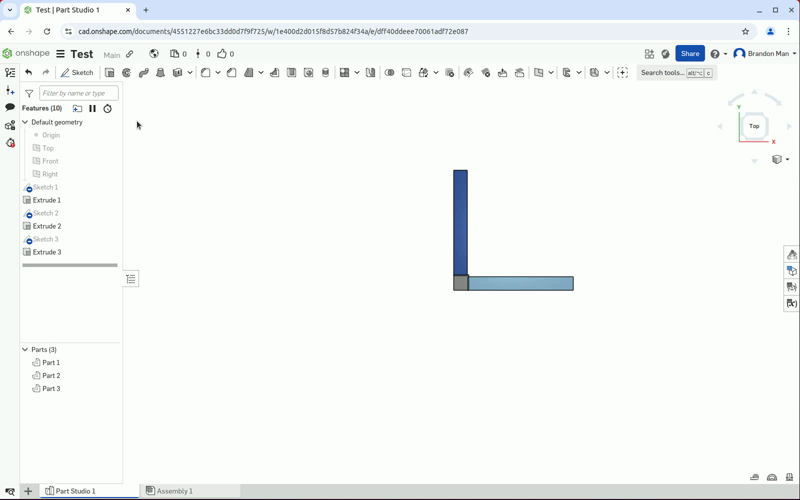
key(shift+h)
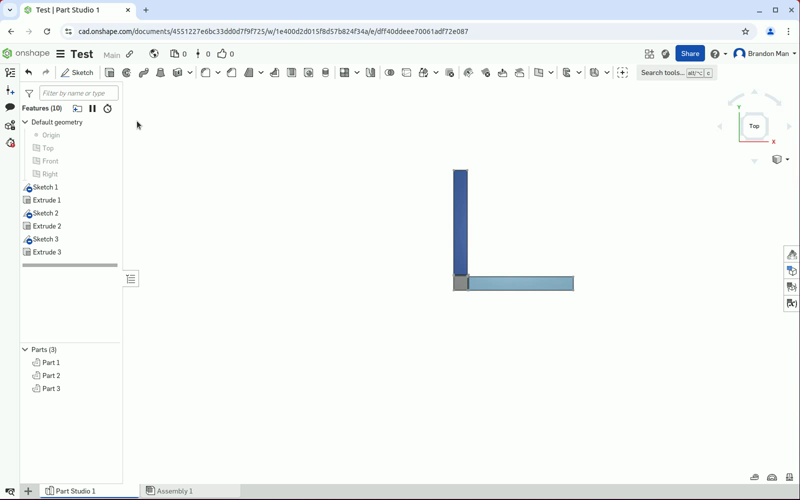
key(shift+h)
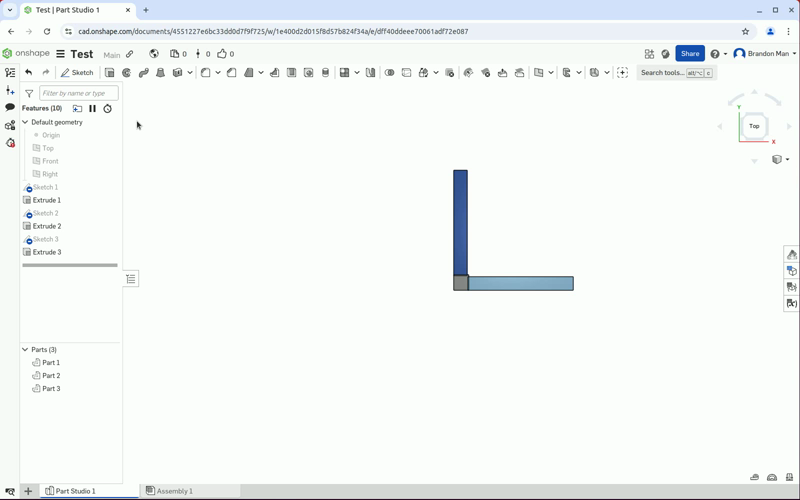
mouse_move(73, 189)
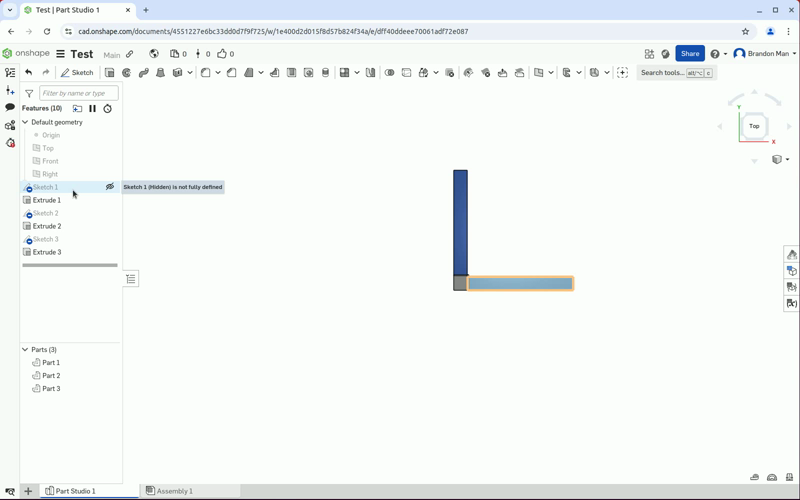
click(73, 189)
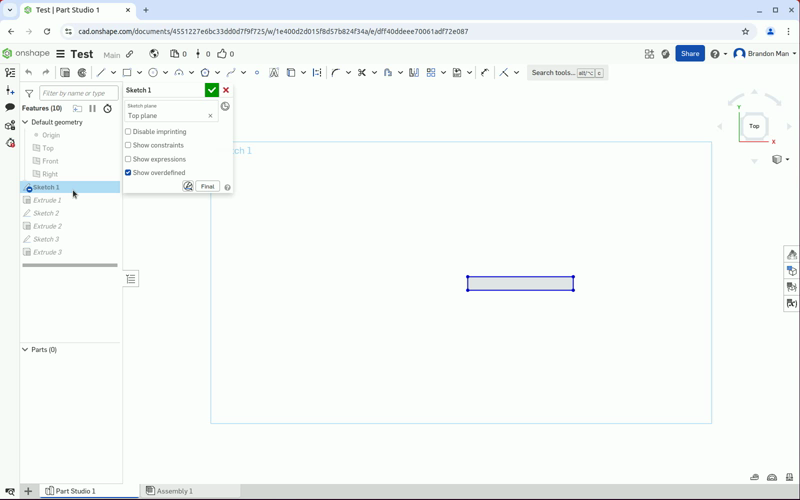
mouse_move(229, 92)
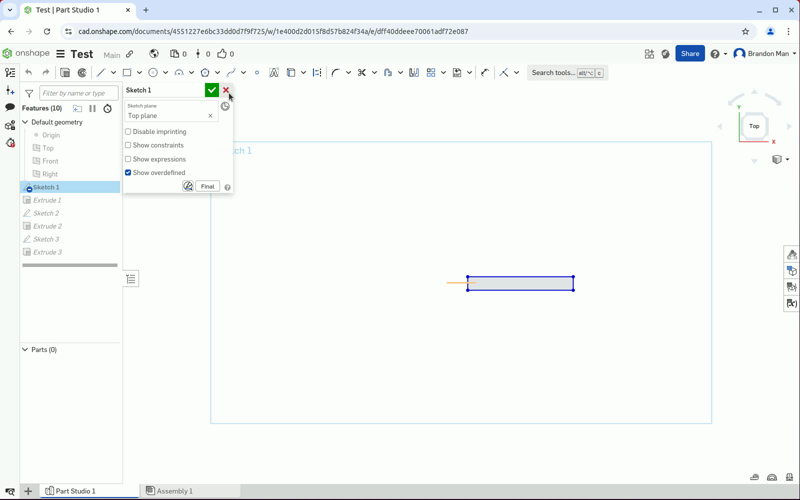
click(229, 92)
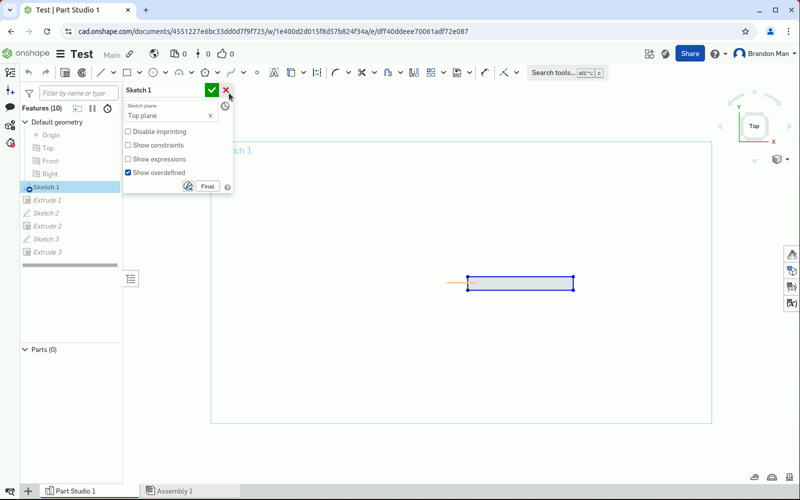
key(shift+s)
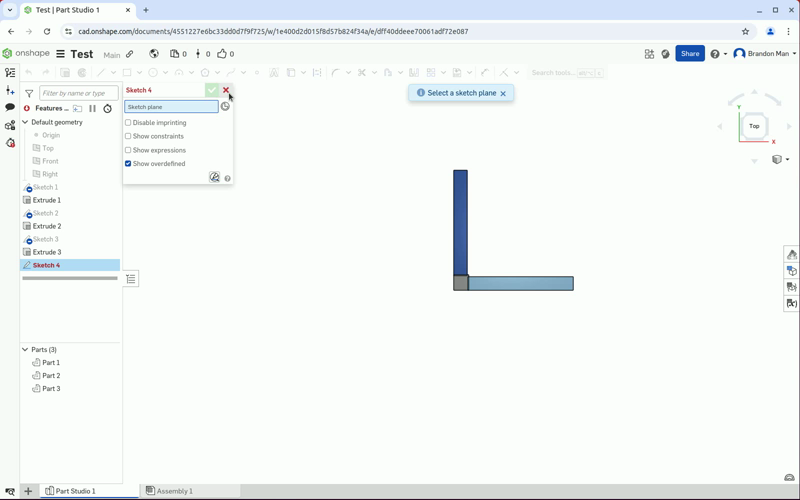
mouse_move(73, 150)
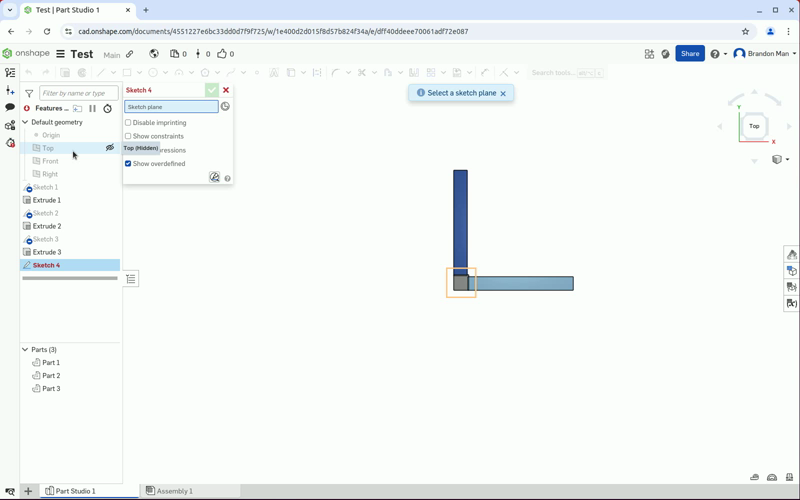
click(73, 150)
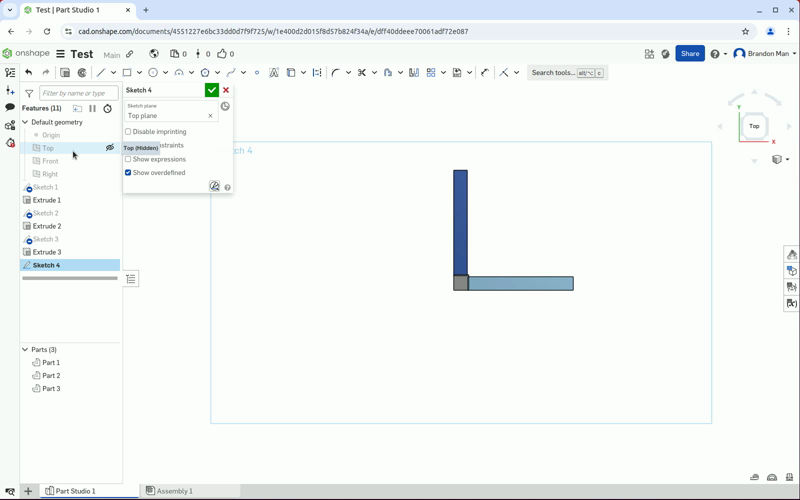
mouse_move(73, 352)
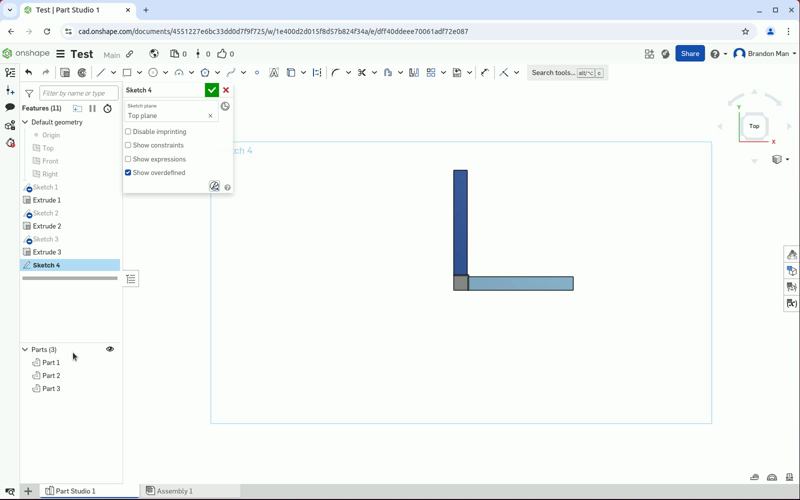
key(y)
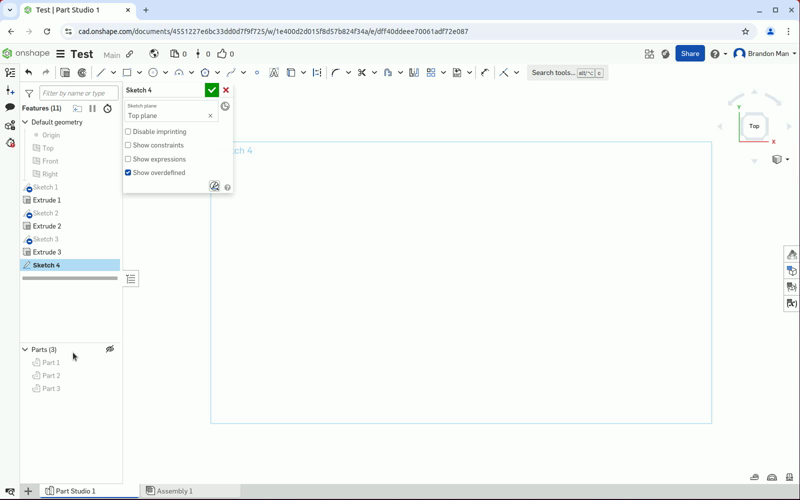
key(l)
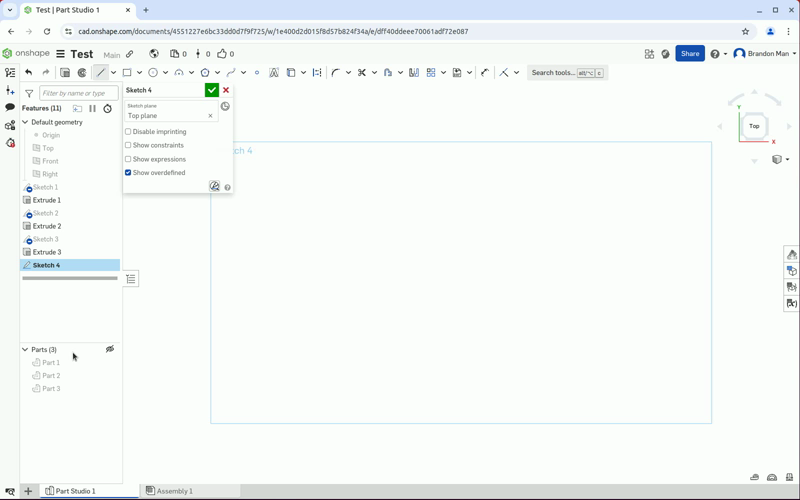
key_down(shift)
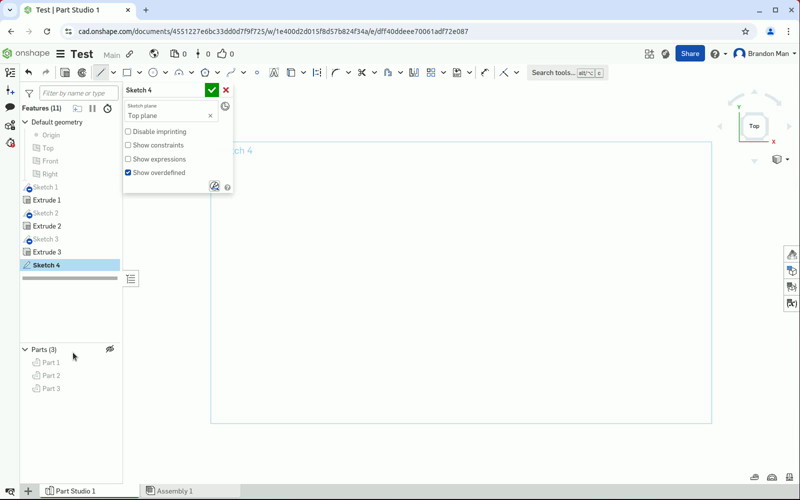
mouse_move(348, 290)
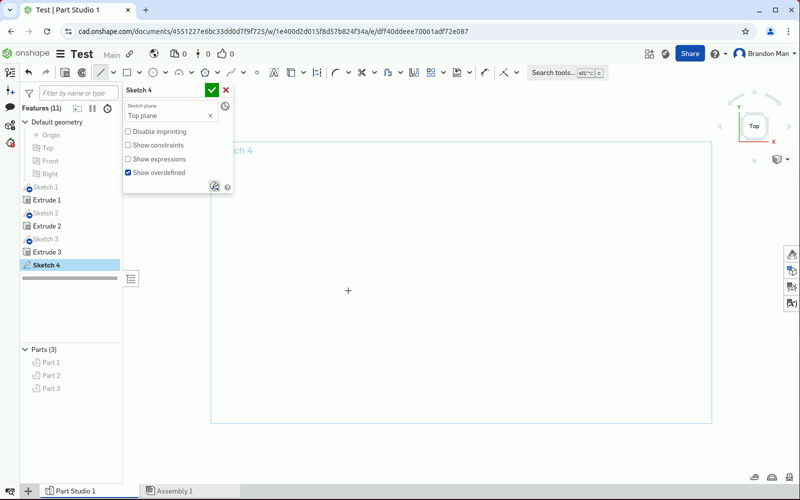
click(348, 290)
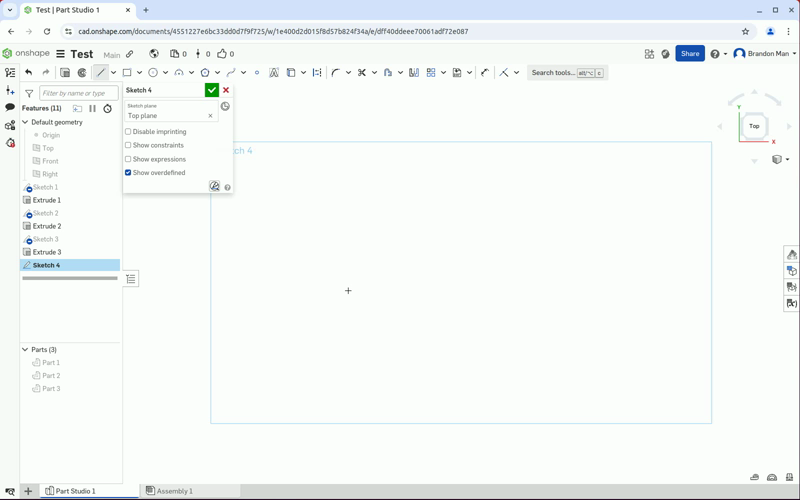
key_up(shift)
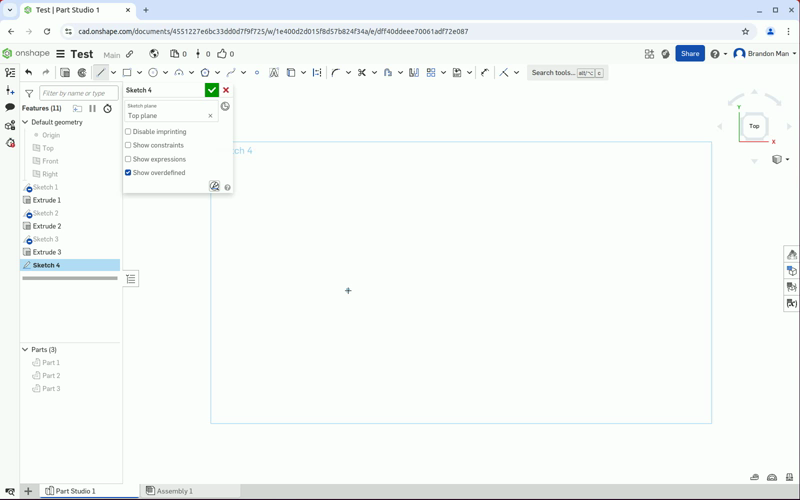
key_down(shift)
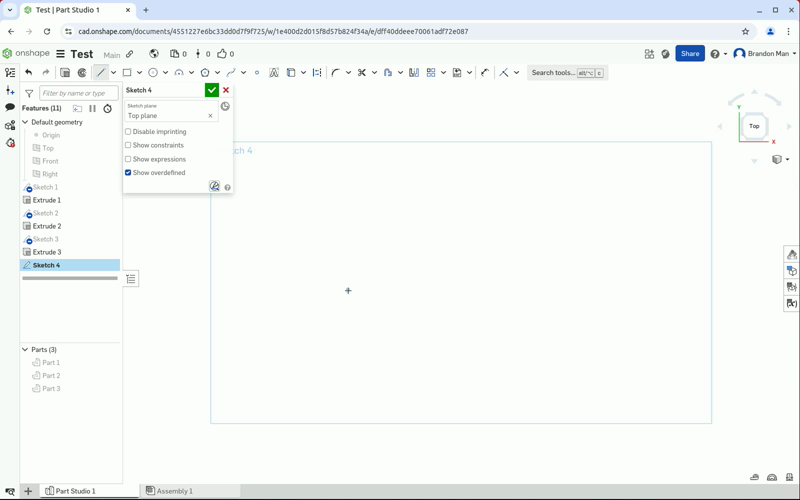
mouse_move(453, 290)
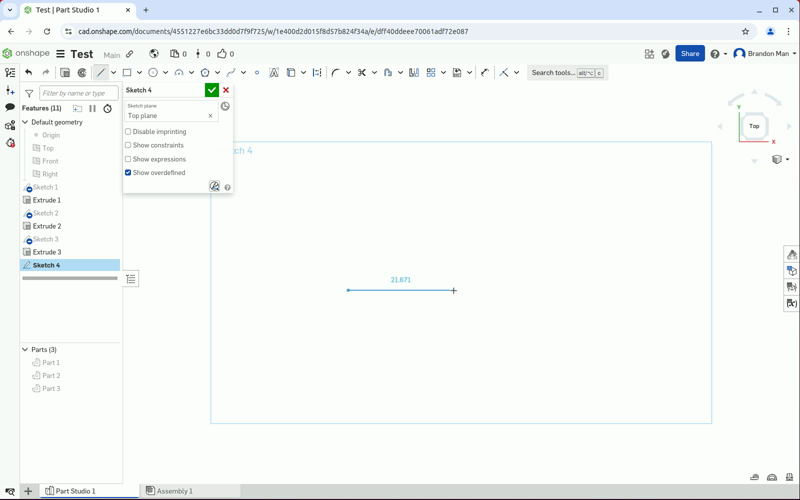
click(453, 290)
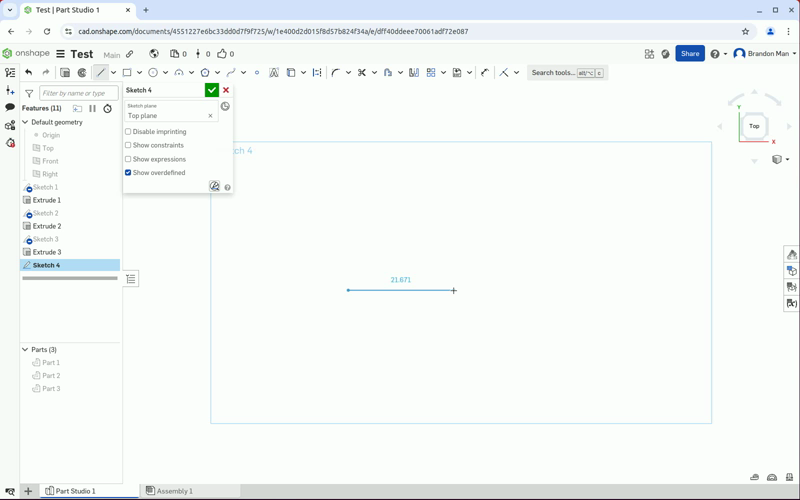
key_up(shift)
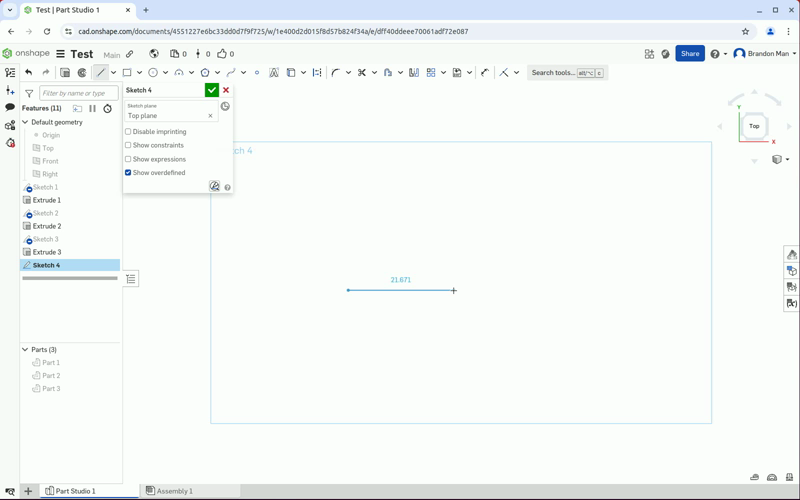
key_down(shift)
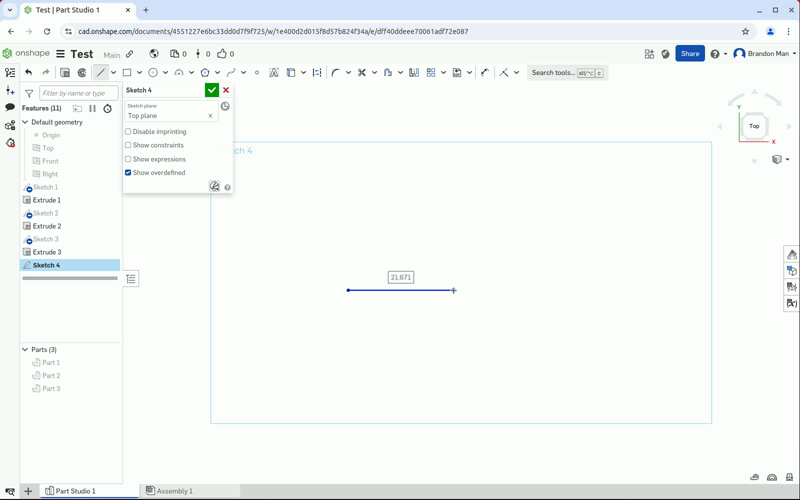
mouse_move(483, 290)
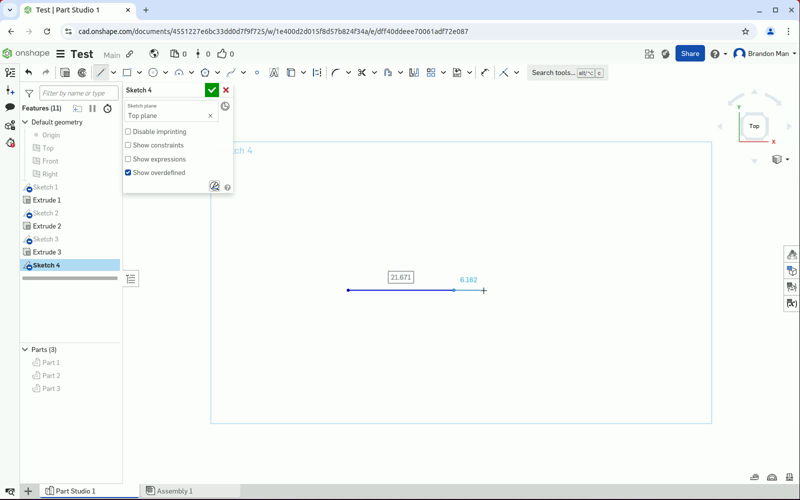
mouse_move(453, 276)
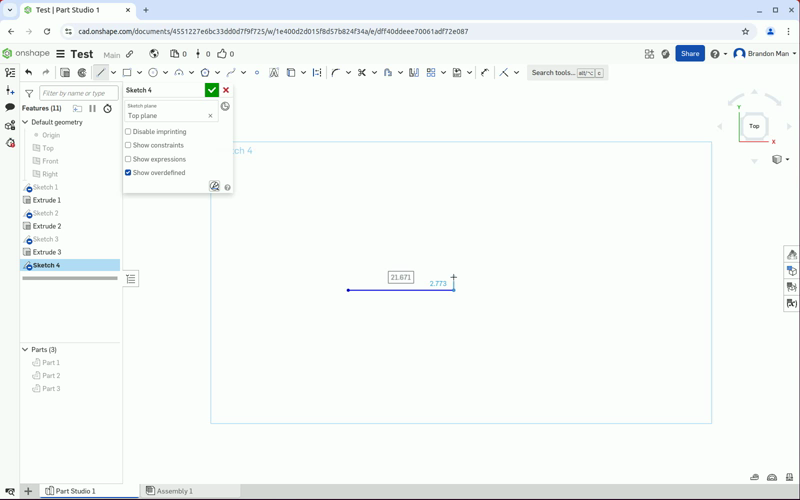
click(453, 276)
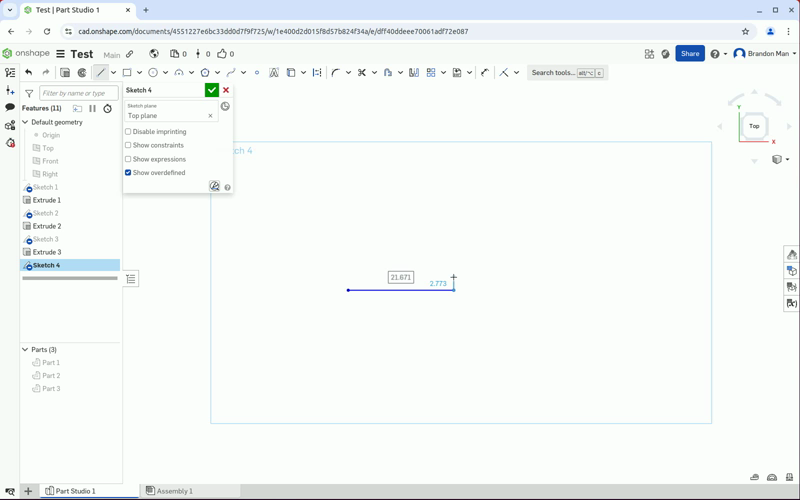
key_up(shift)
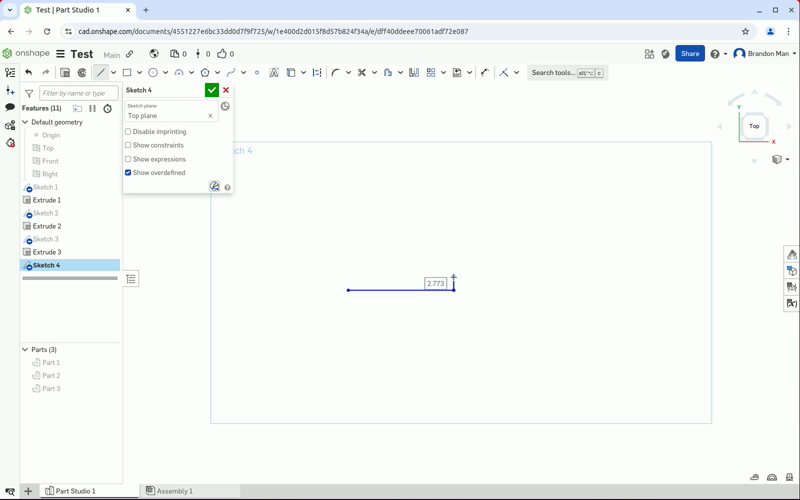
key_down(shift)
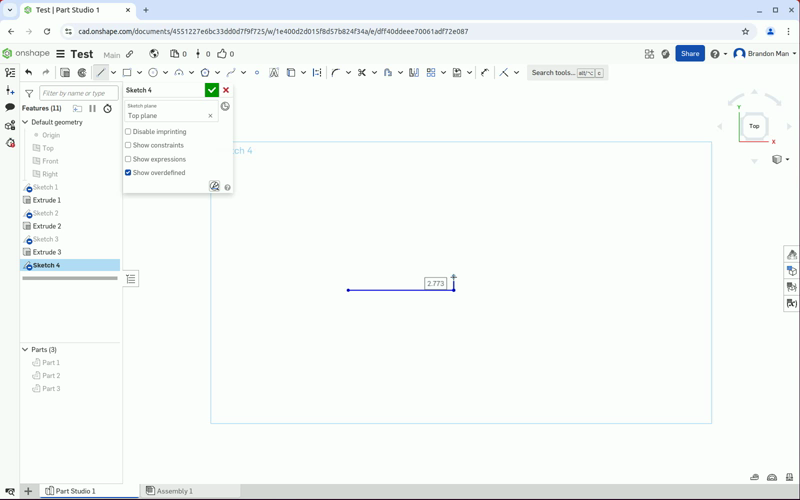
mouse_move(348, 276)
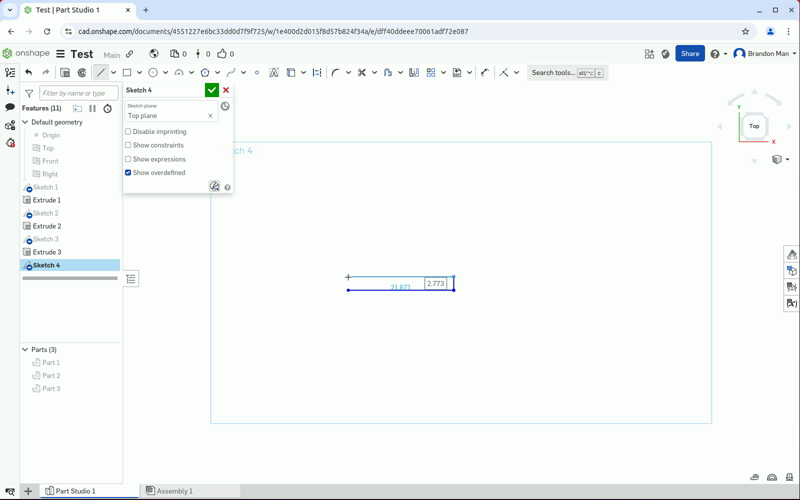
click(348, 276)
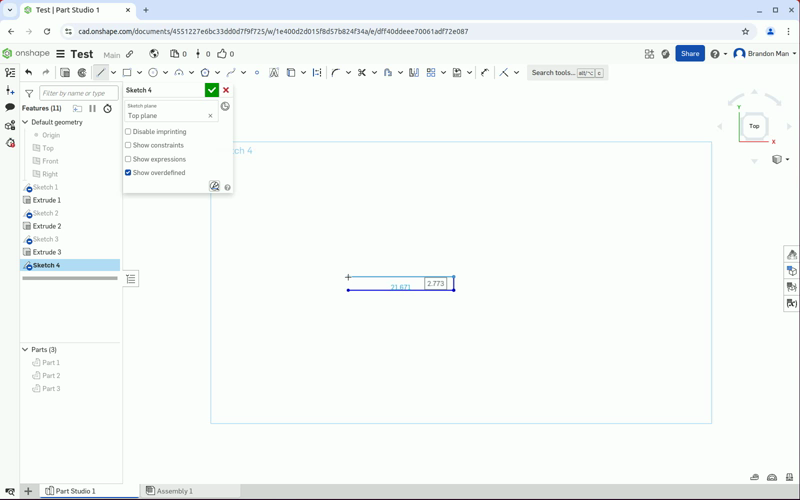
key_up(shift)
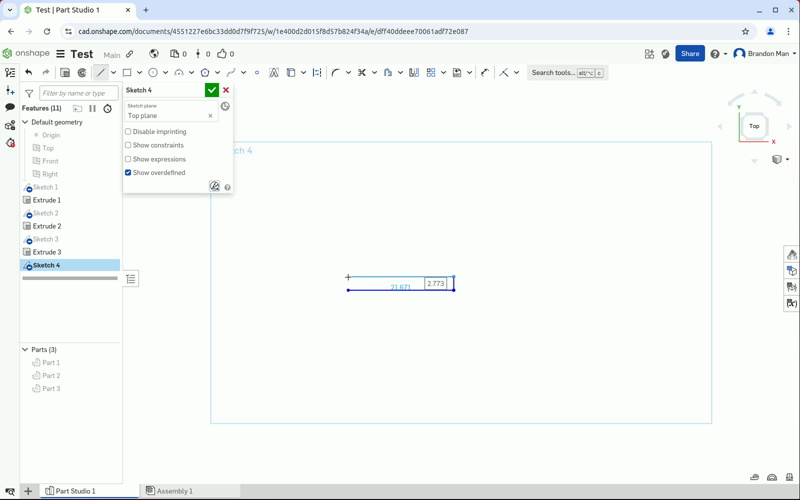
mouse_move(378, 276)
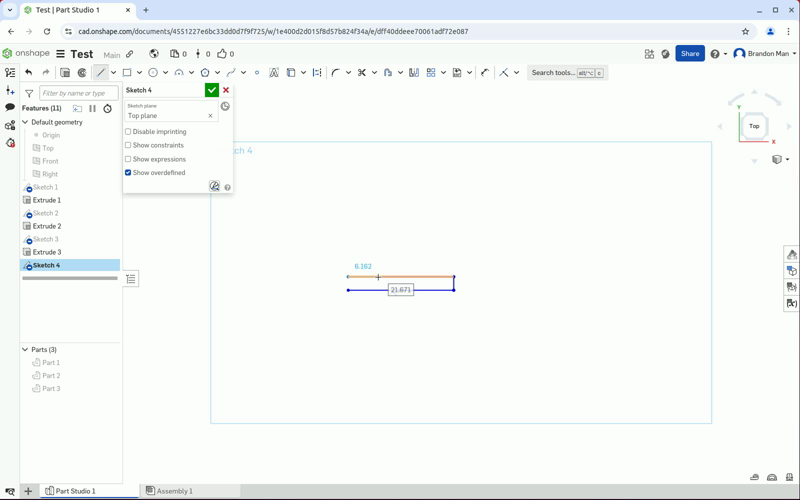
key_down(shift)
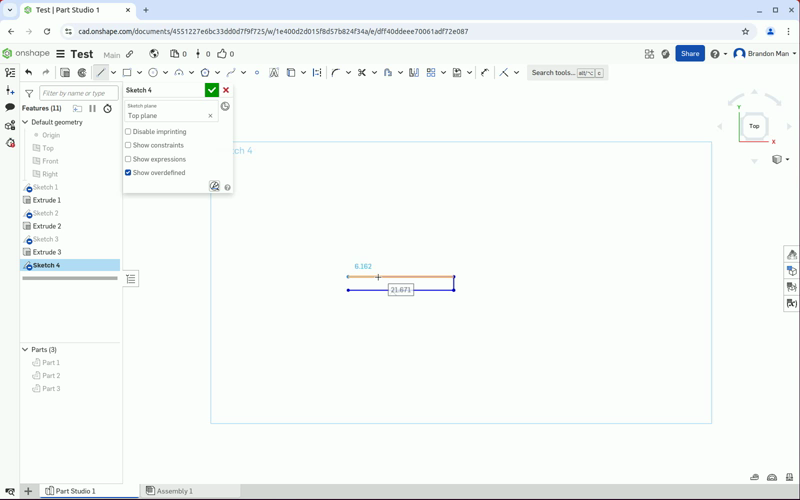
mouse_move(348, 290)
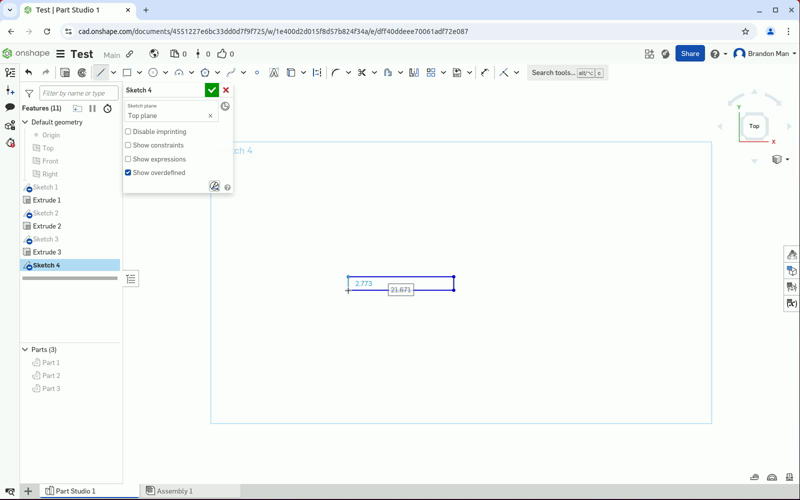
key_up(shift)
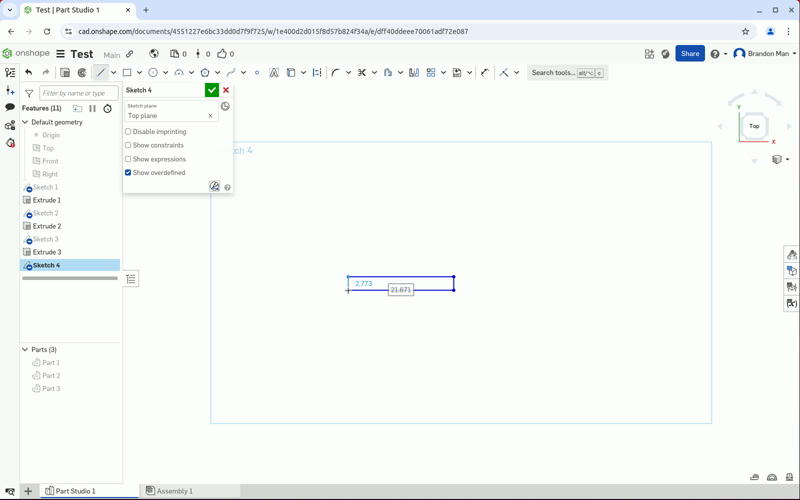
click(348, 290)
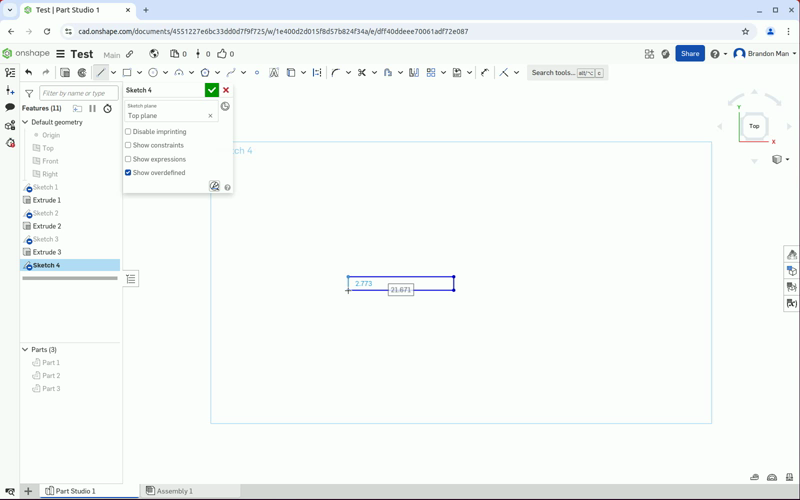
key(esc)
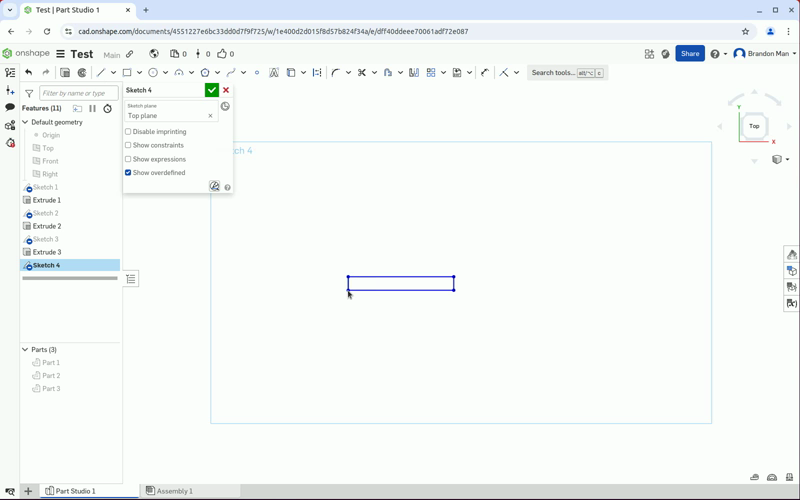
mouse_move(350, 285)
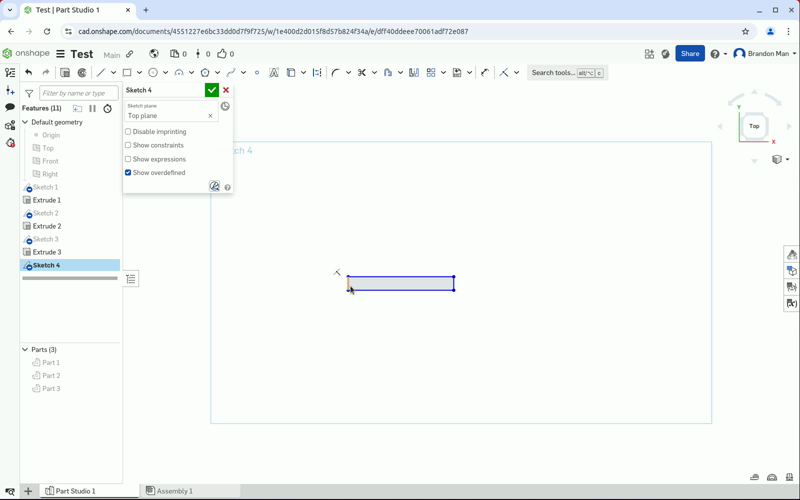
scroll(6)
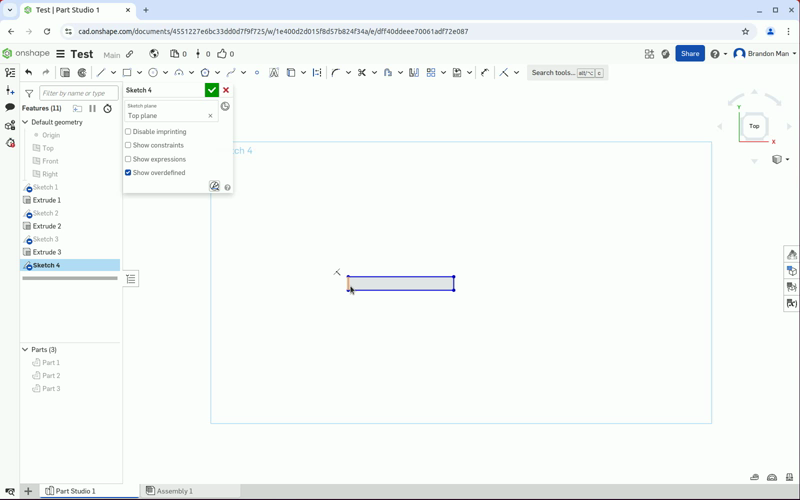
scroll(6)
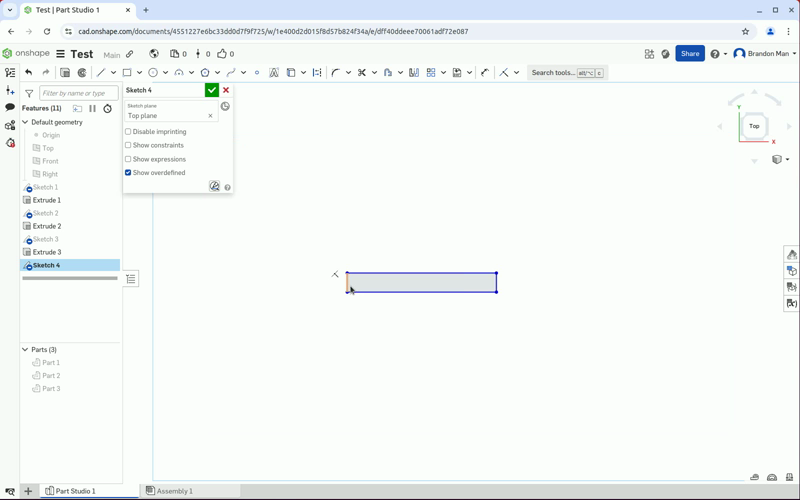
scroll(6)
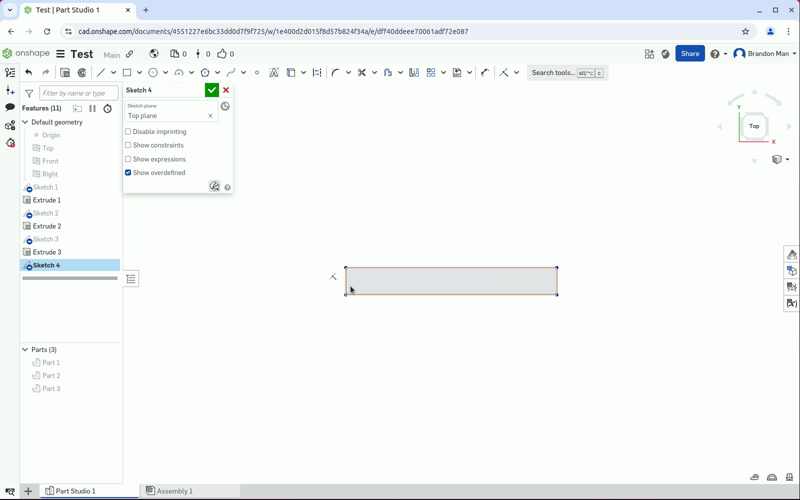
scroll(6)
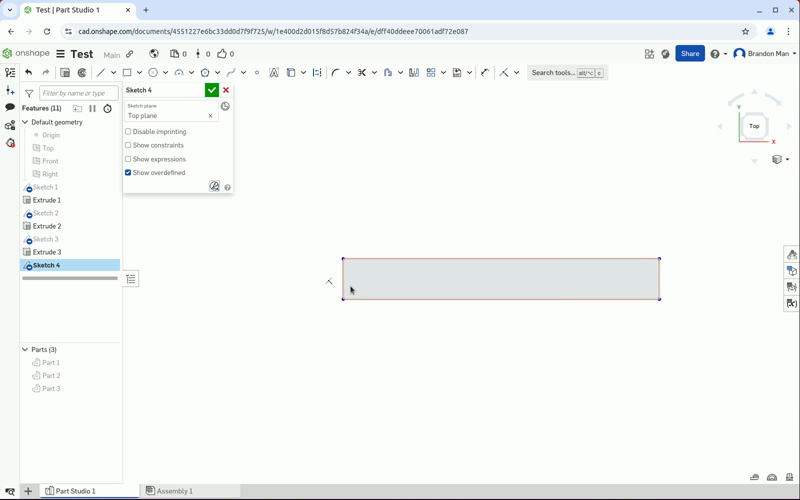
scroll(6)
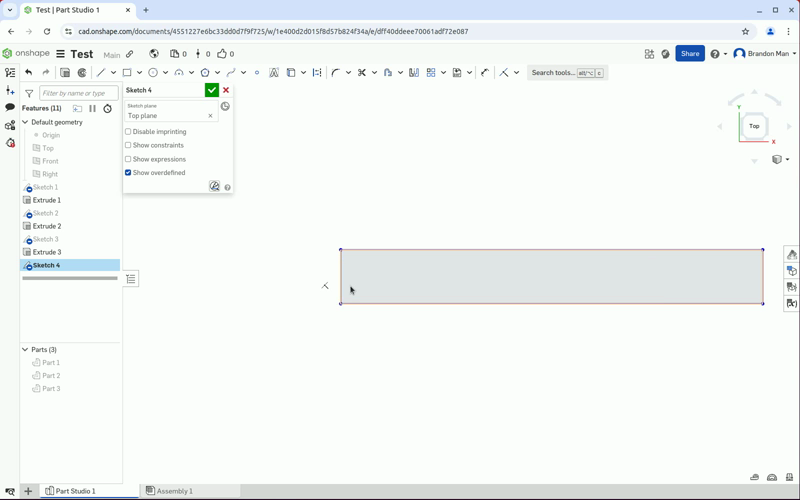
scroll(6)
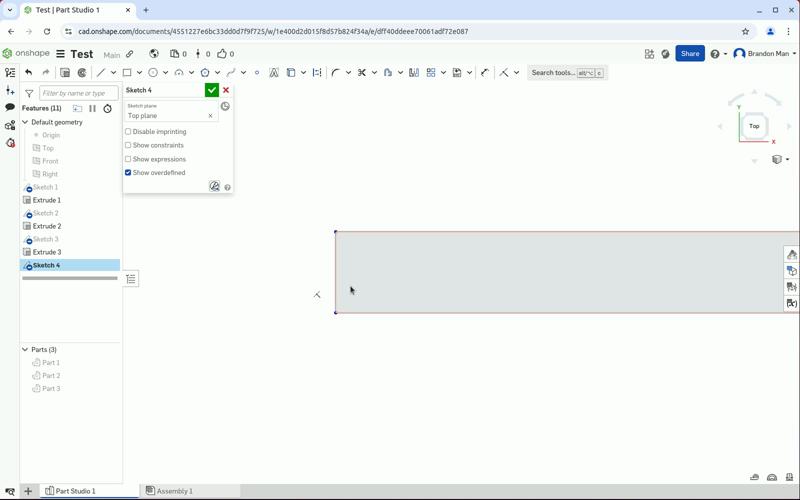
scroll(6)
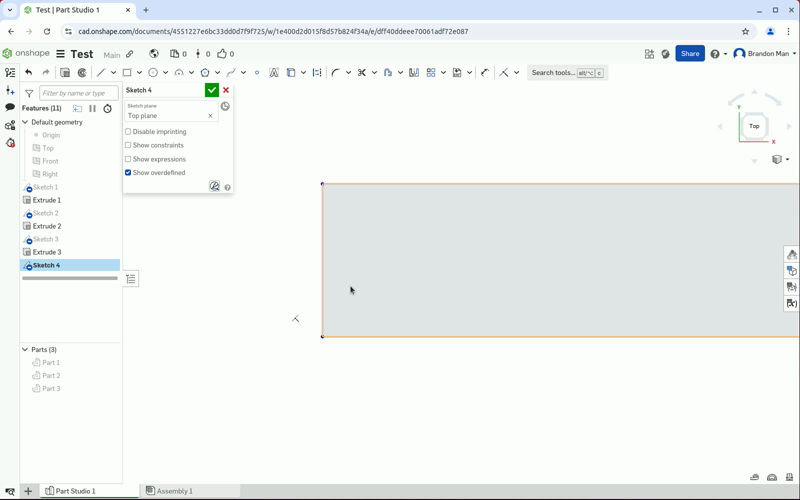
click(350, 285)
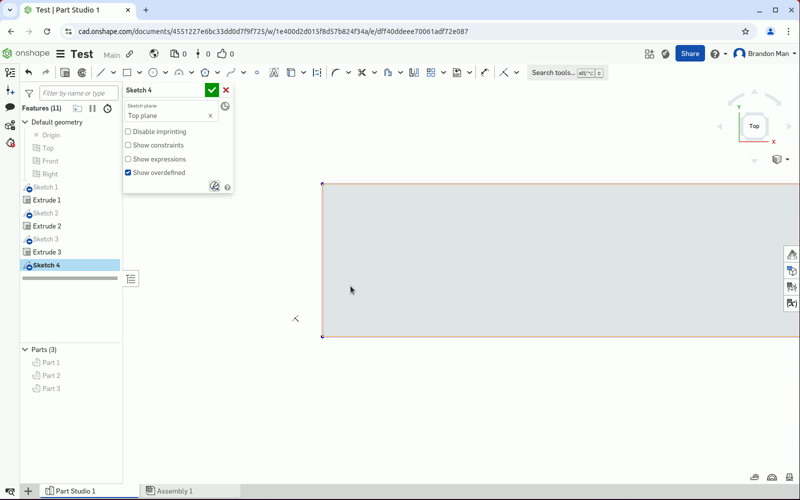
scroll(-6)
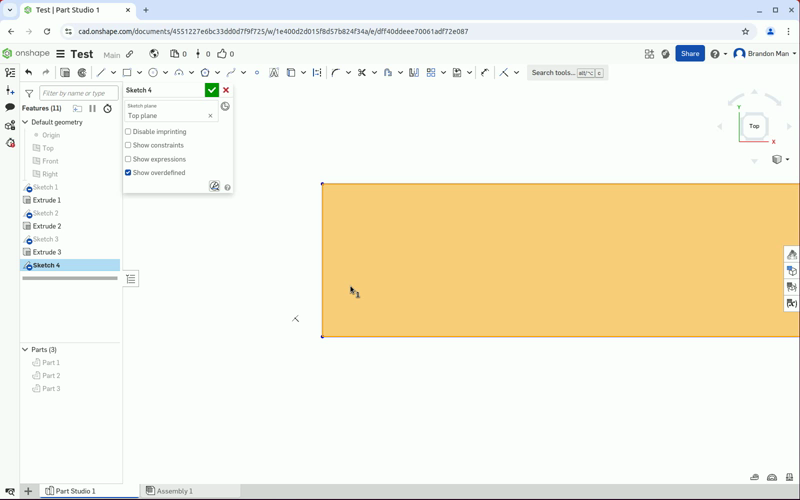
scroll(-6)
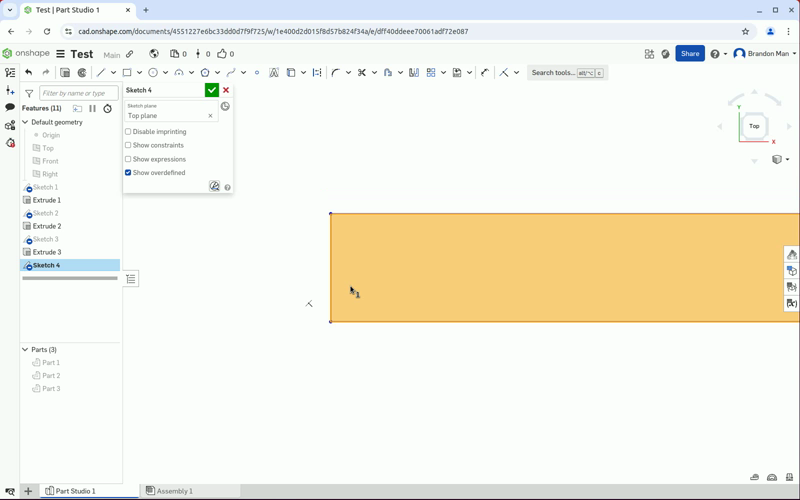
scroll(-6)
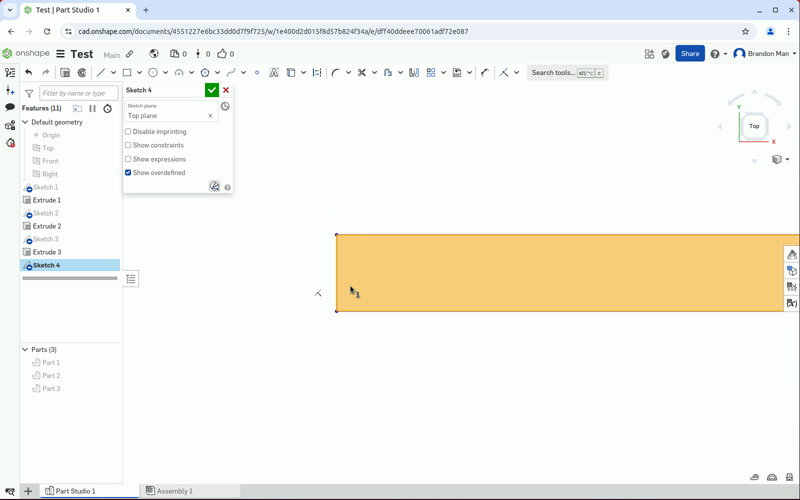
scroll(-6)
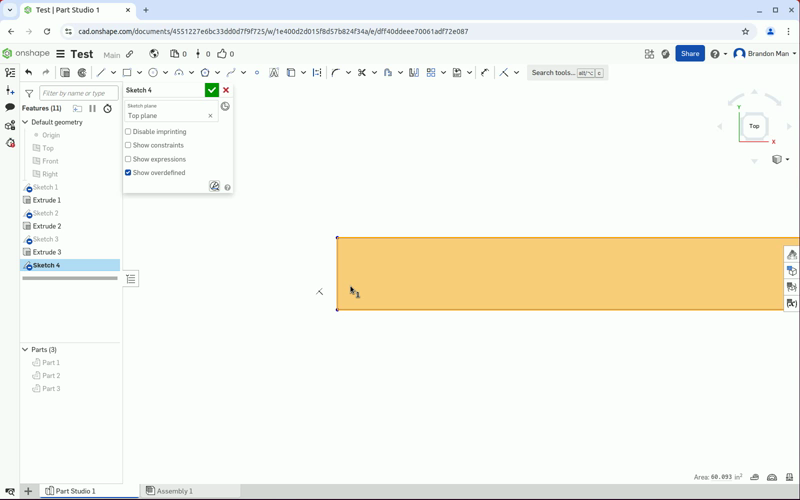
scroll(-6)
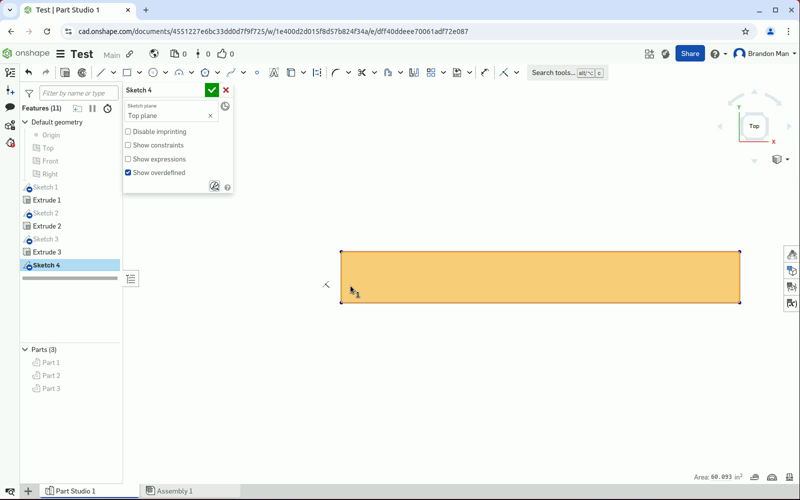
scroll(-6)
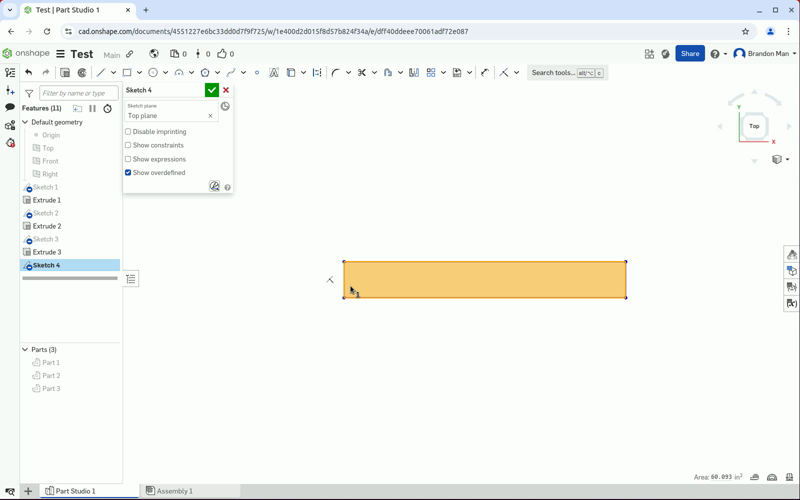
scroll(-6)
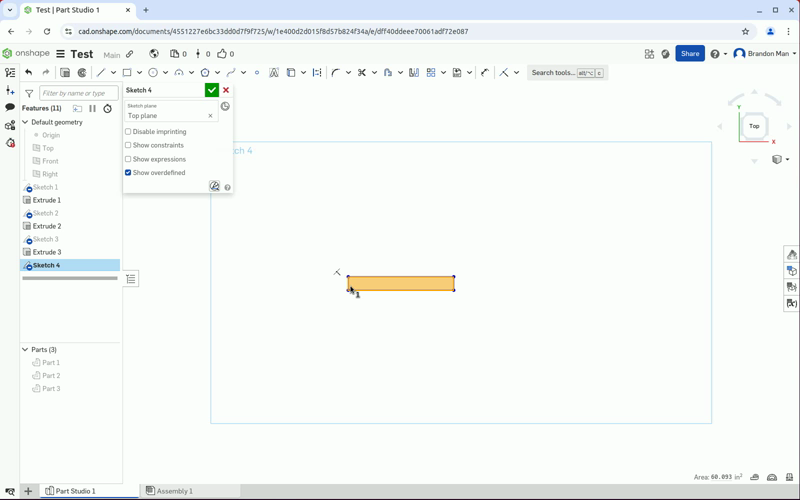
mouse_move(73, 352)
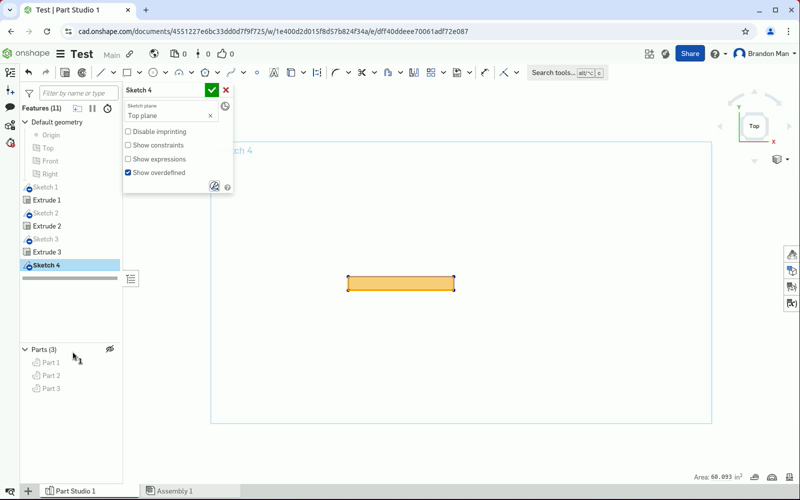
key(shift+y)
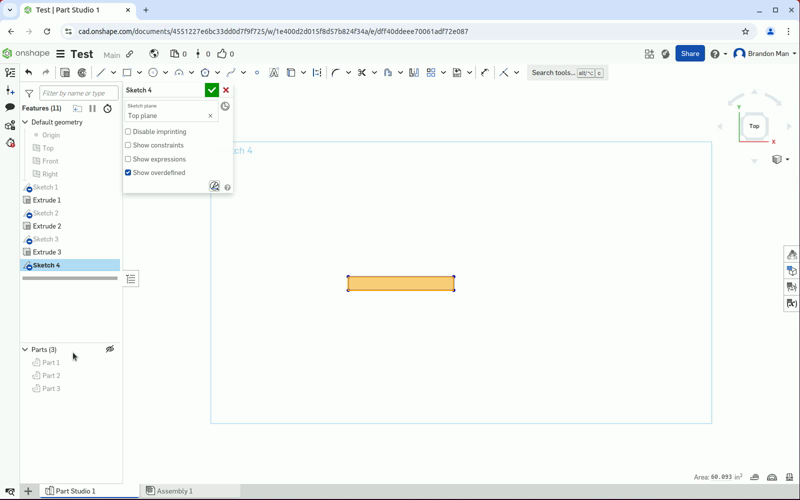
key(shift+e)
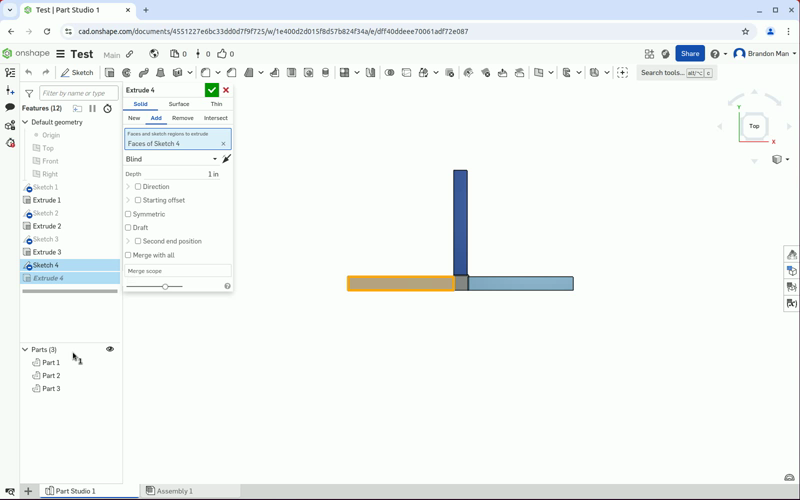
mouse_move(143, 106)
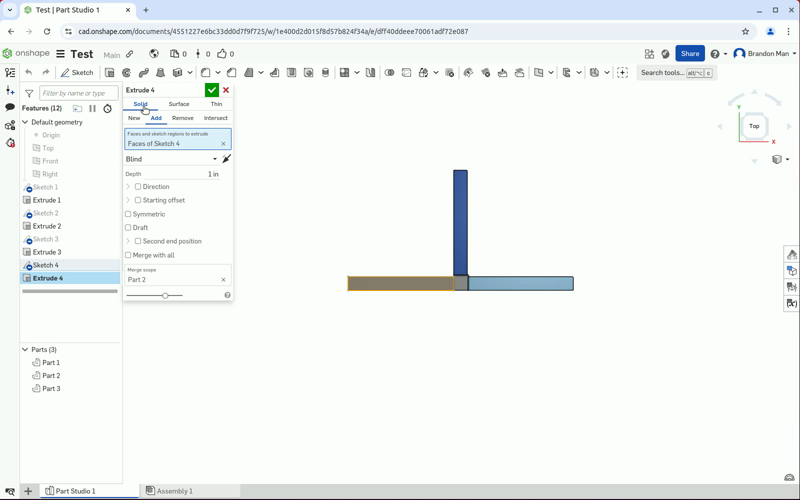
click(143, 106)
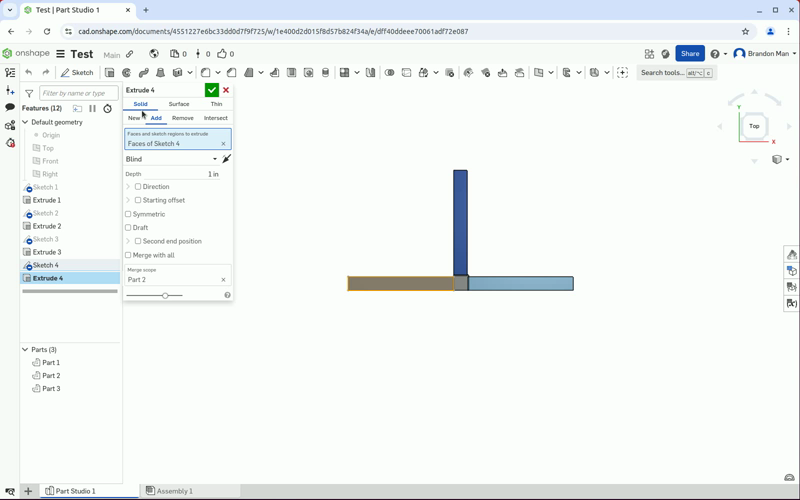
mouse_move(137, 120)
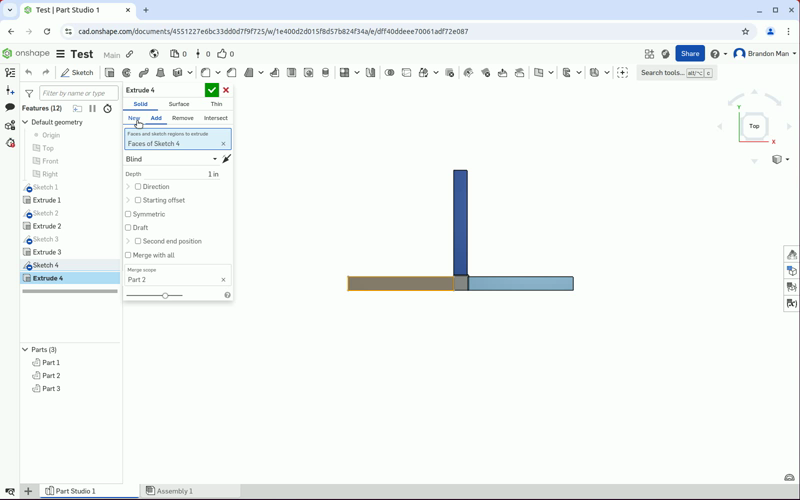
click(137, 120)
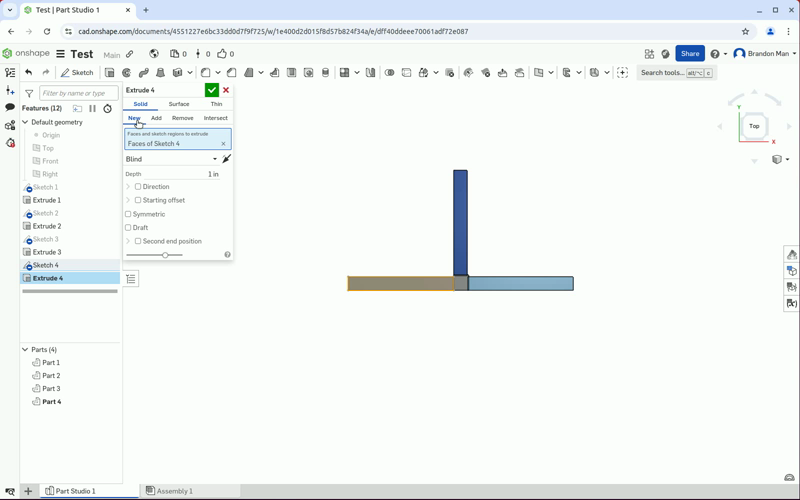
key(tab, 4)
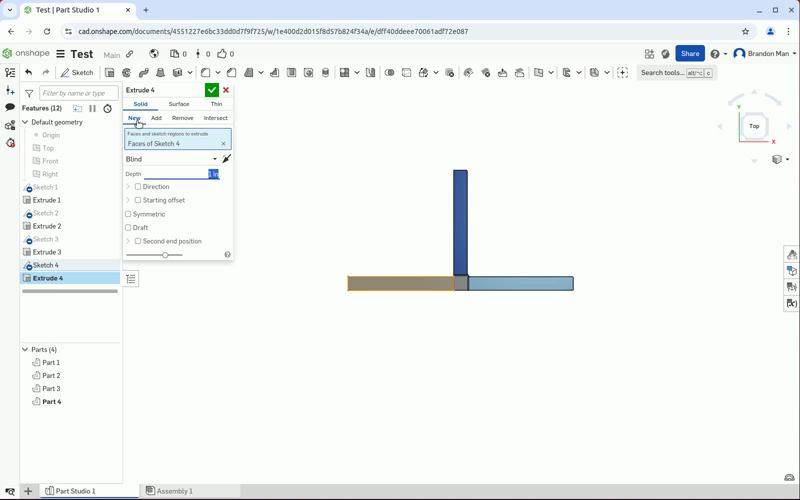
text(2.166)
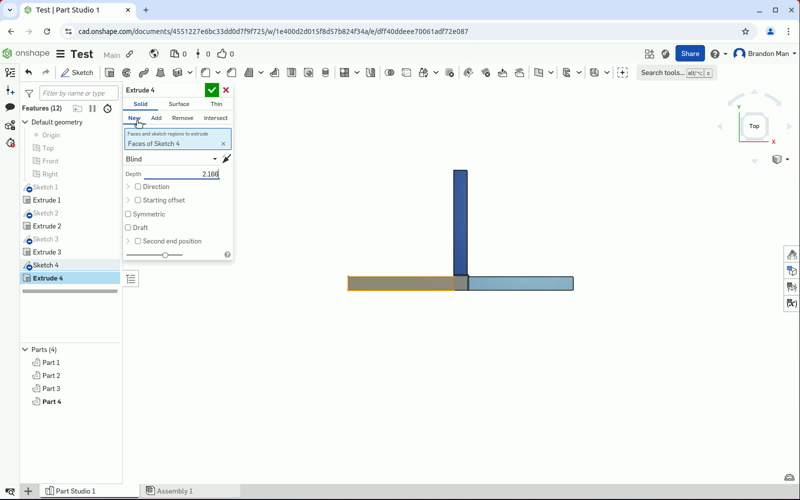
key(enter)
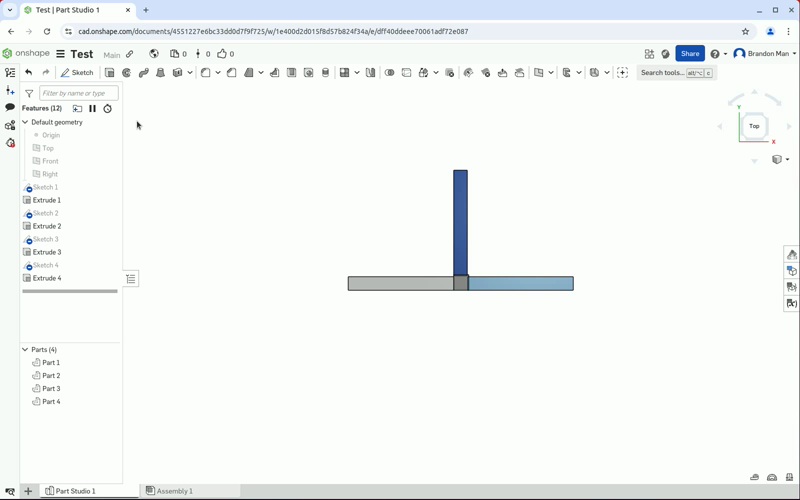
key(shift+h)
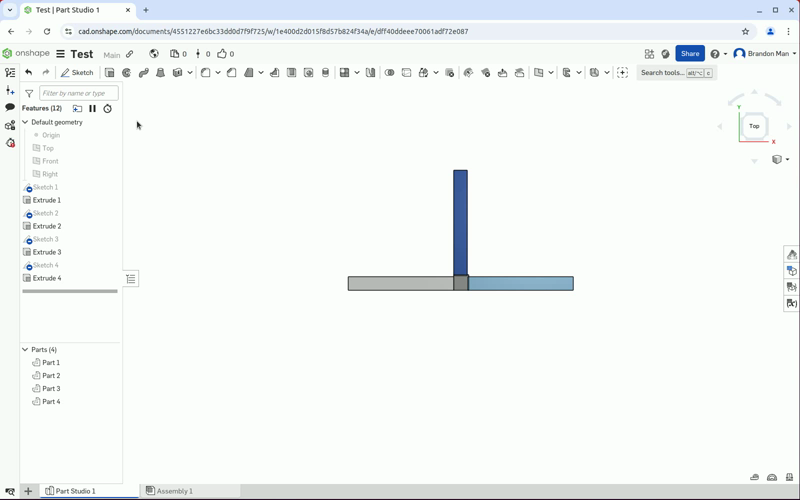
key(shift+h)
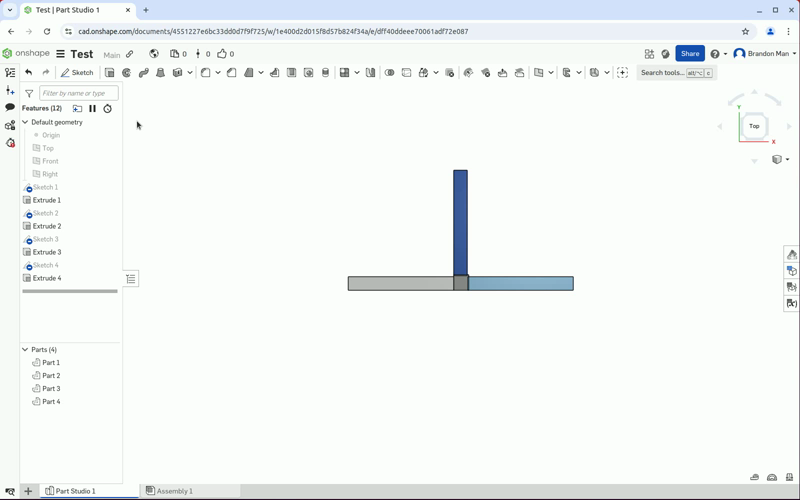
mouse_move(73, 189)
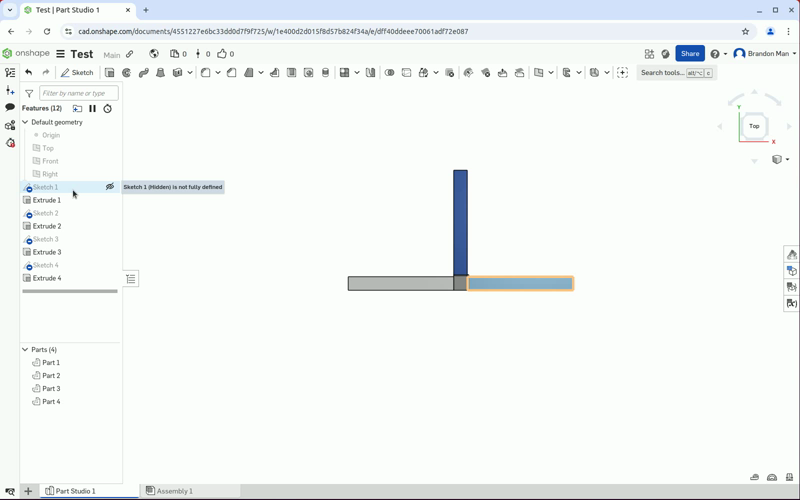
click(73, 189)
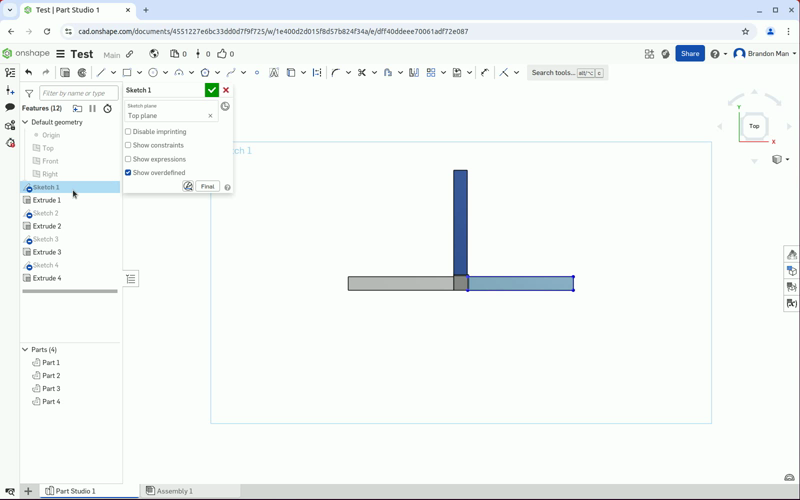
mouse_move(229, 92)
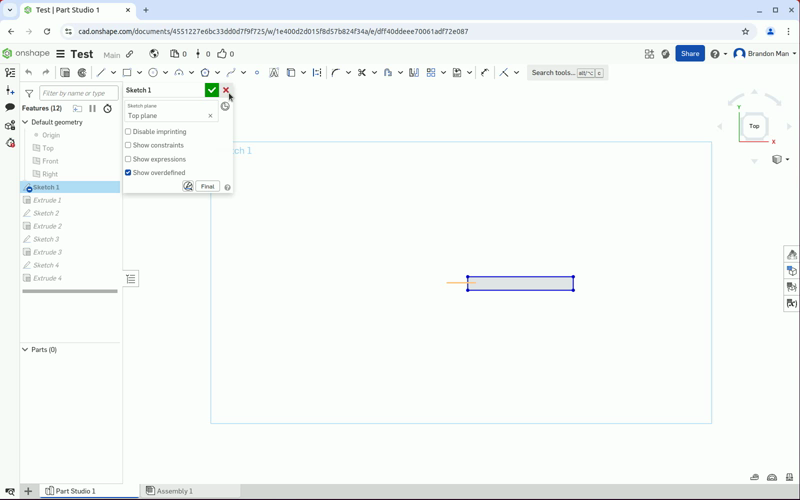
click(229, 92)
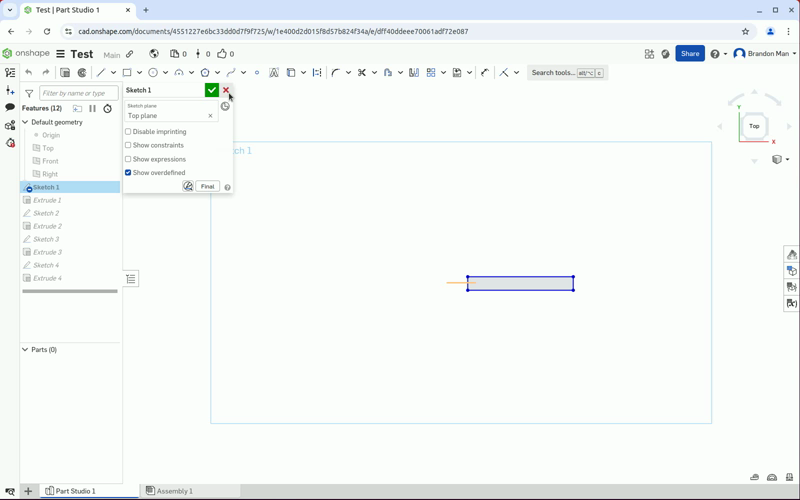
key(shift+s)
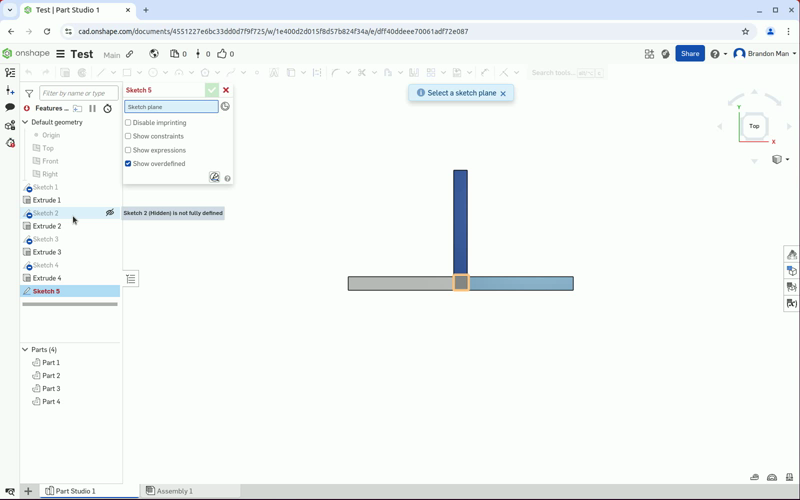
scroll(3)
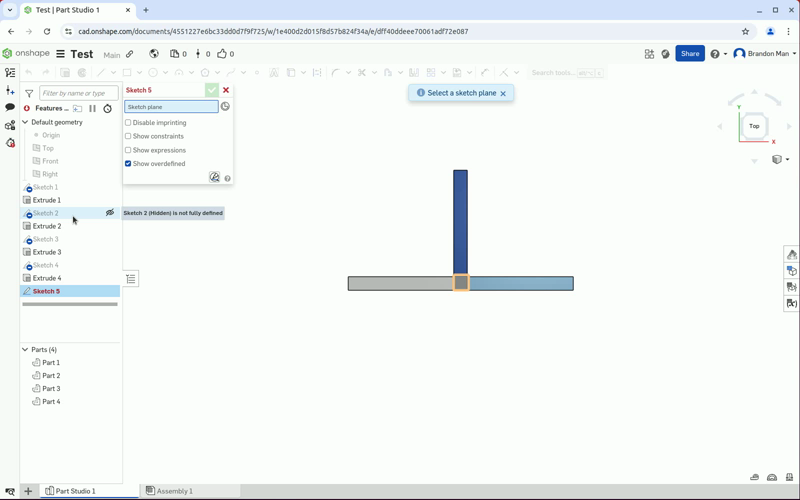
mouse_move(73, 150)
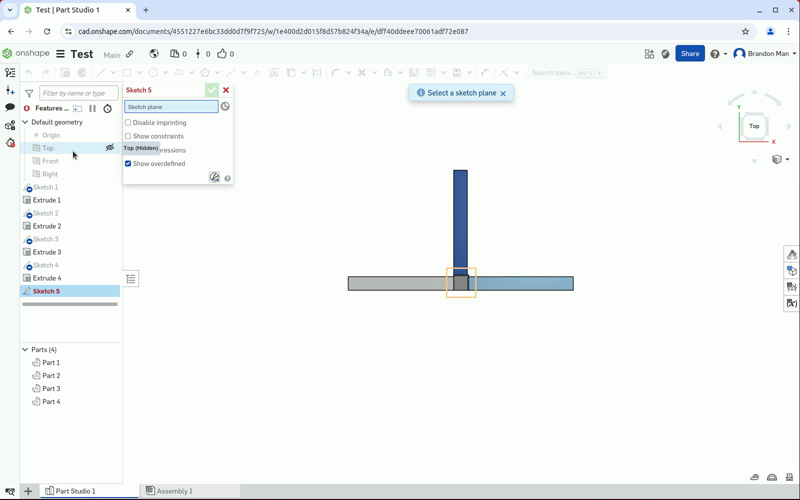
click(73, 150)
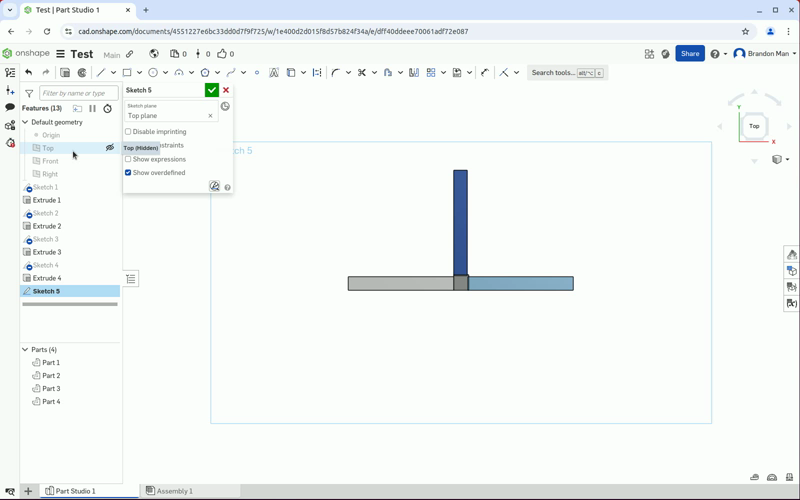
mouse_move(73, 352)
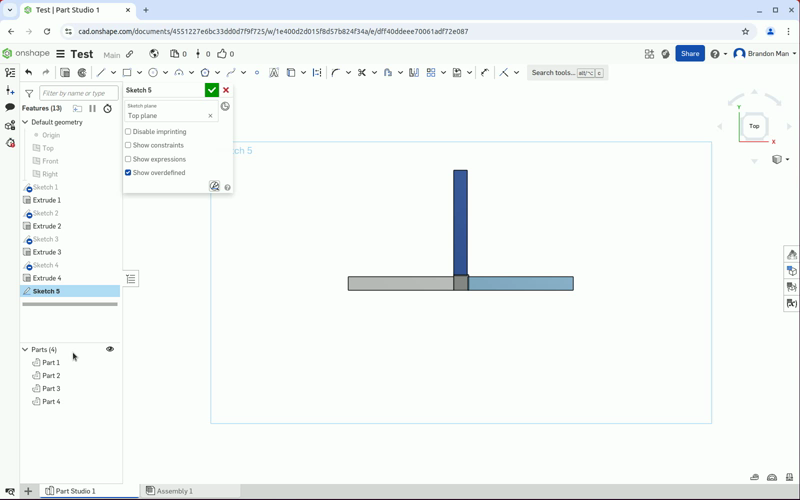
key(y)
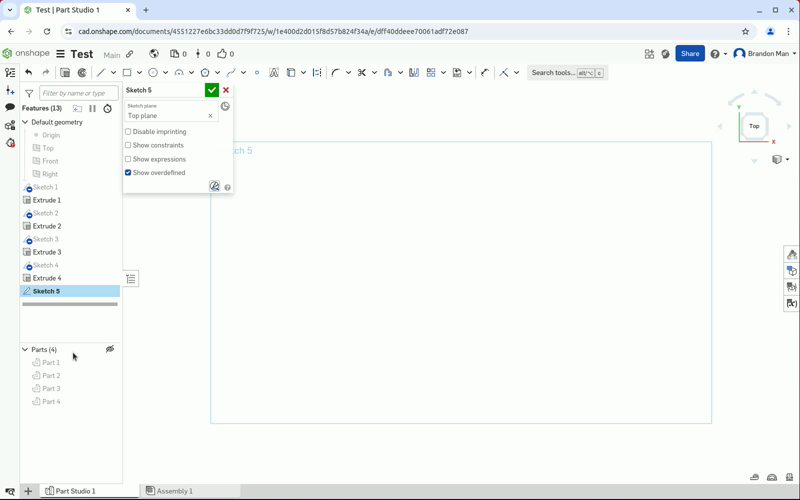
key(l)
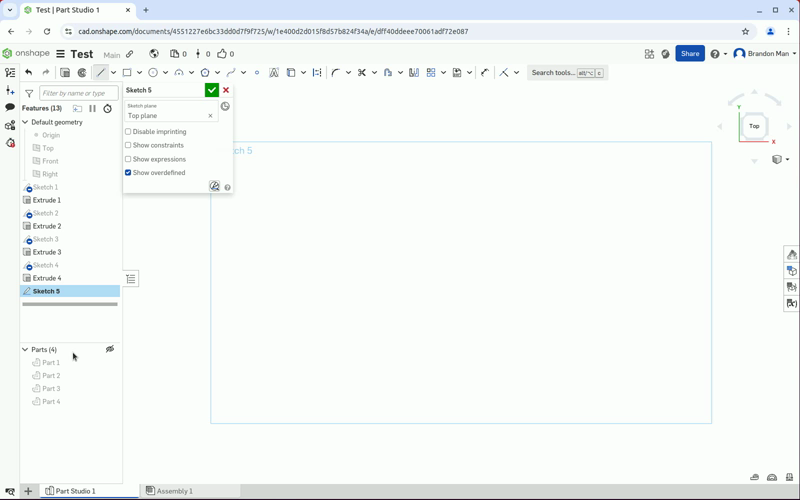
key_down(shift)
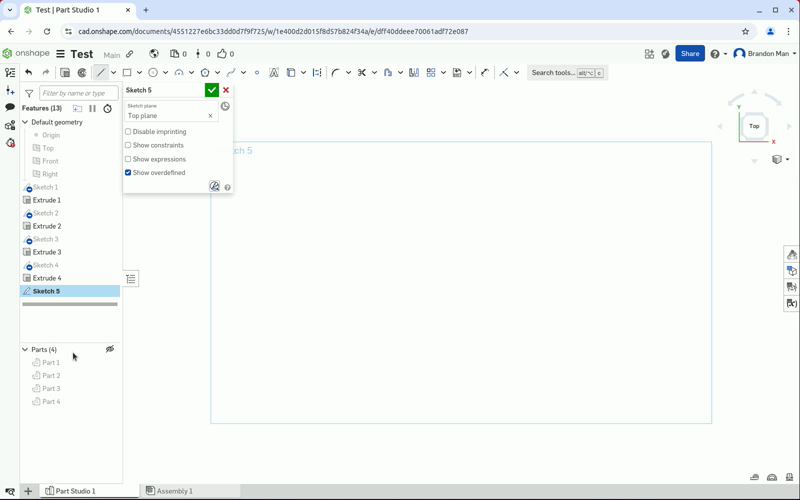
mouse_move(453, 395)
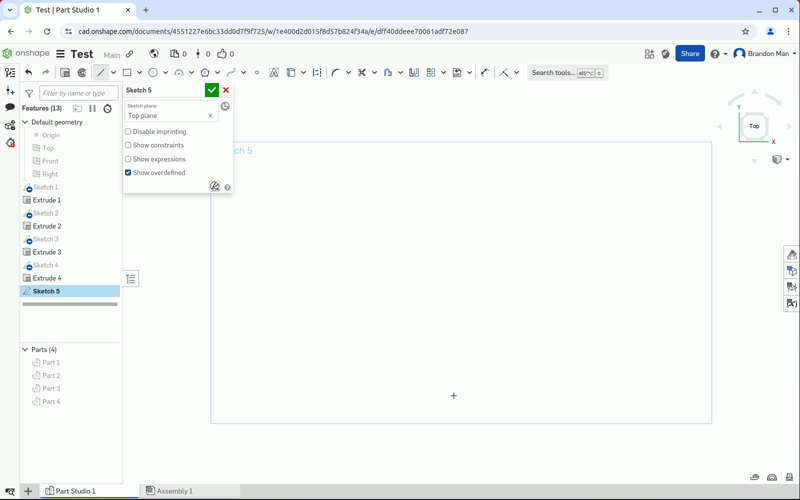
click(453, 395)
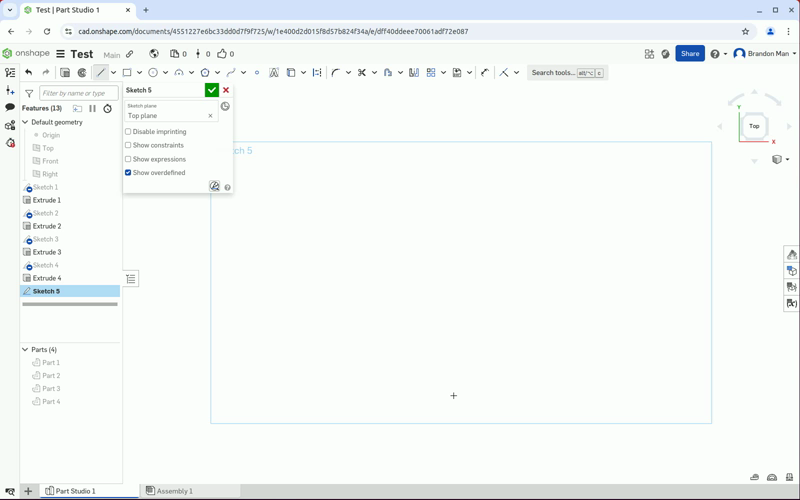
key_up(shift)
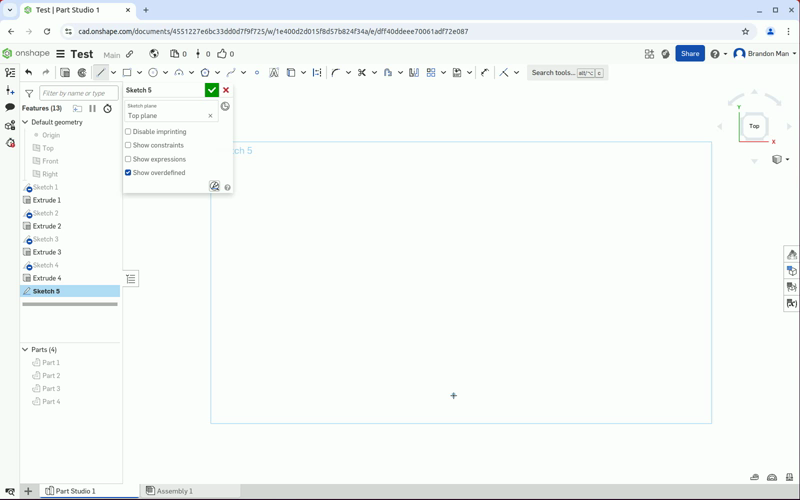
key_down(shift)
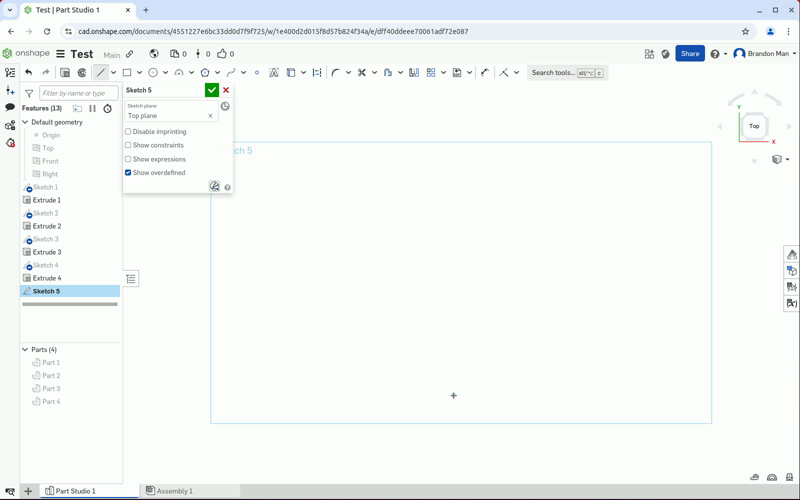
mouse_move(483, 395)
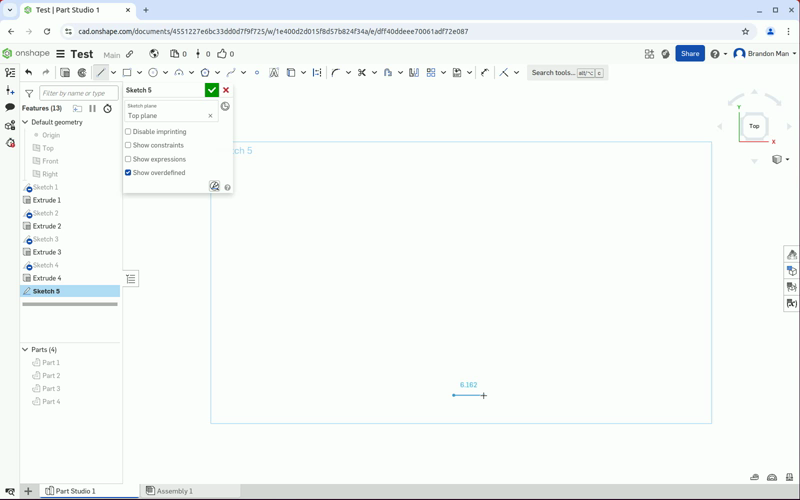
mouse_move(467, 395)
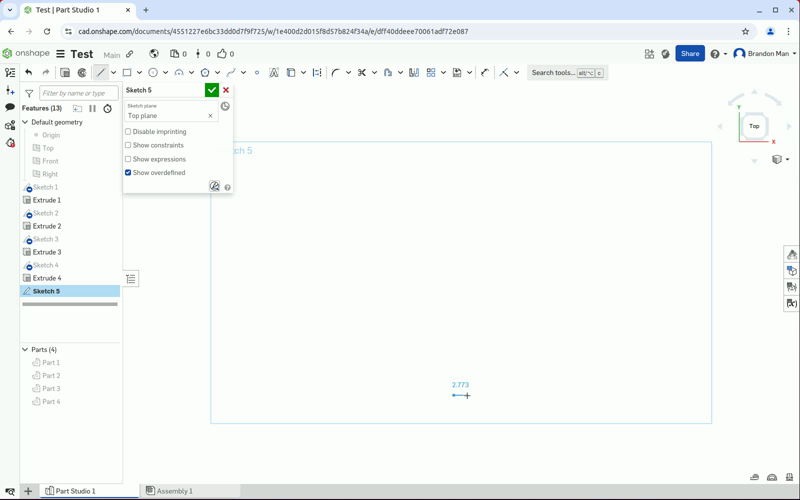
click(467, 395)
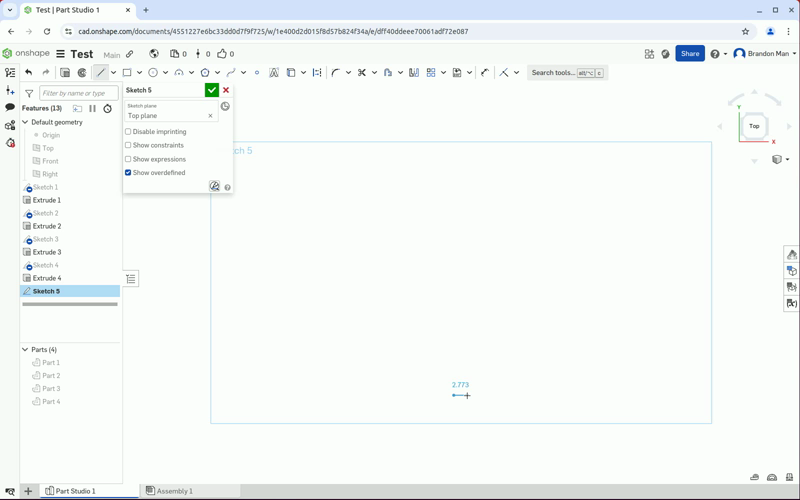
key_up(shift)
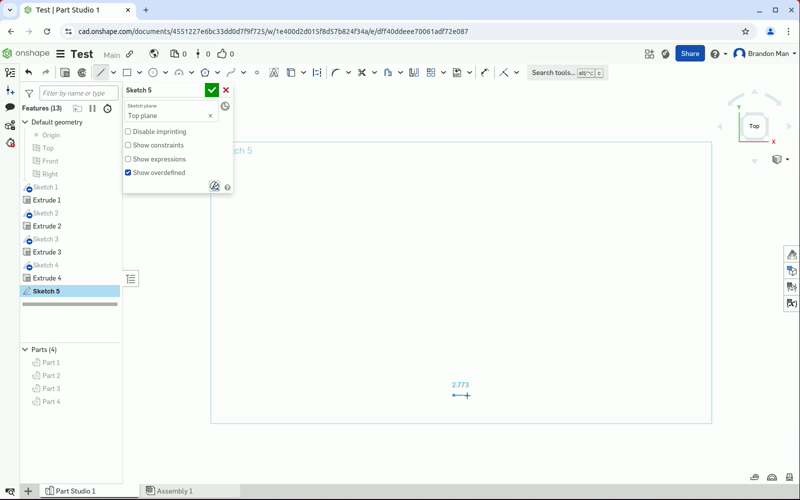
key_down(shift)
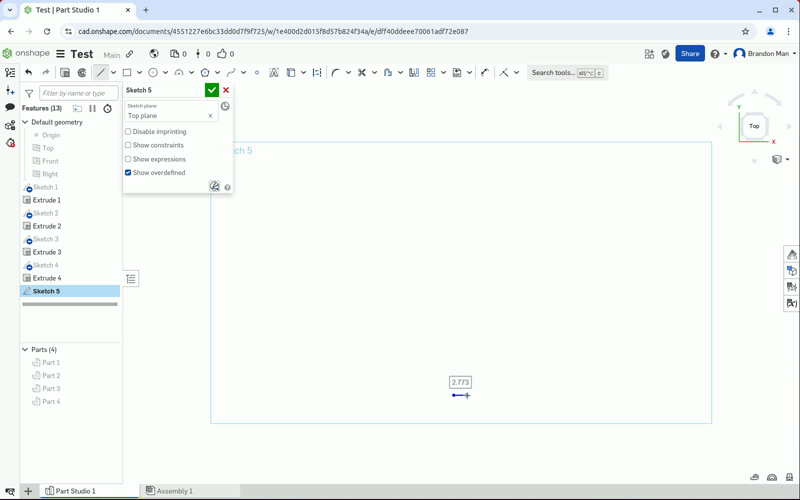
mouse_move(467, 289)
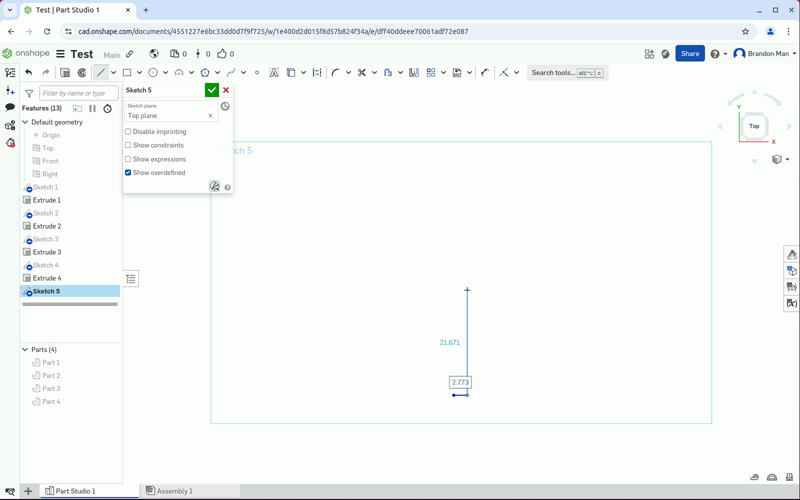
click(467, 289)
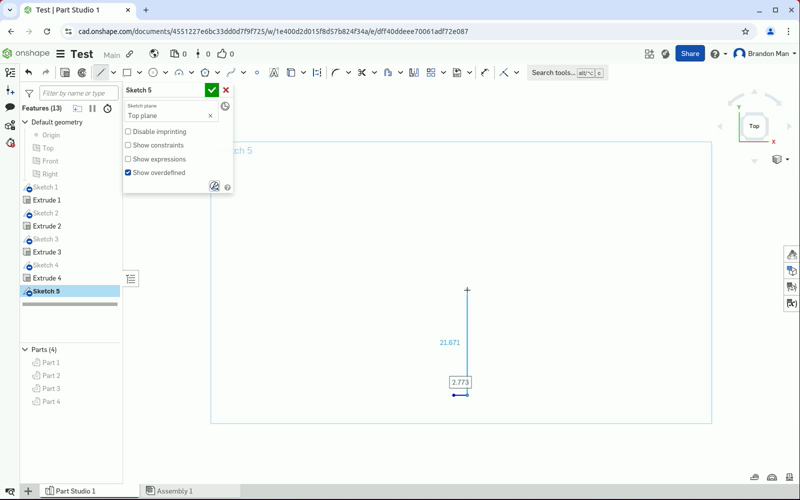
key_up(shift)
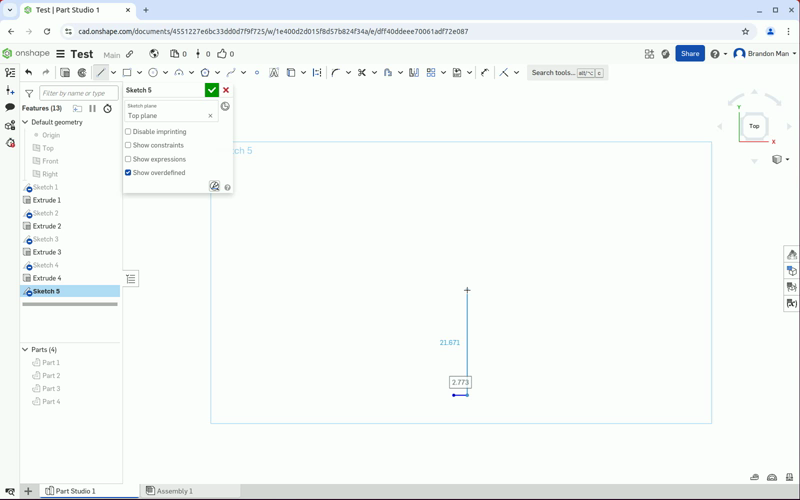
key_down(shift)
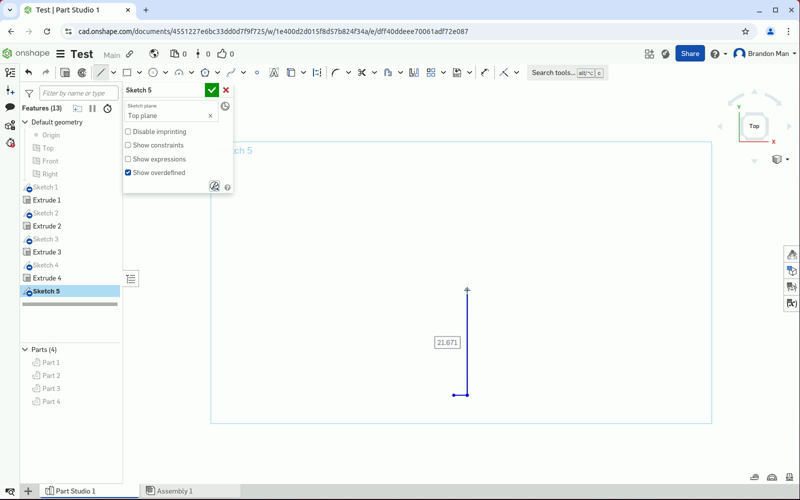
mouse_move(497, 289)
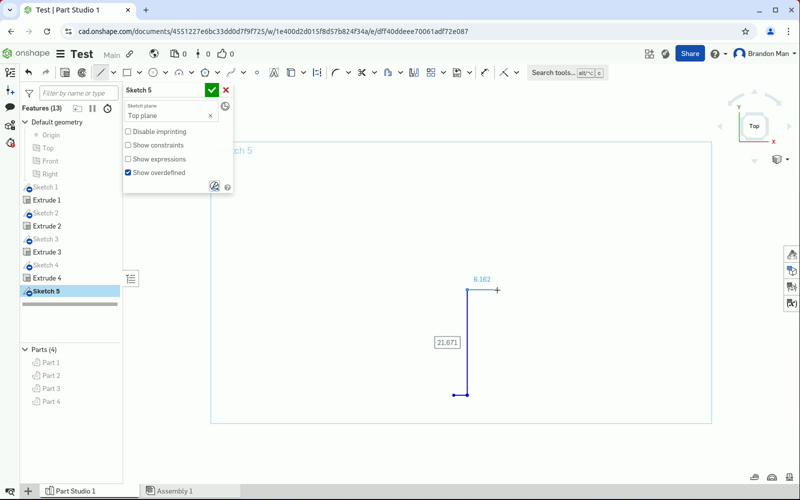
mouse_move(453, 289)
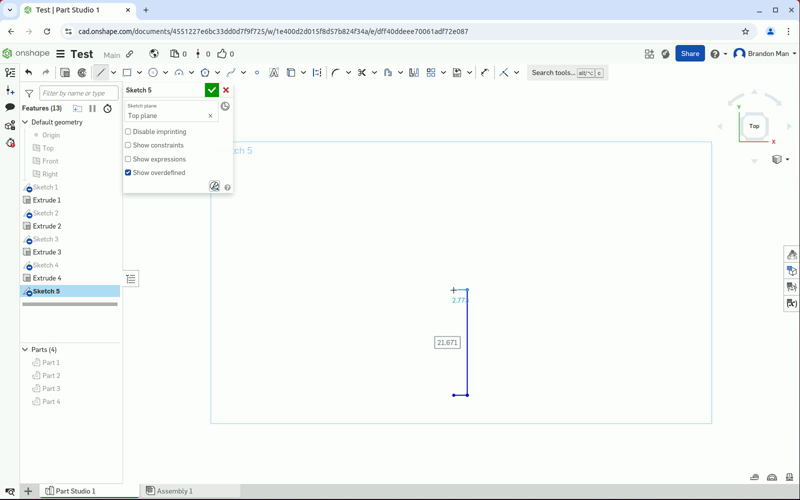
click(453, 289)
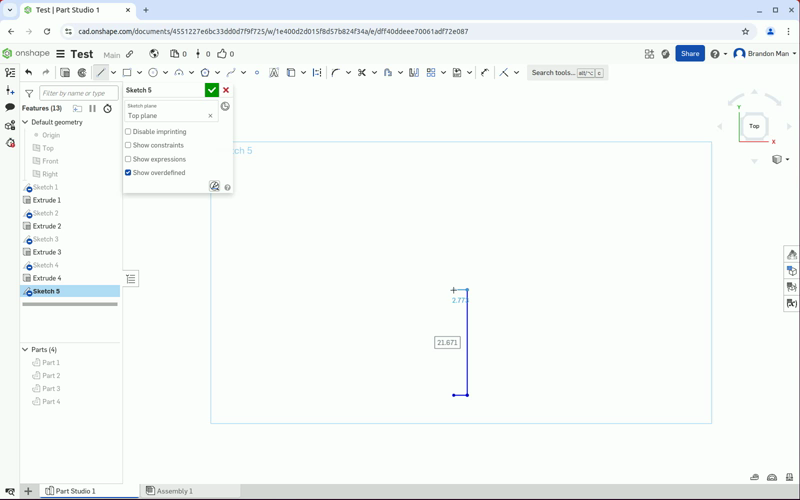
key_up(shift)
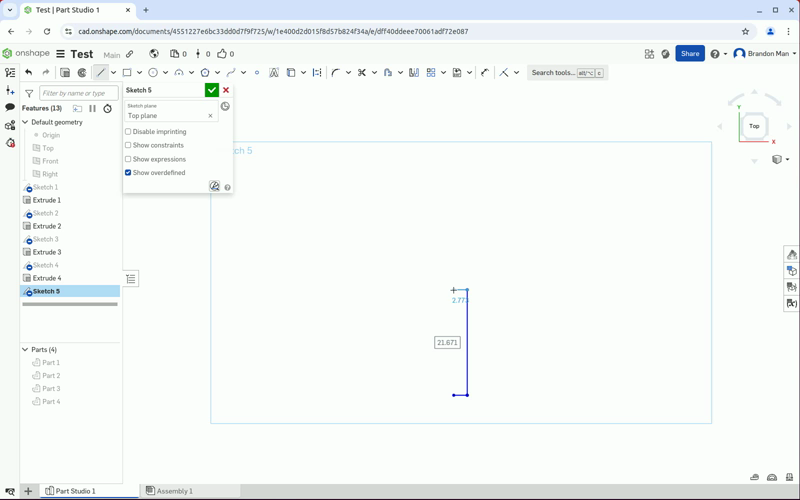
key_down(shift)
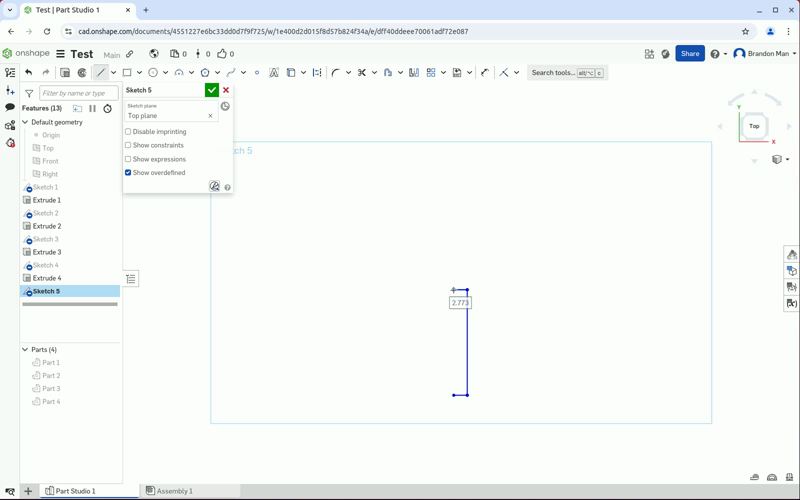
mouse_move(453, 395)
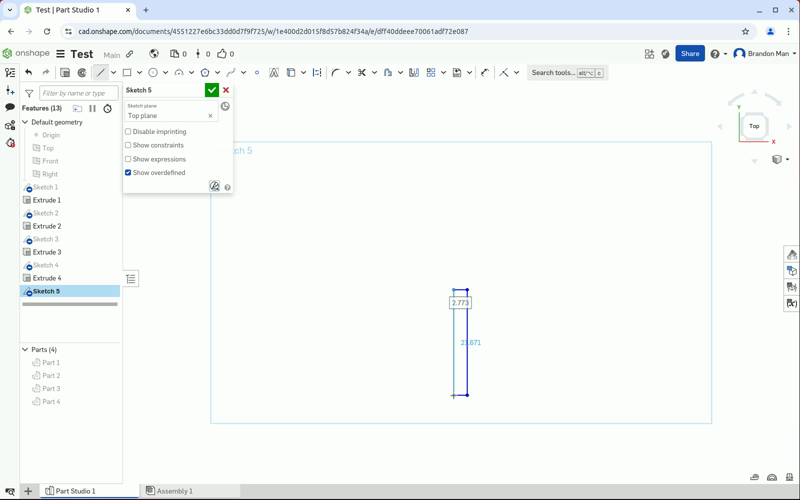
key_up(shift)
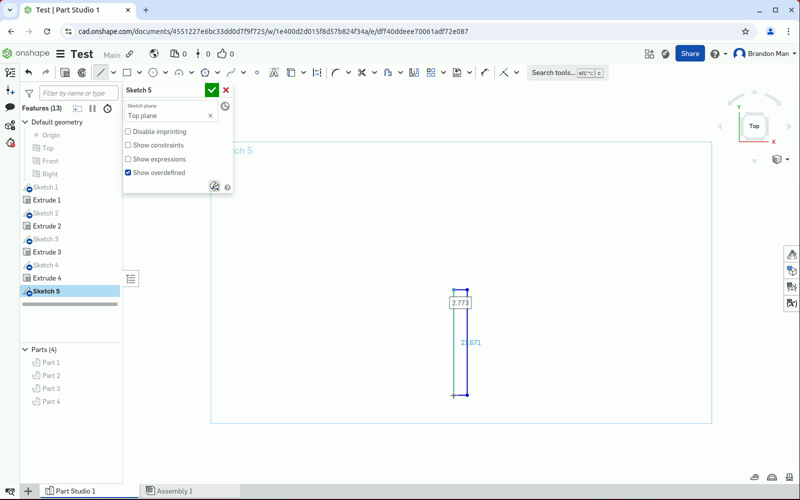
click(453, 395)
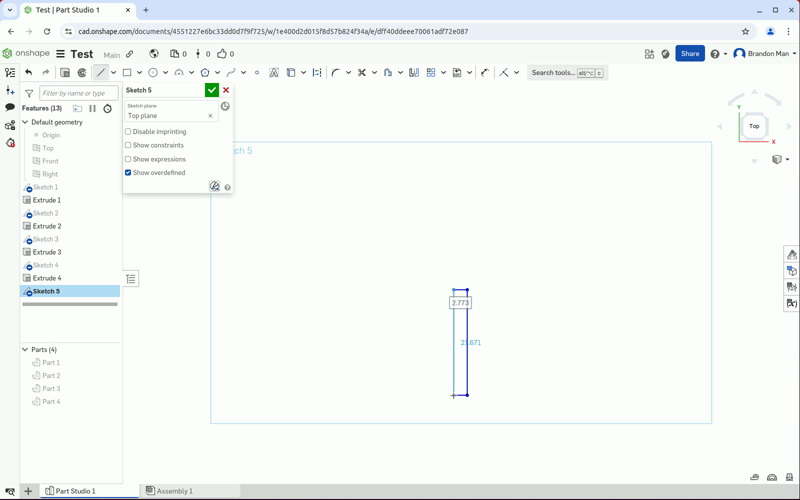
key(esc)
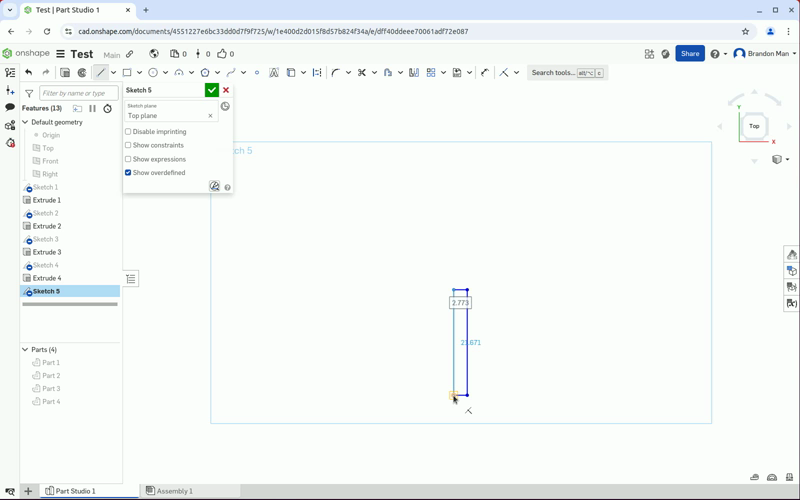
mouse_move(457, 363)
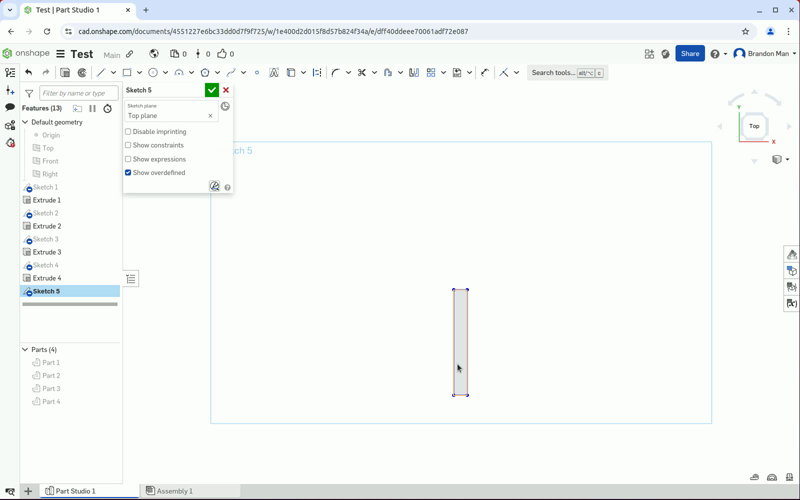
scroll(6)
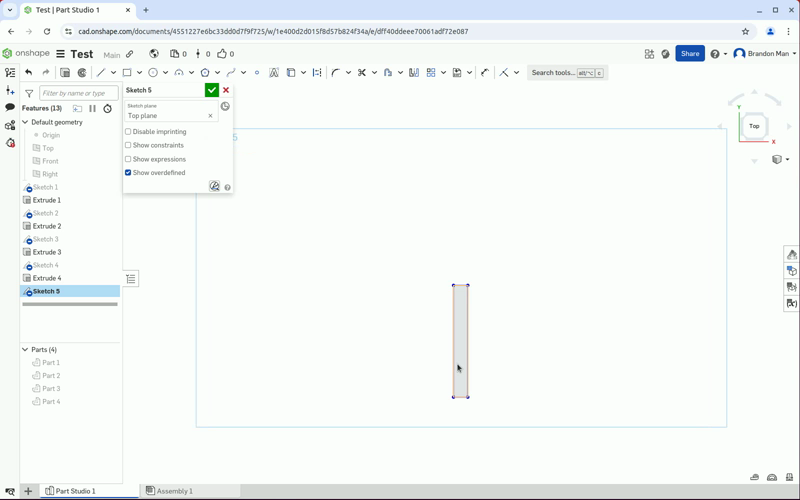
scroll(6)
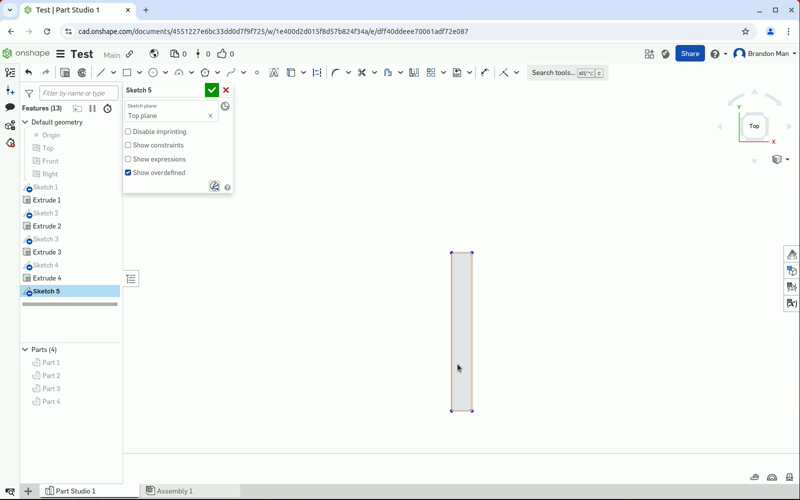
scroll(6)
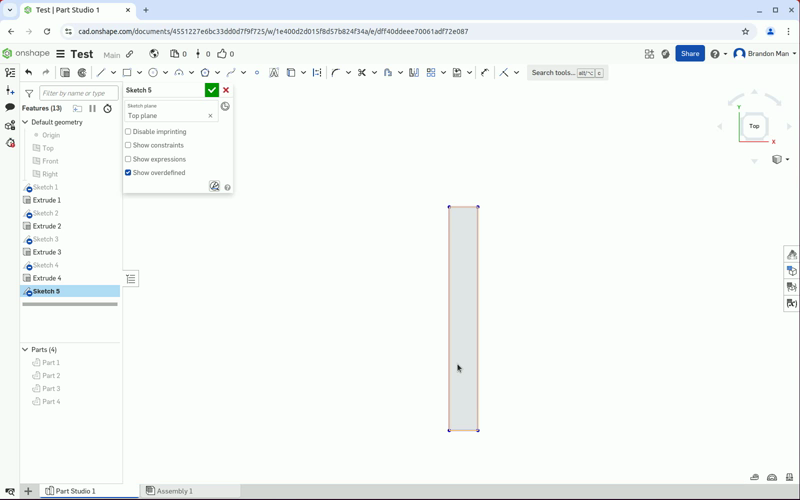
scroll(6)
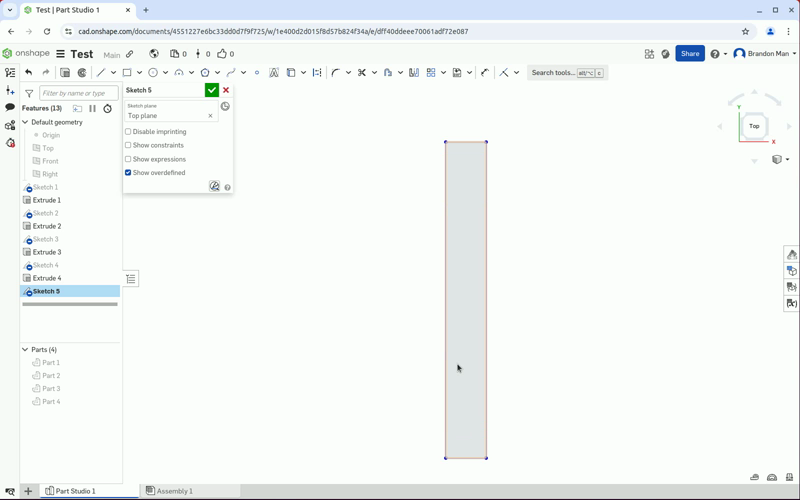
scroll(6)
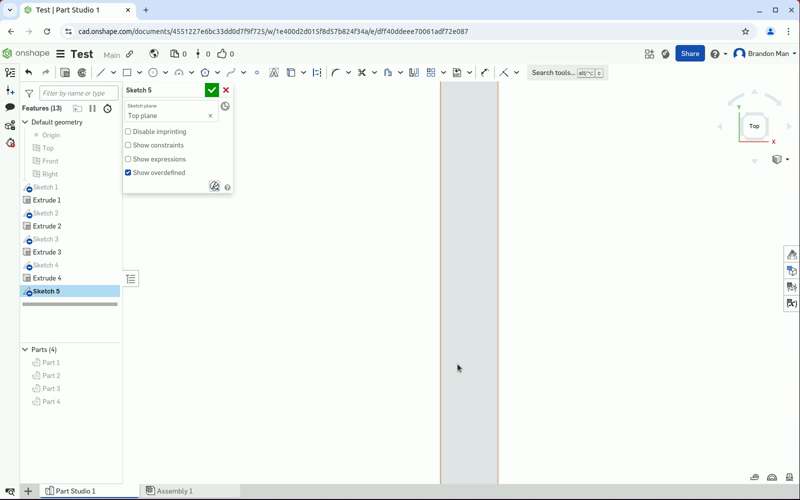
scroll(6)
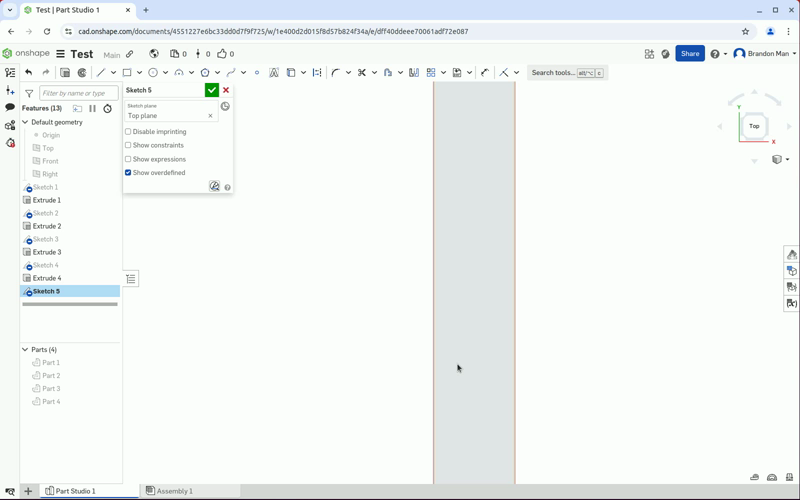
scroll(6)
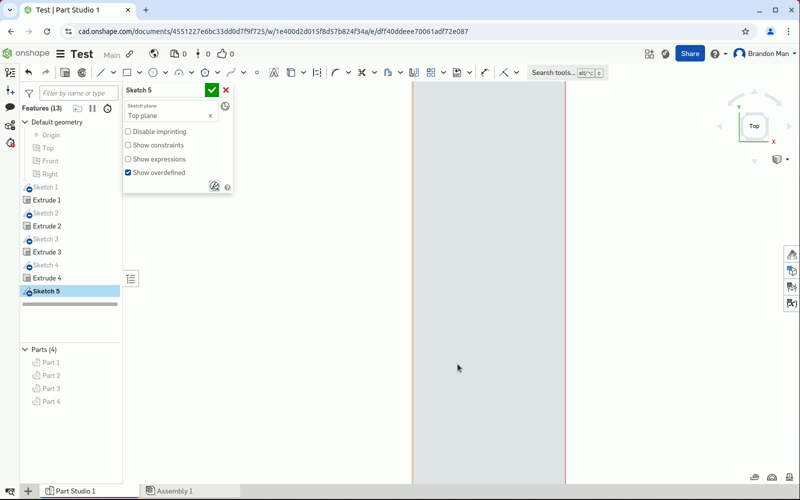
click(457, 363)
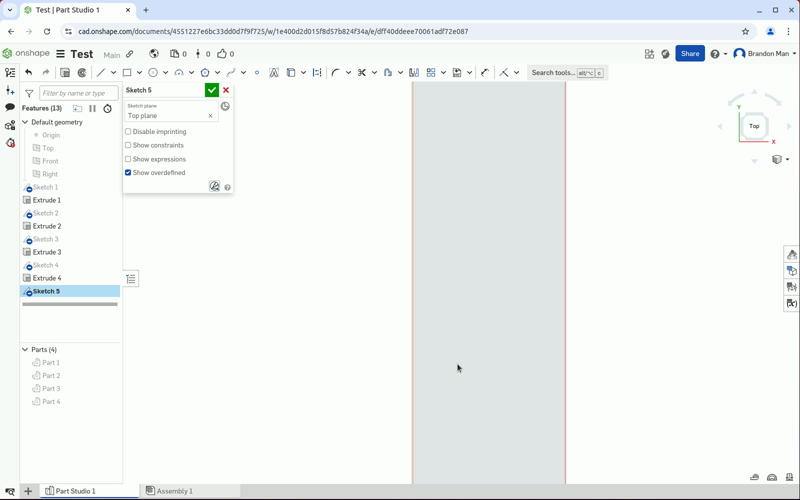
scroll(-6)
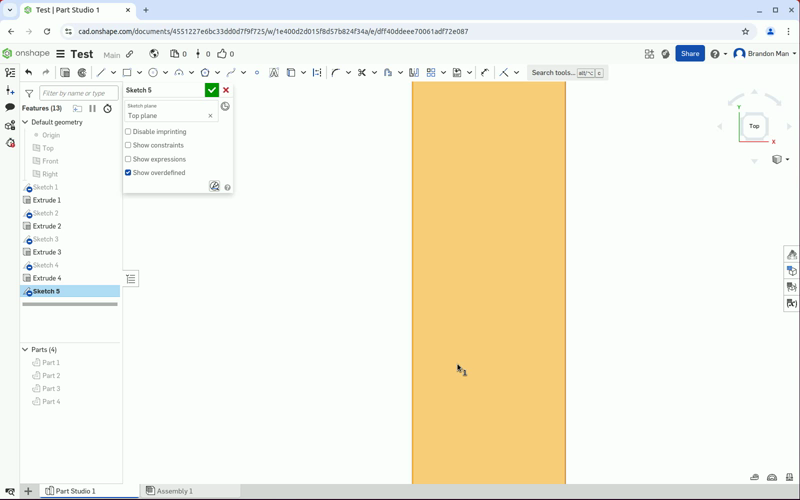
scroll(-6)
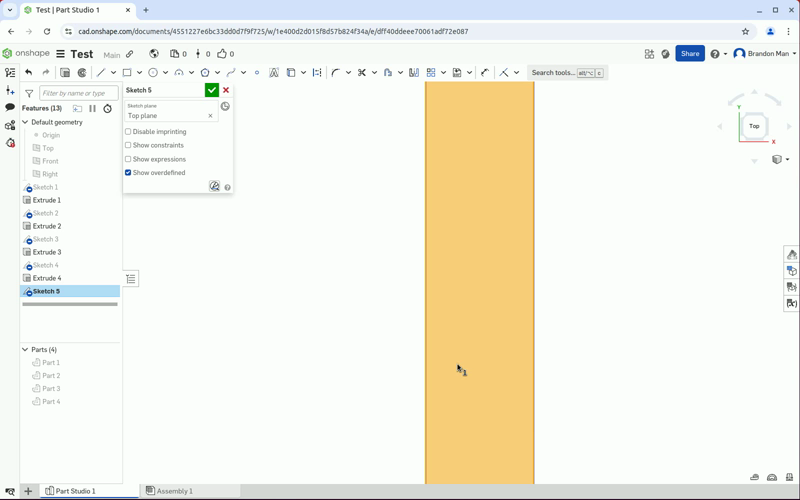
scroll(-6)
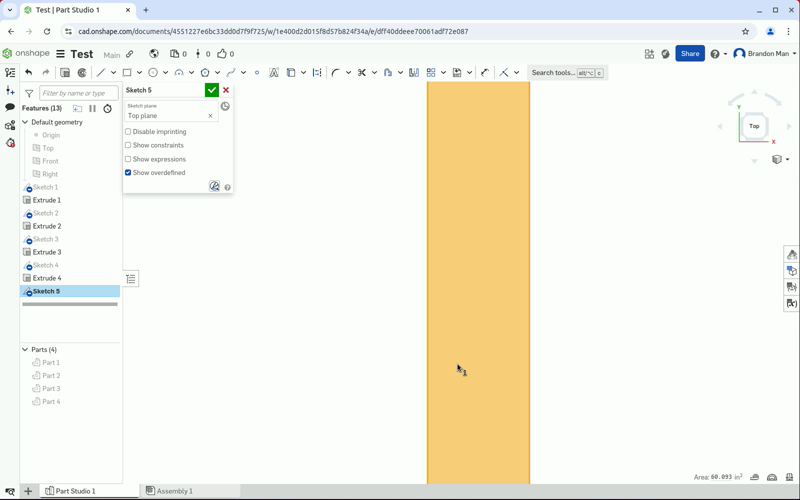
scroll(-6)
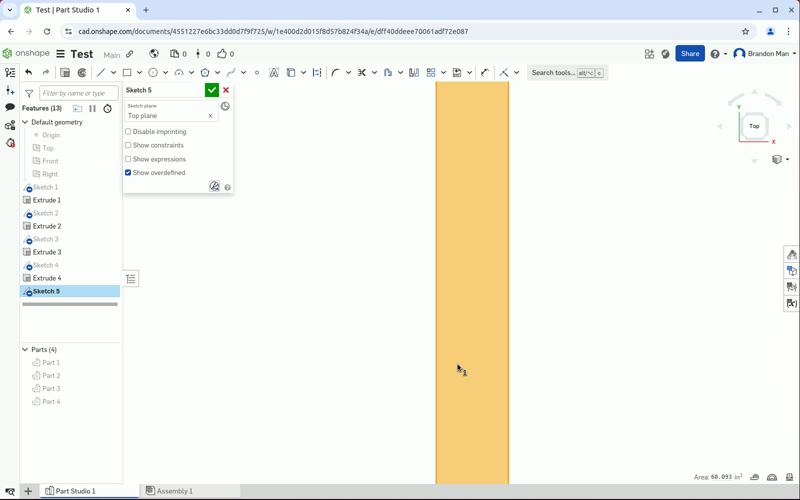
scroll(-6)
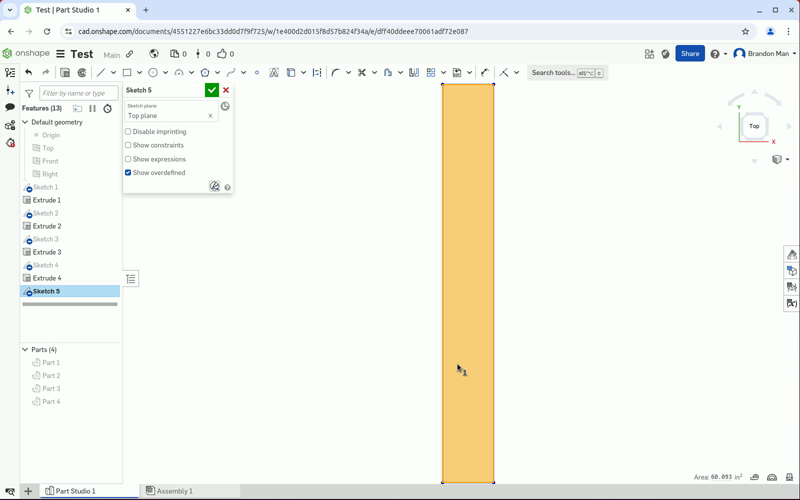
scroll(-6)
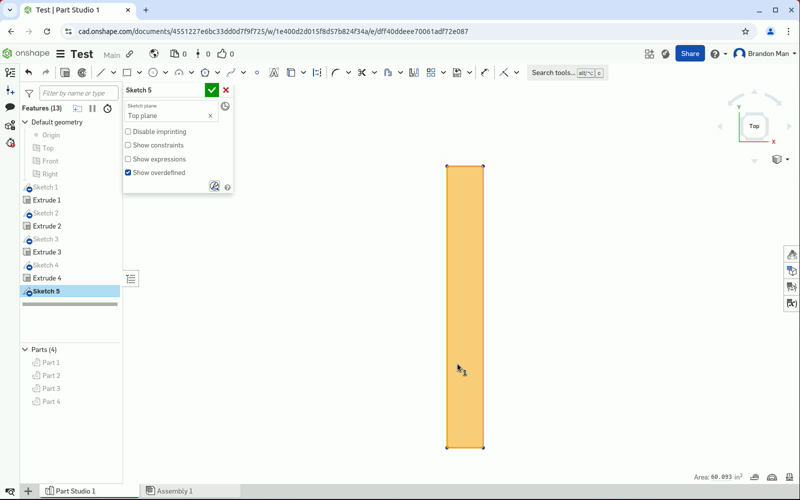
scroll(-6)
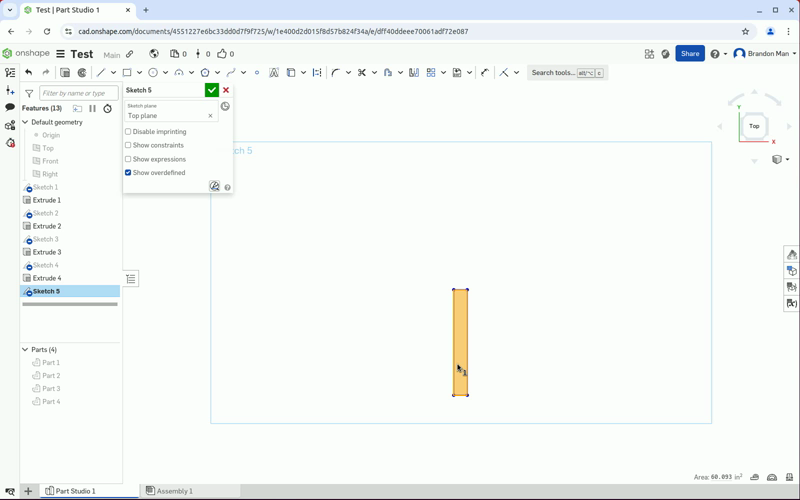
mouse_move(73, 352)
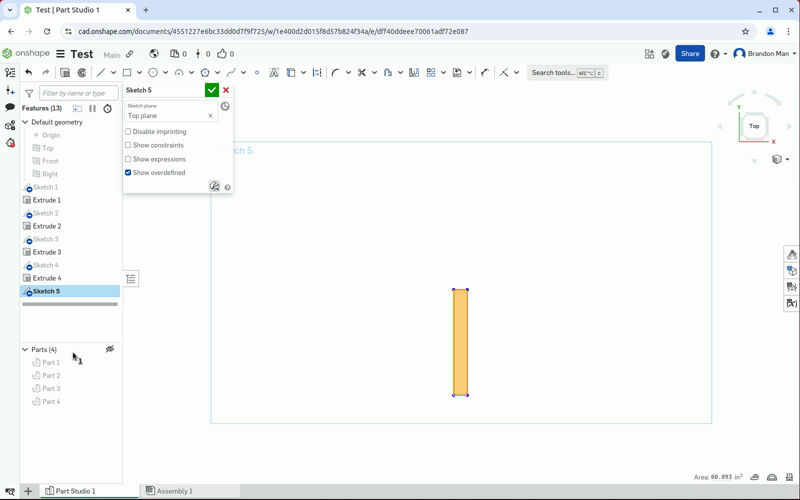
key(shift+y)
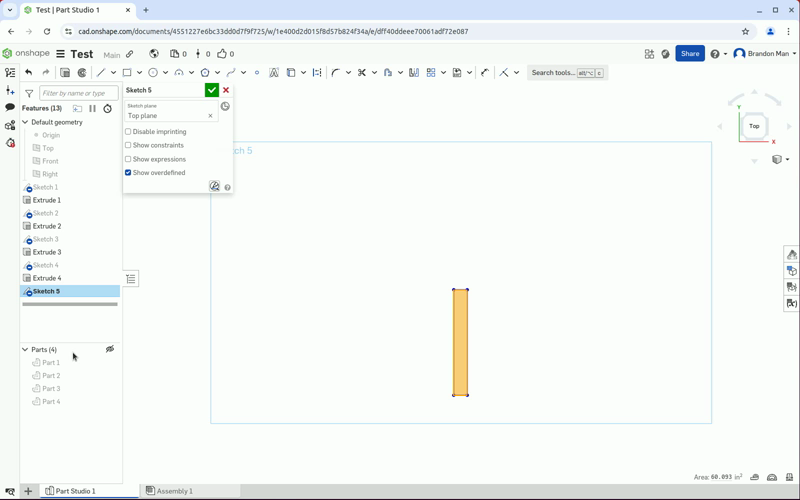
key(shift+e)
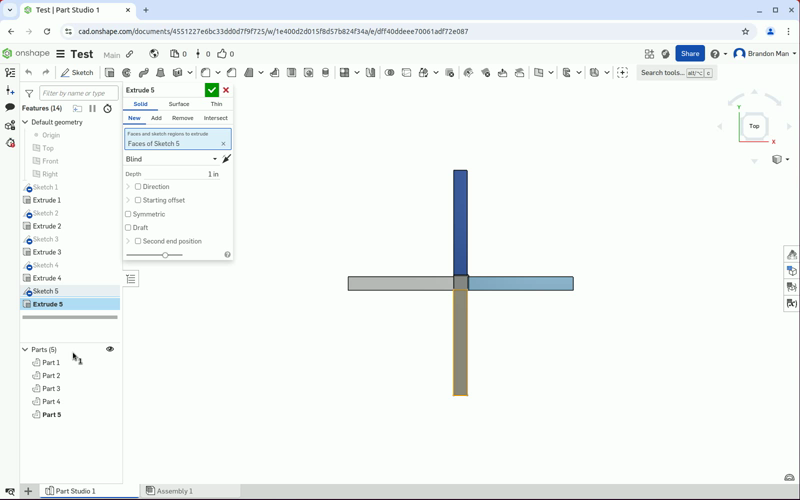
mouse_move(143, 106)
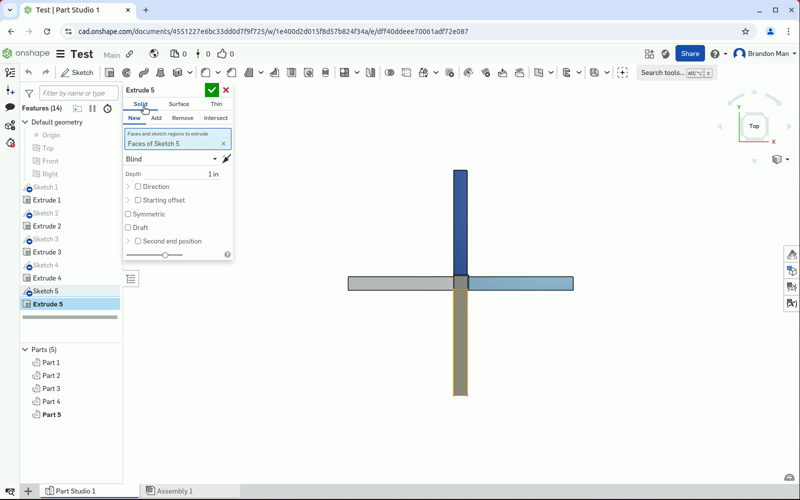
click(143, 106)
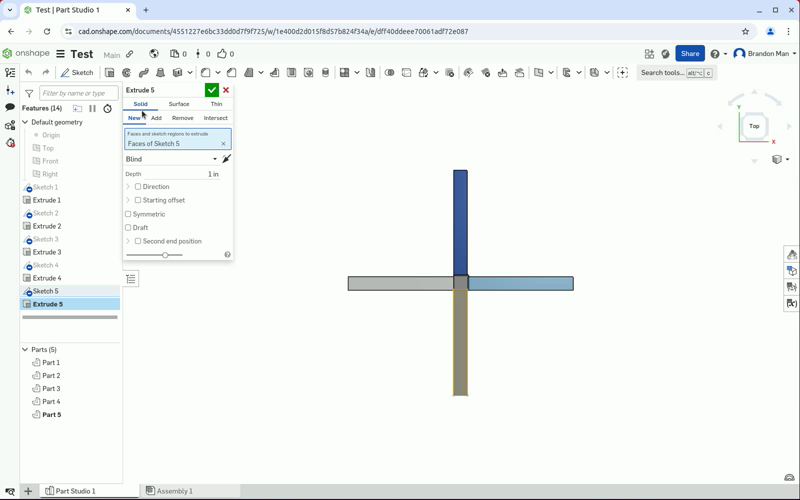
mouse_move(137, 120)
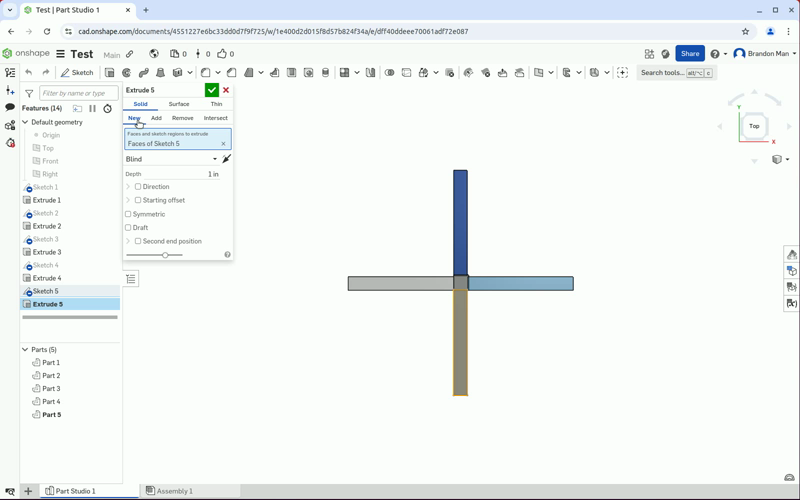
click(137, 120)
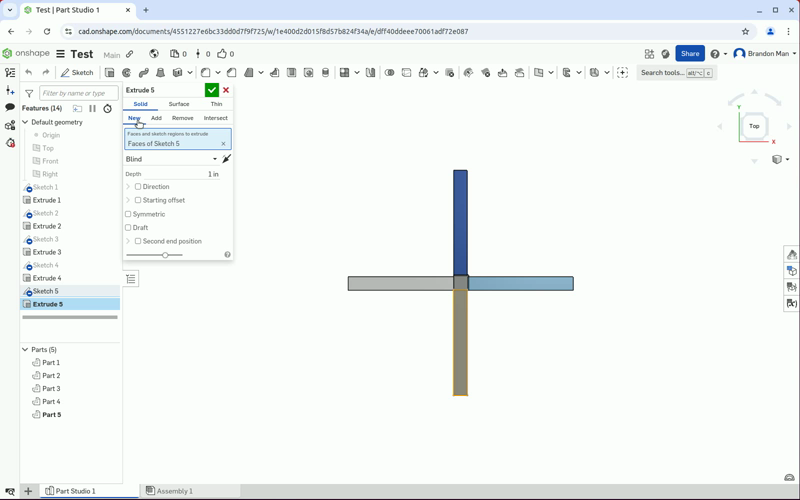
key(tab, 4)
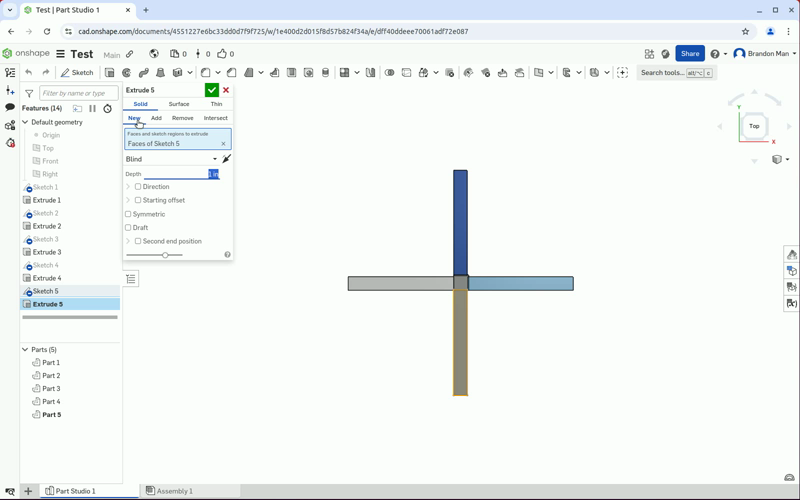
text(2.166)
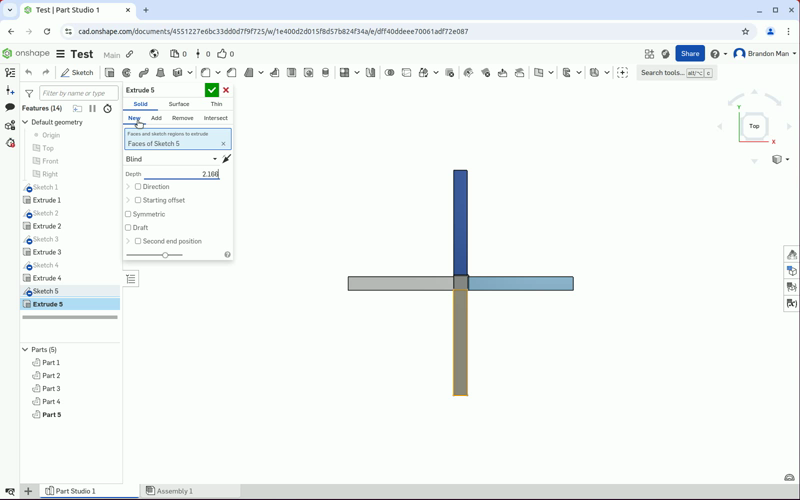
key(enter)
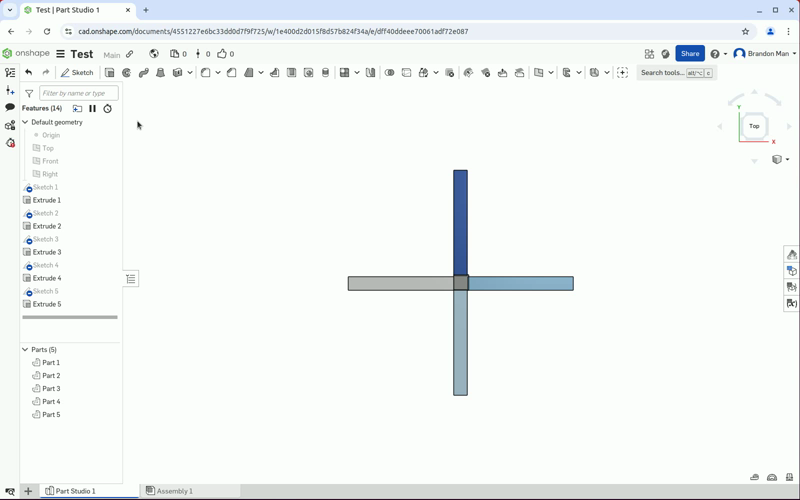
key(shift+h)
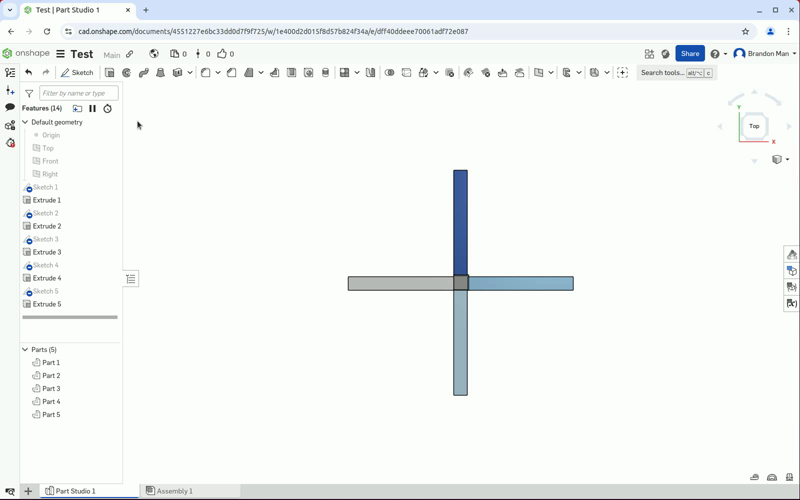
key(shift+h)
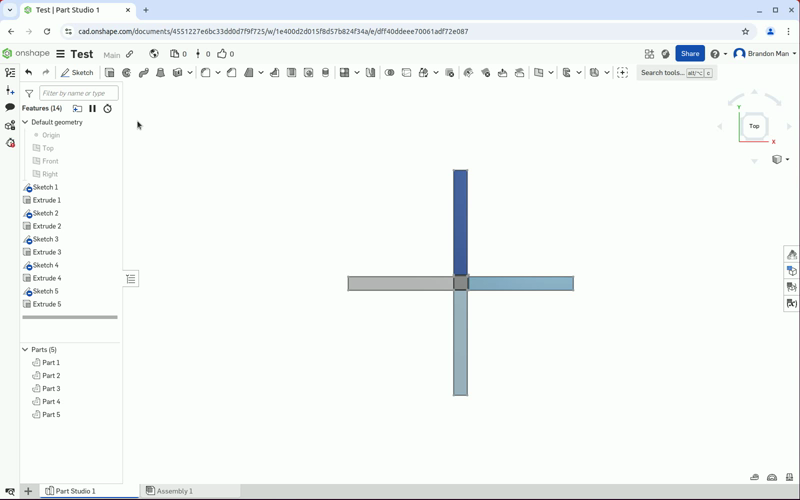
key(shift+7)
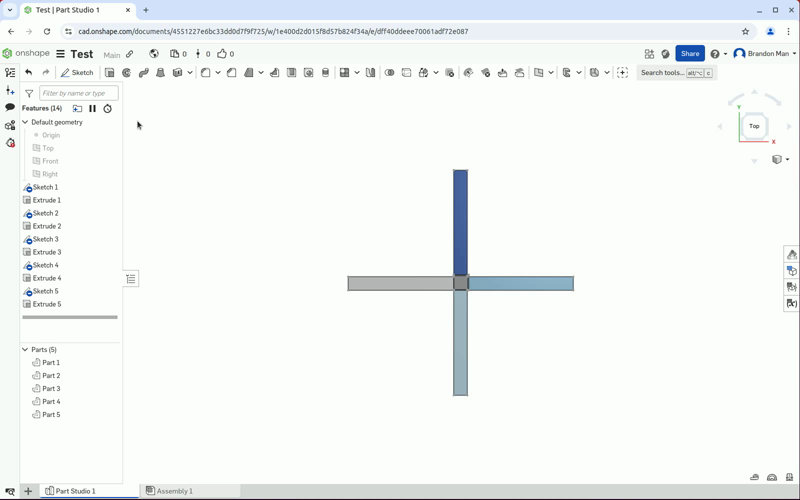
key(up, 3)
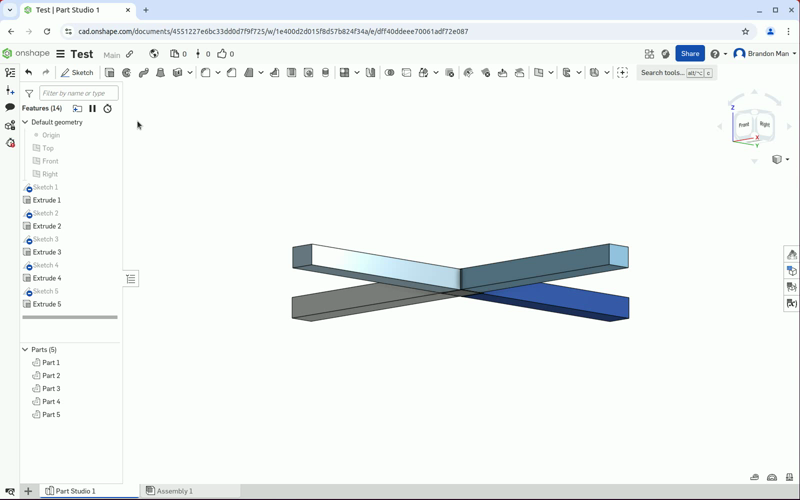
key(left, 3)
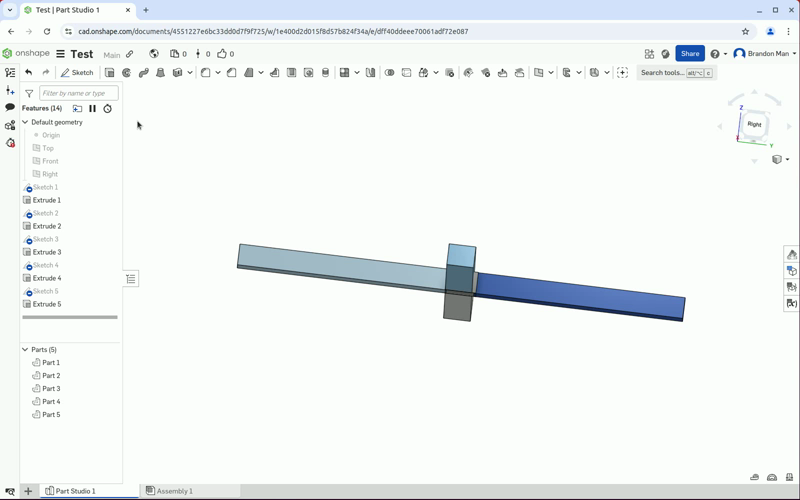
key(right, 3)
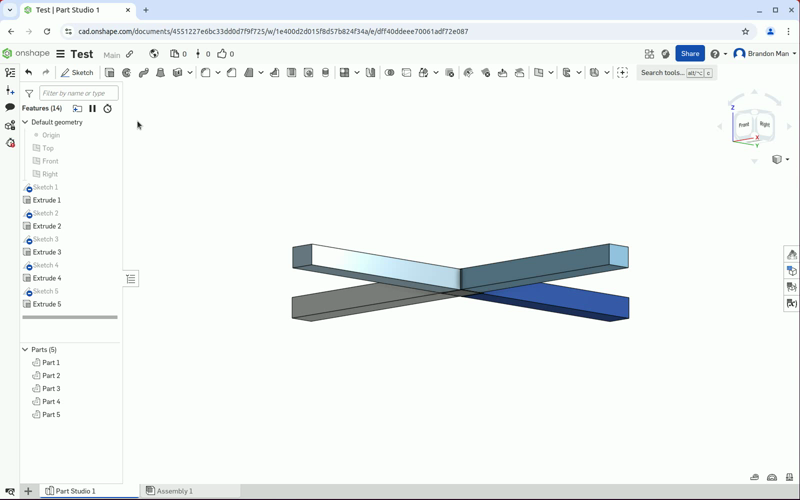
key(down, 3)
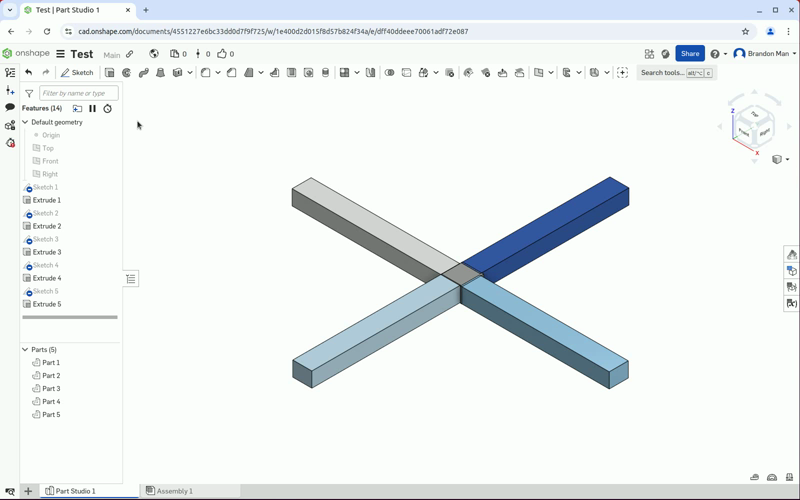
mouse_move(73, 189)
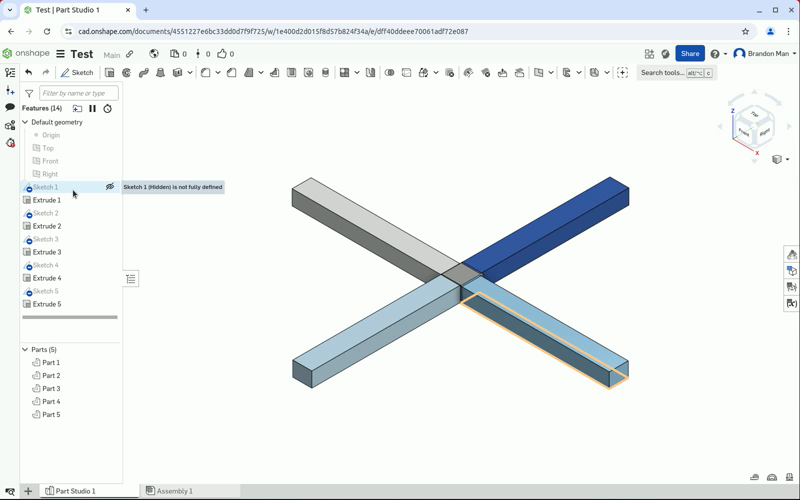
click(73, 189)